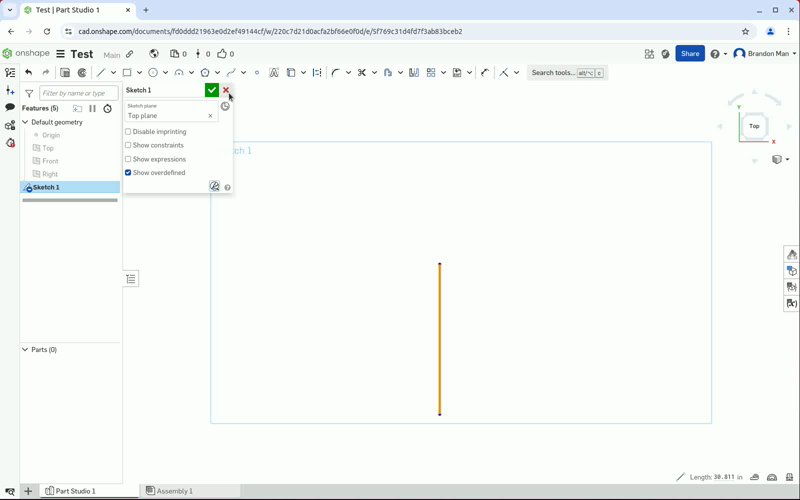
key(shift+h)
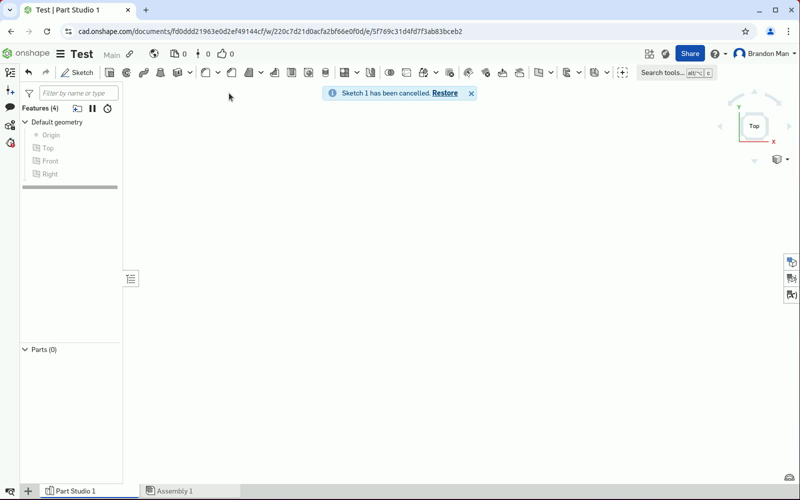
mouse_move(73, 352)
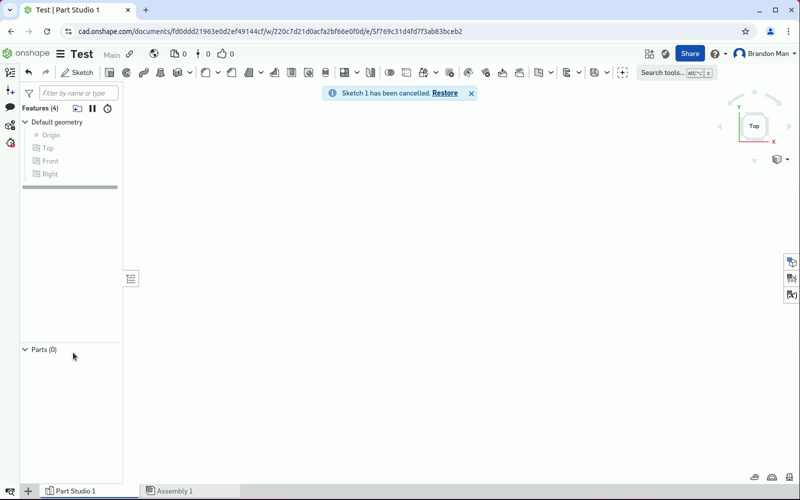
key(y)
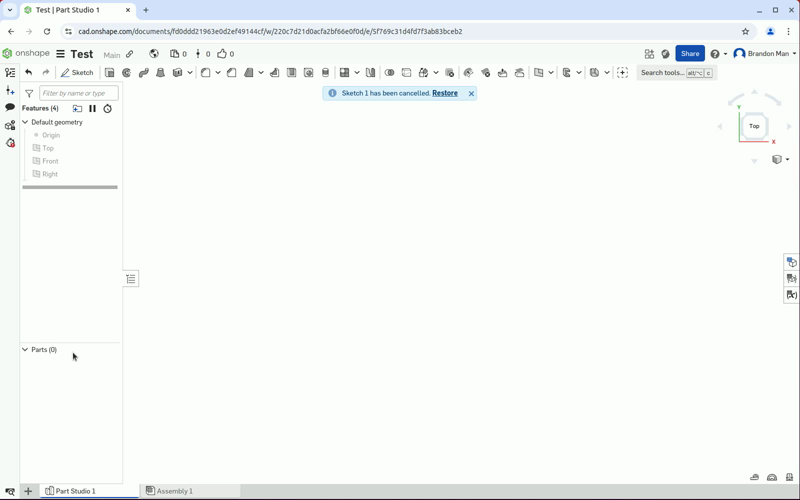
key(shift+p)
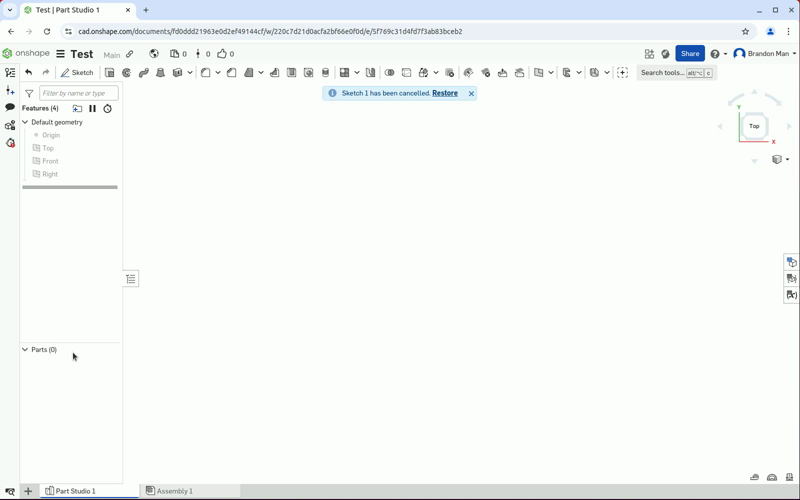
key(space)
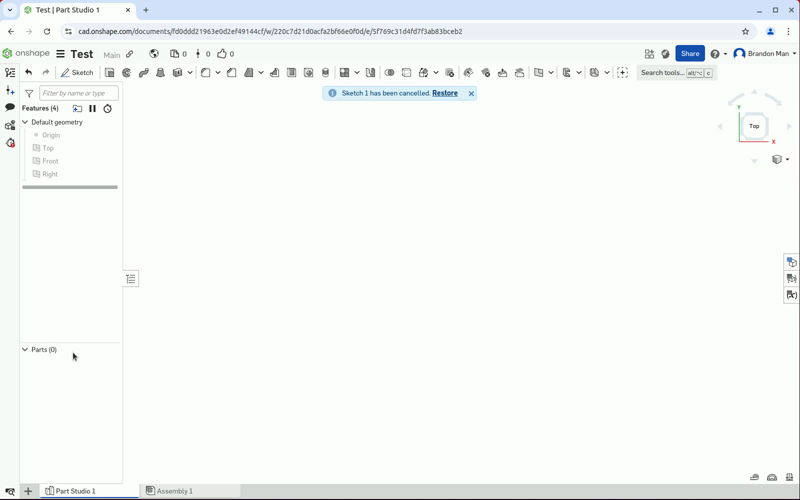
key_down(shift)
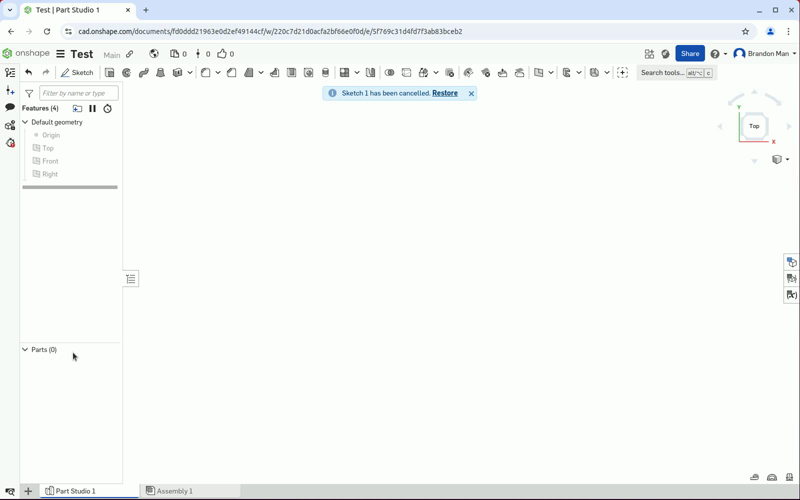
key(up)
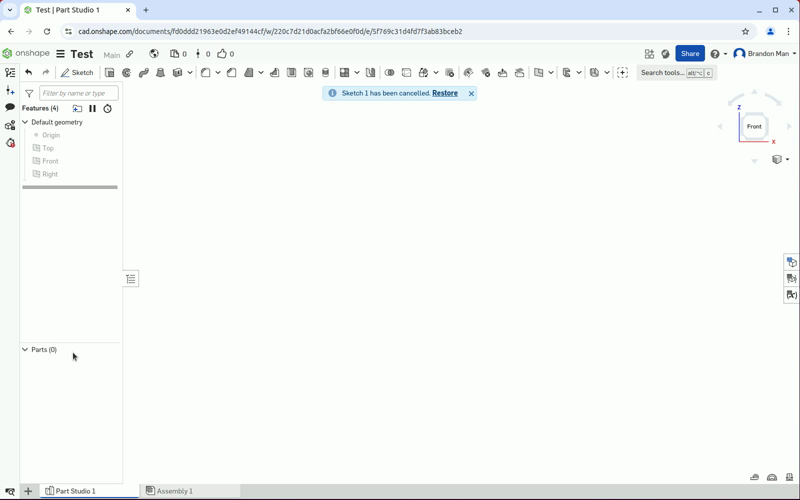
key_up(shift)
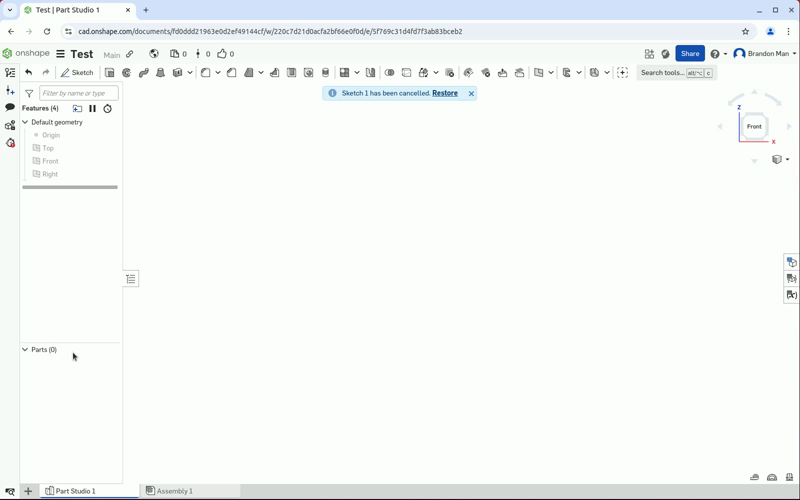
mouse_move(73, 352)
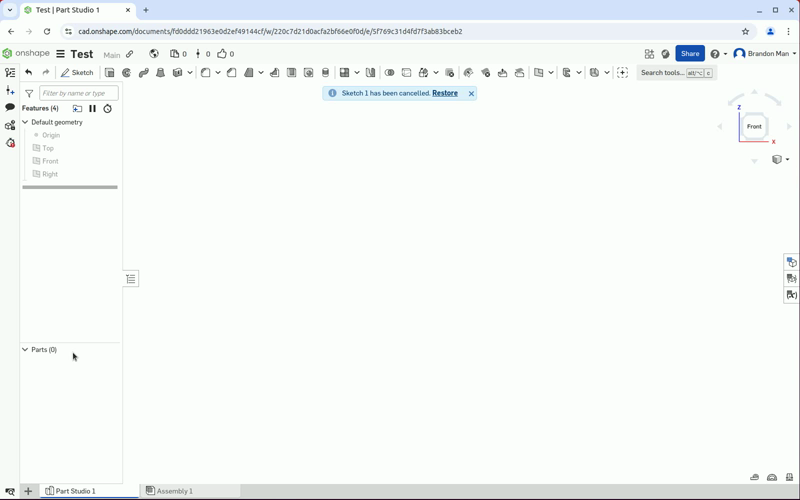
key(shift+y)
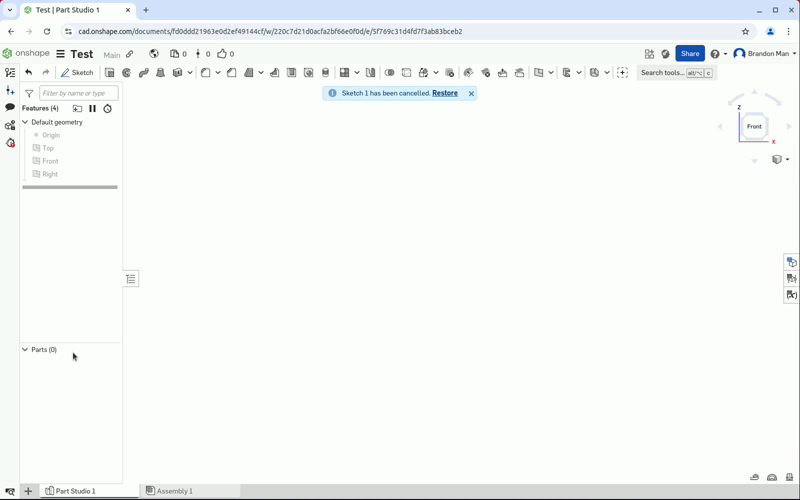
key(shift+s)
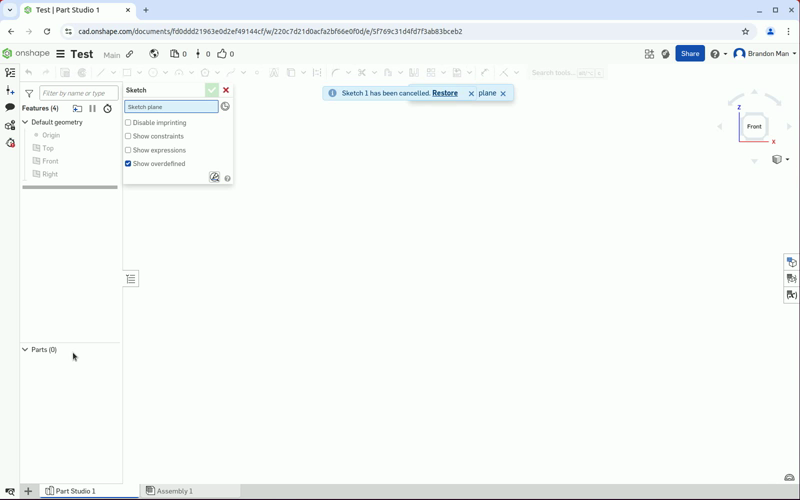
mouse_move(73, 163)
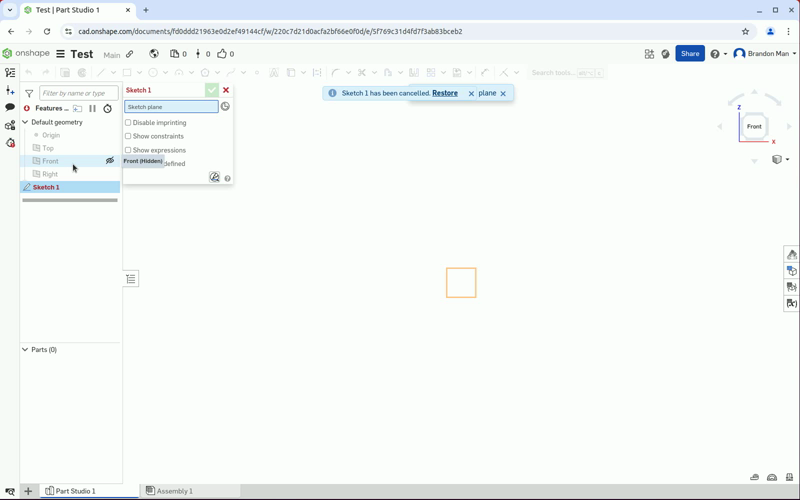
click(73, 163)
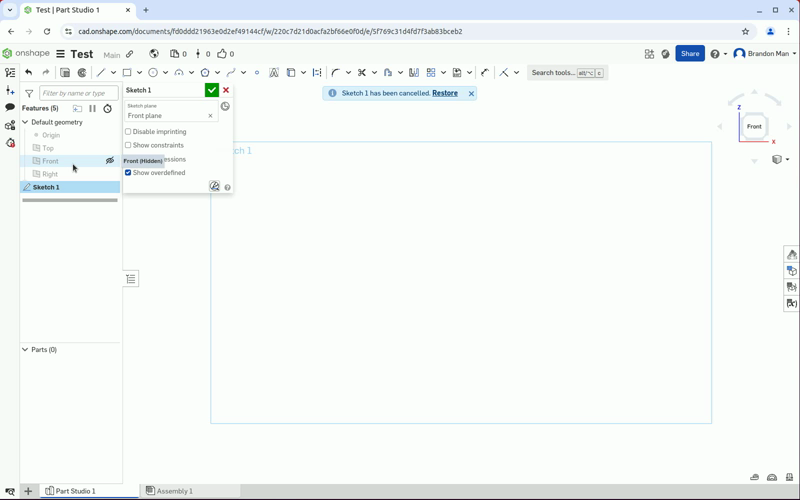
mouse_move(73, 352)
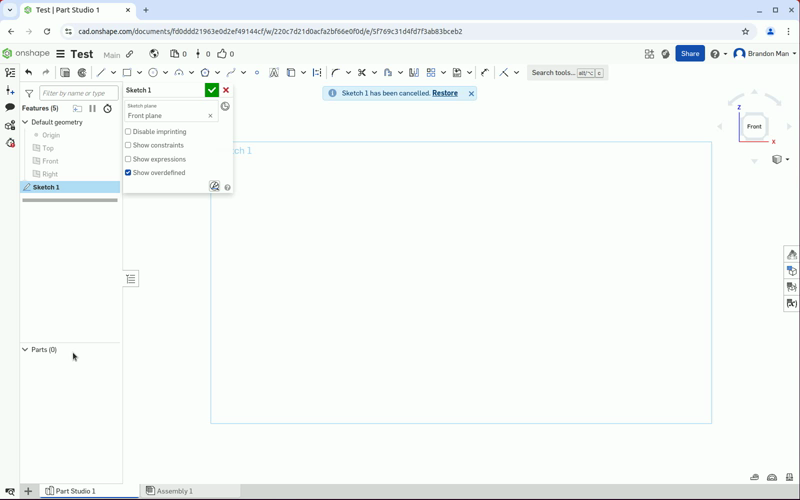
key(y)
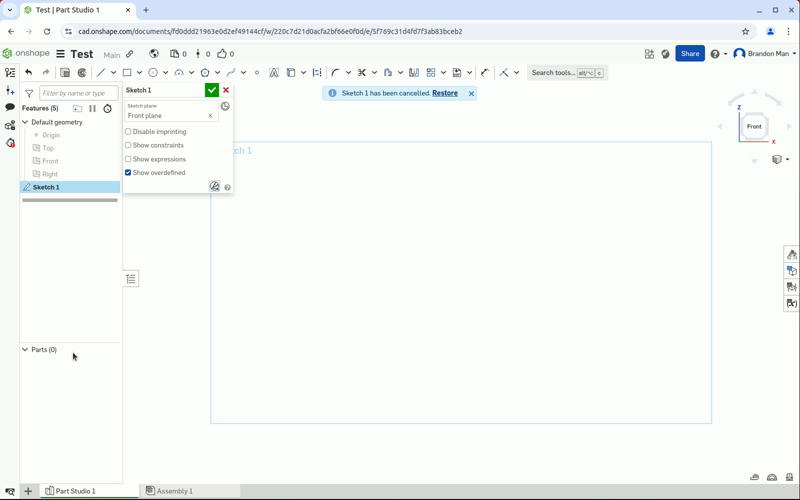
key(l)
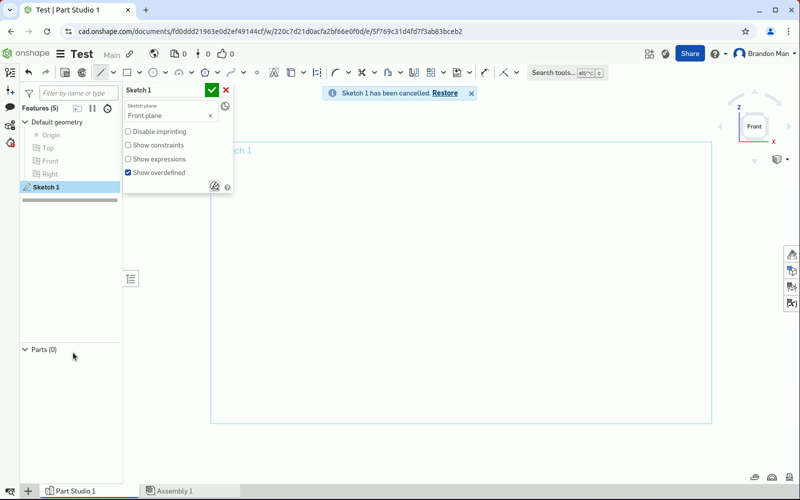
key_down(shift)
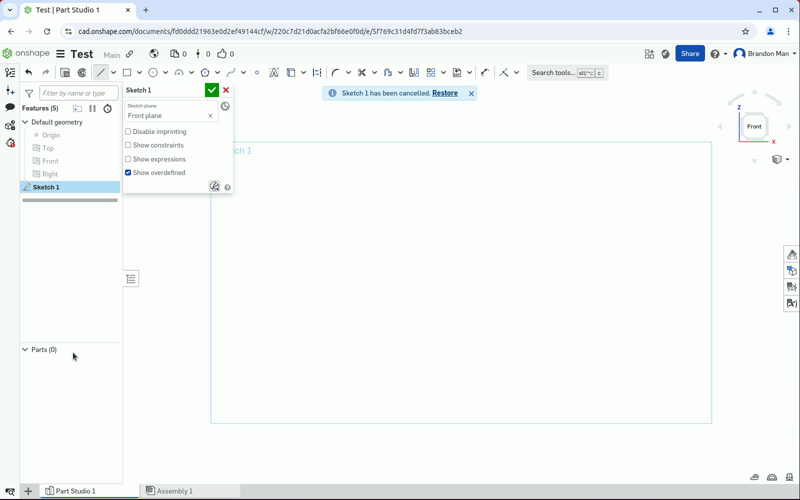
mouse_move(460, 282)
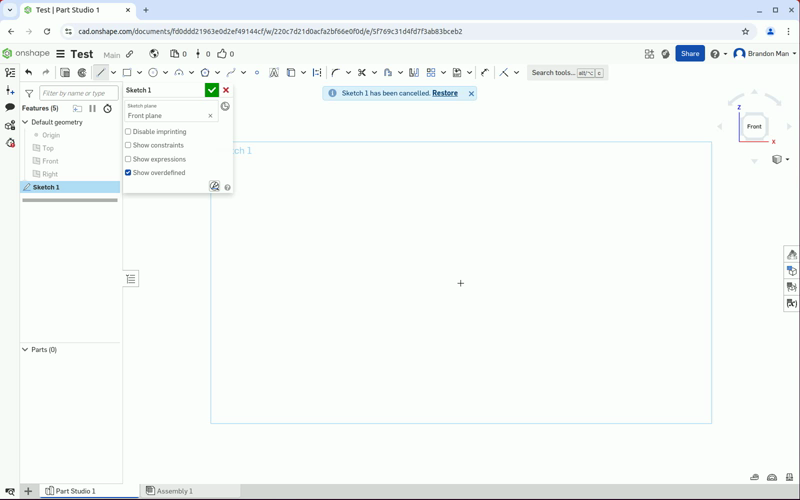
click(460, 282)
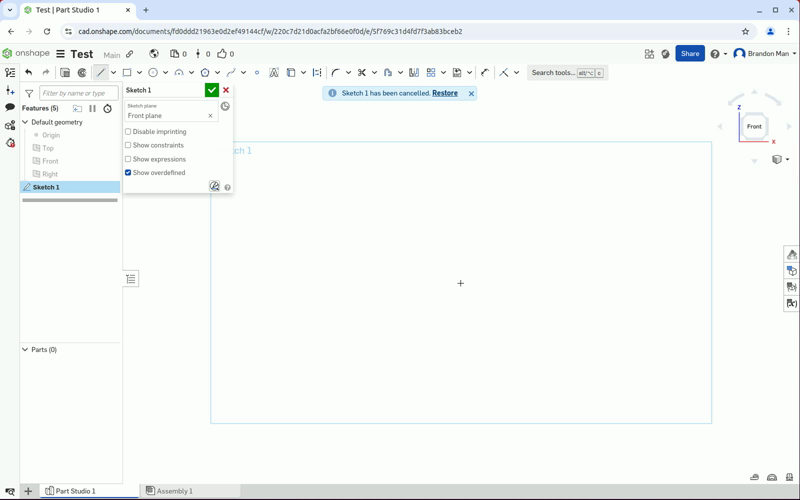
key_up(shift)
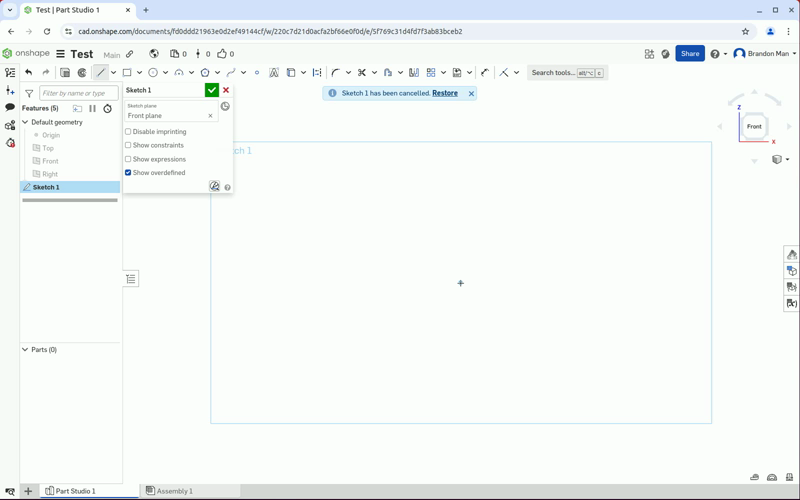
key_down(shift)
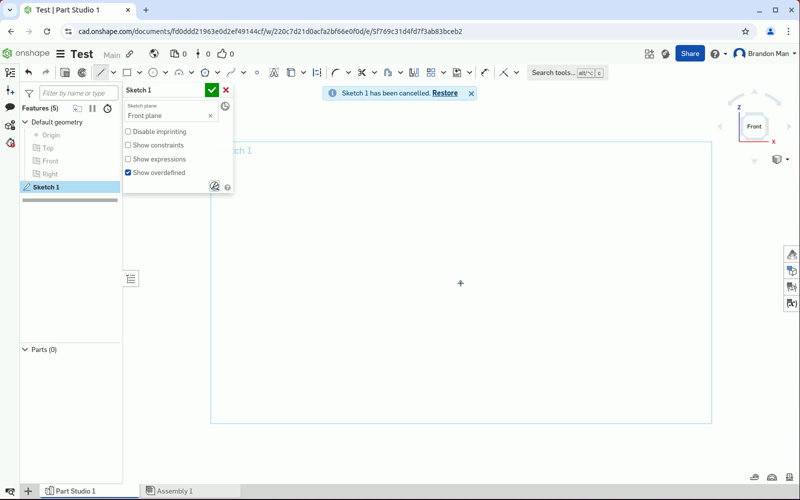
mouse_move(573, 282)
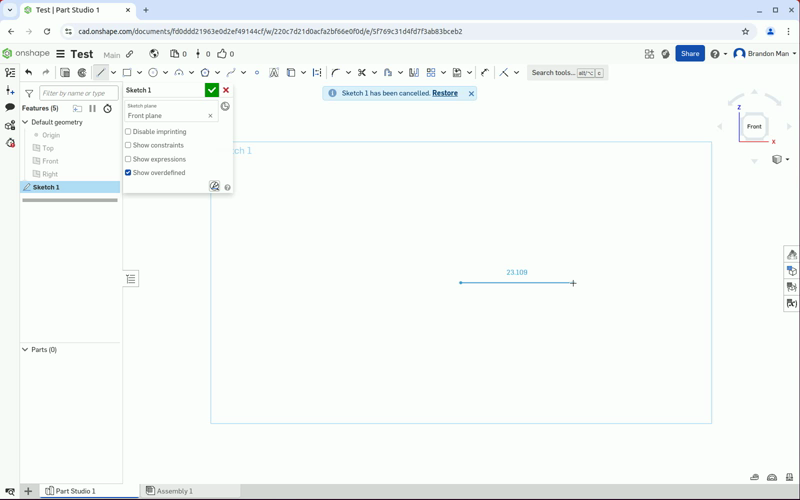
click(573, 282)
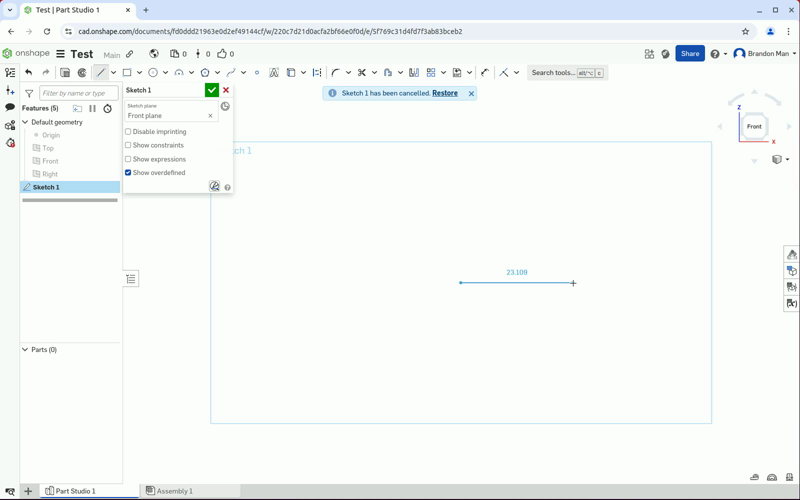
key_up(shift)
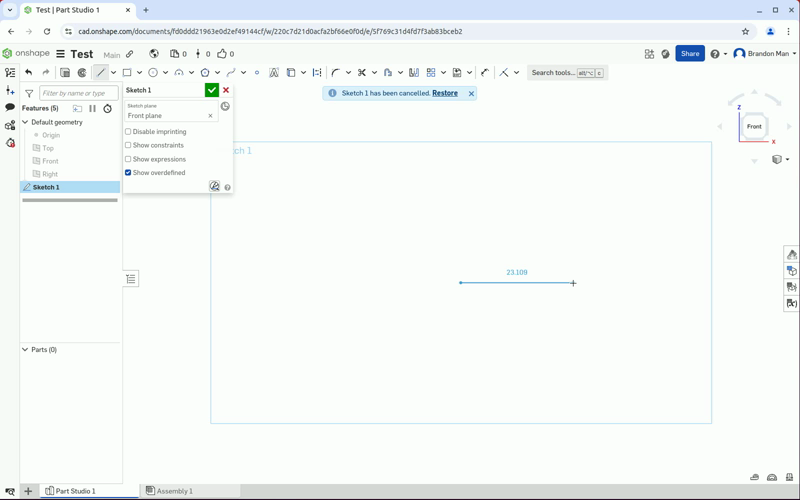
key_down(shift)
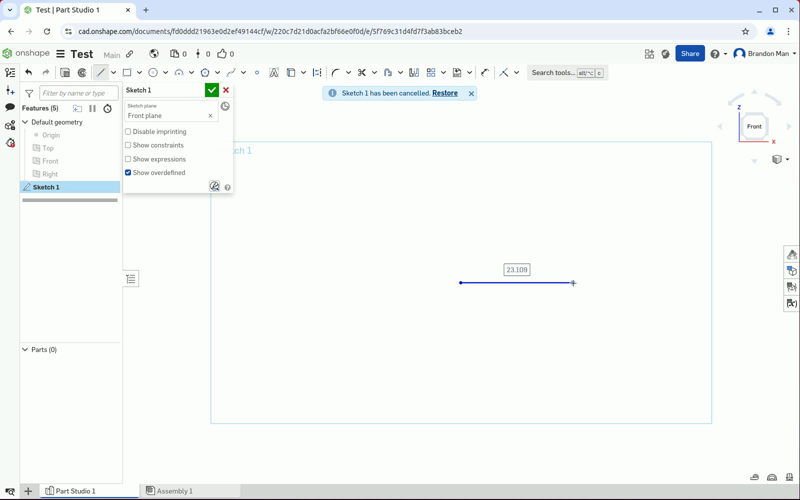
mouse_move(589, 282)
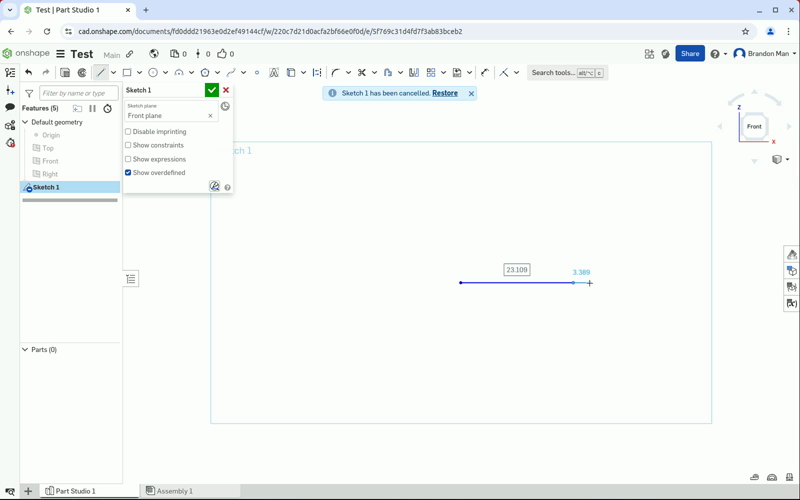
mouse_move(573, 245)
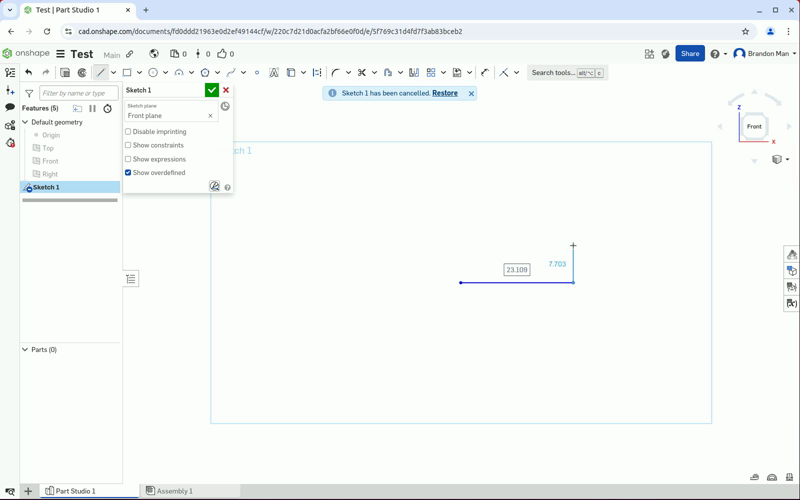
click(573, 245)
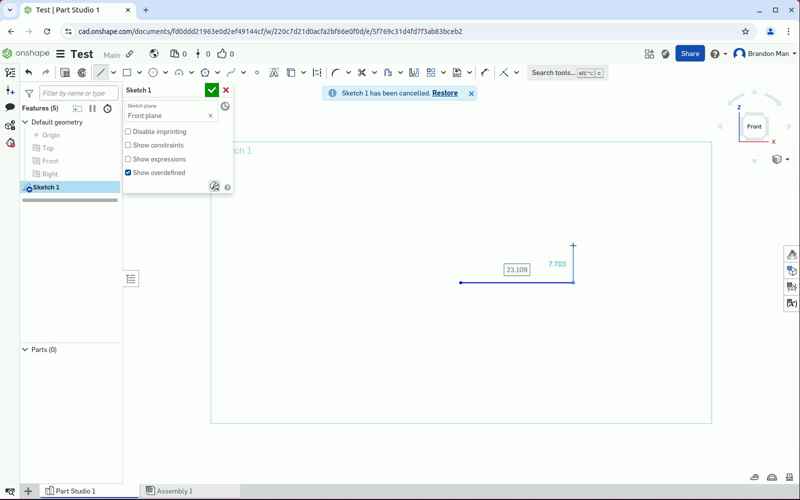
key_up(shift)
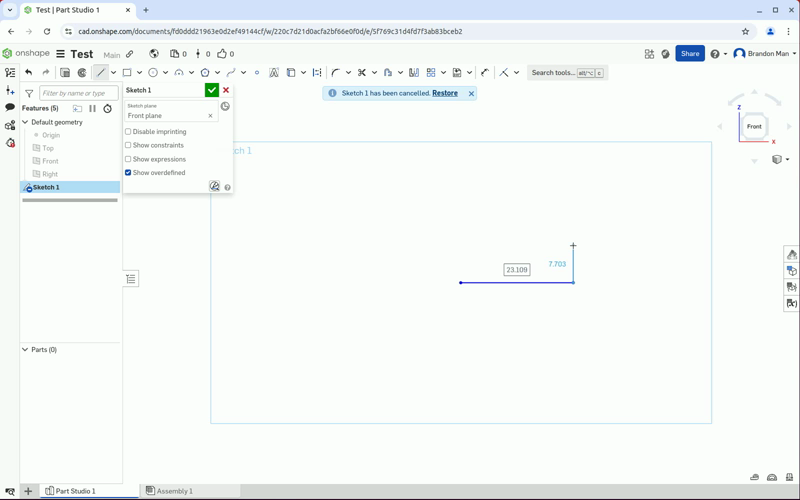
key_down(shift)
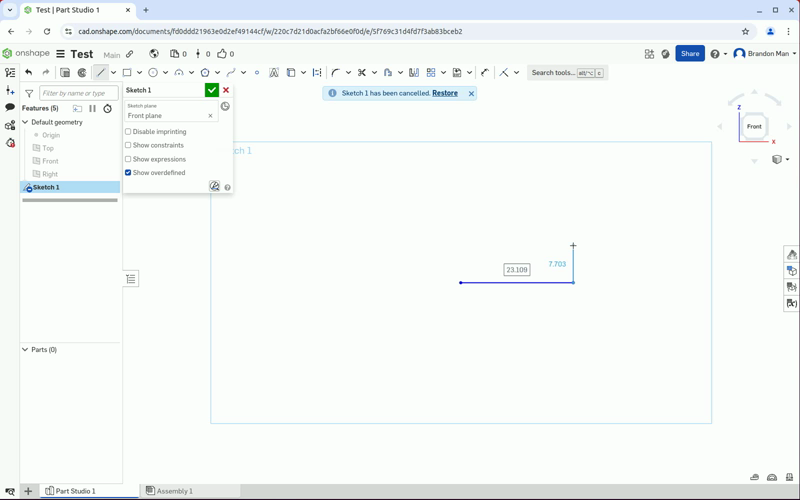
mouse_move(460, 245)
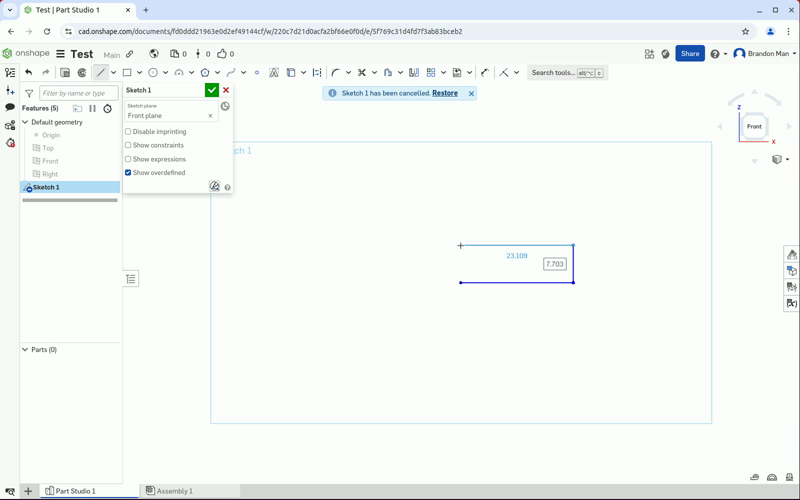
click(460, 245)
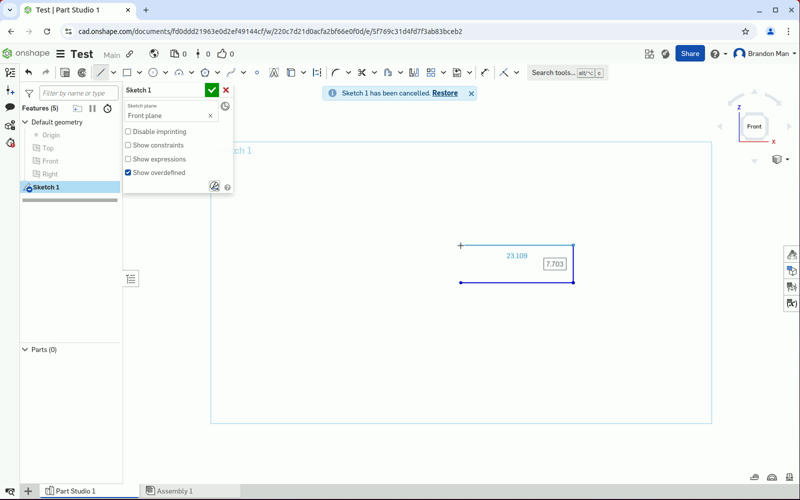
key_up(shift)
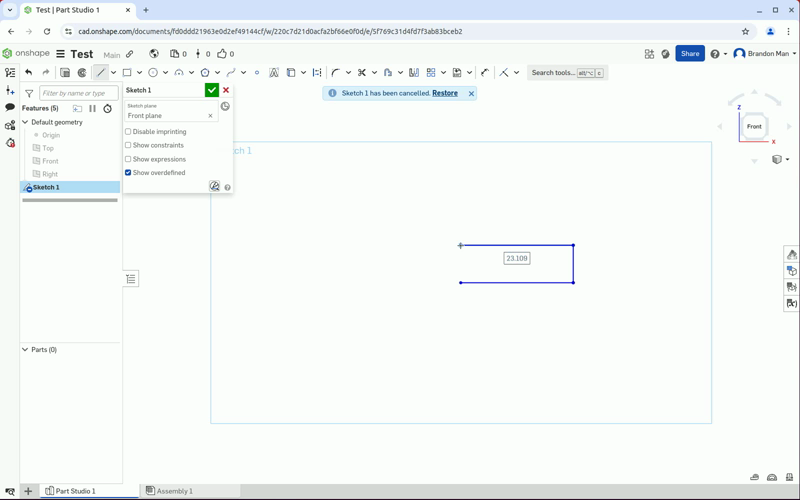
mouse_move(490, 245)
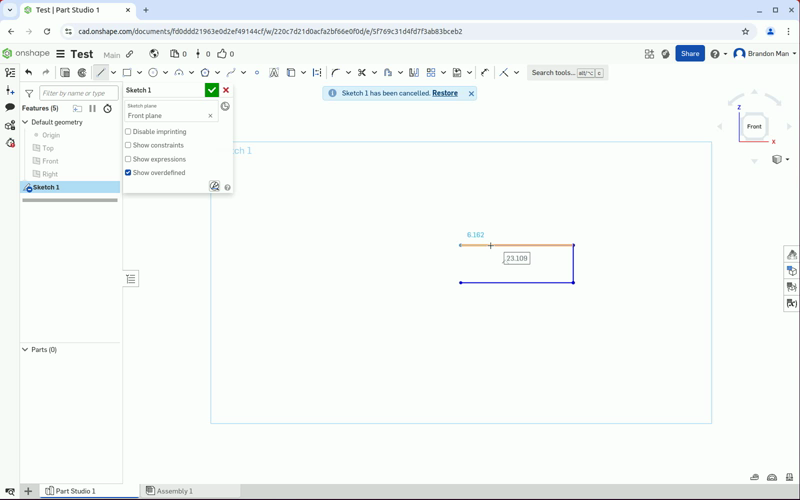
key_down(shift)
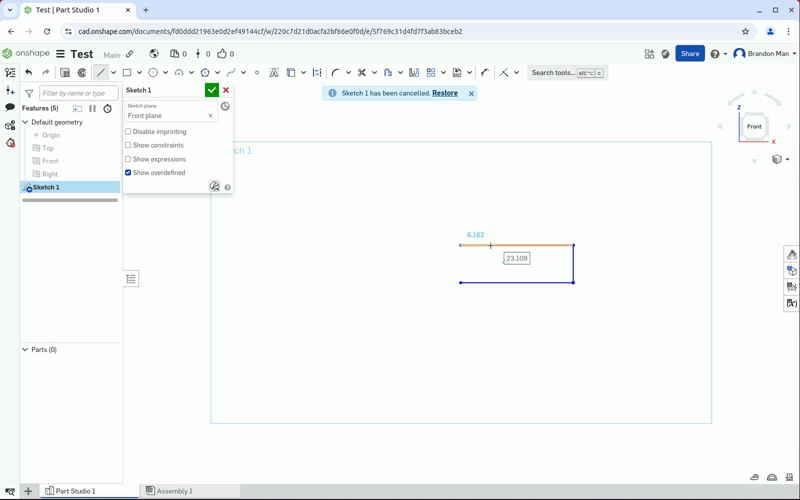
mouse_move(460, 282)
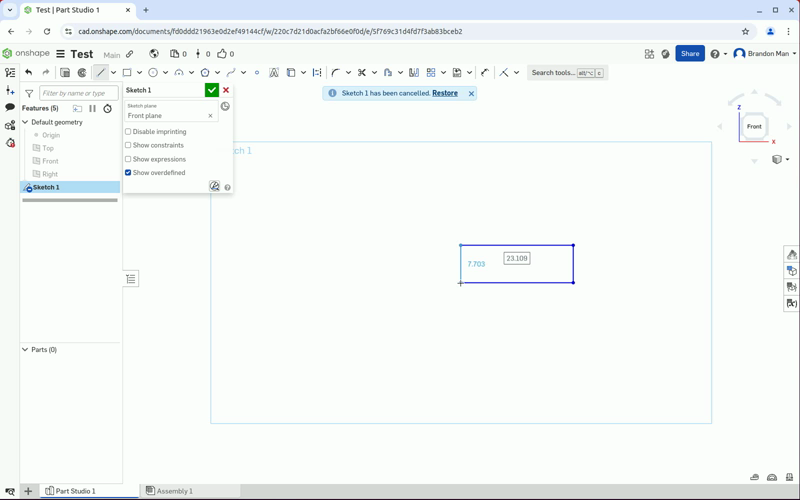
key_up(shift)
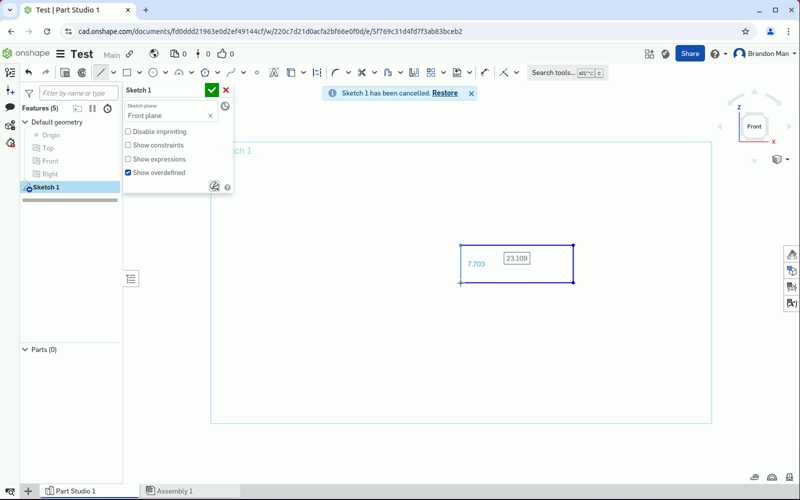
click(460, 282)
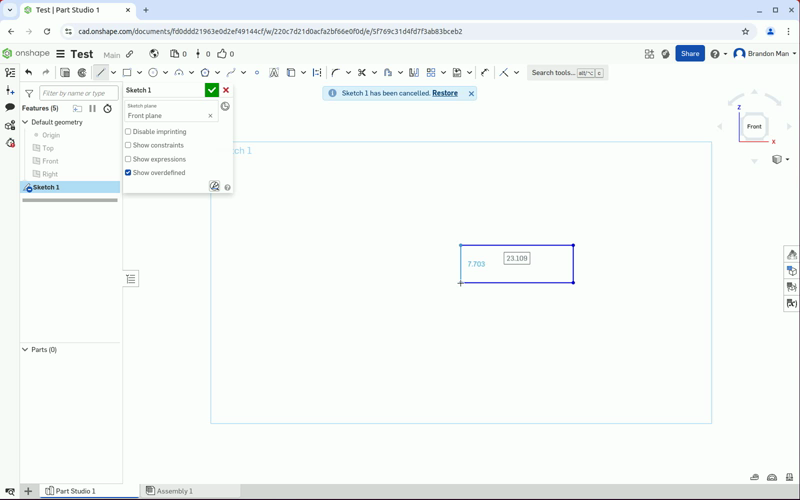
key(esc)
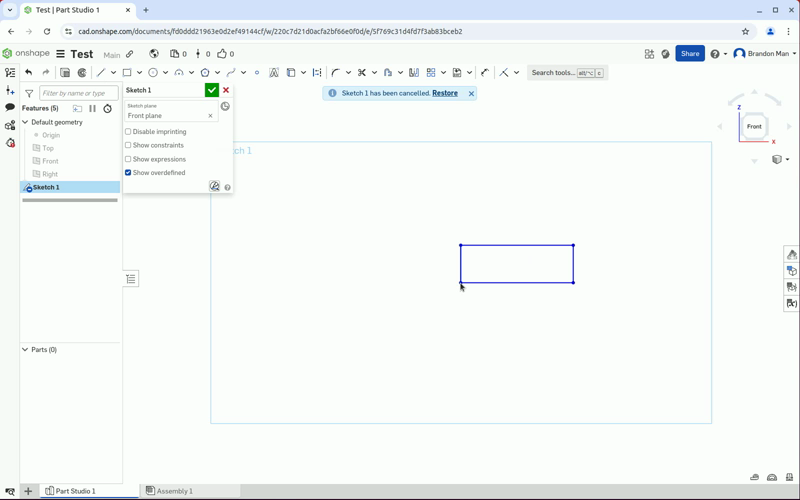
mouse_move(500, 273)
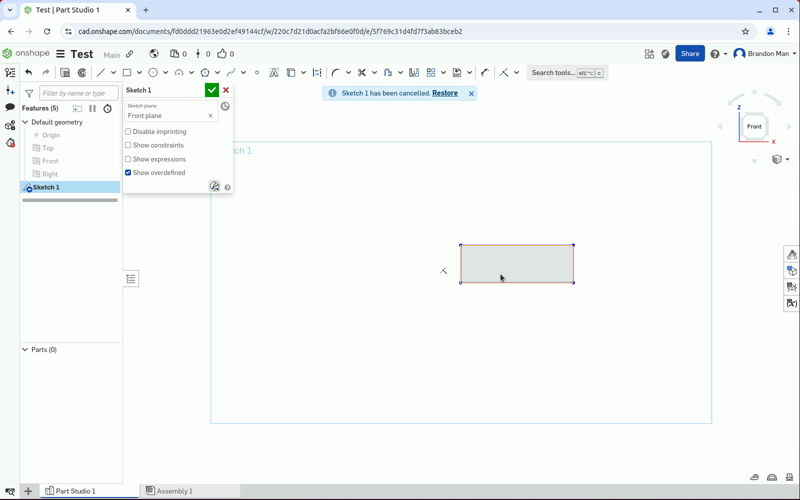
click(500, 273)
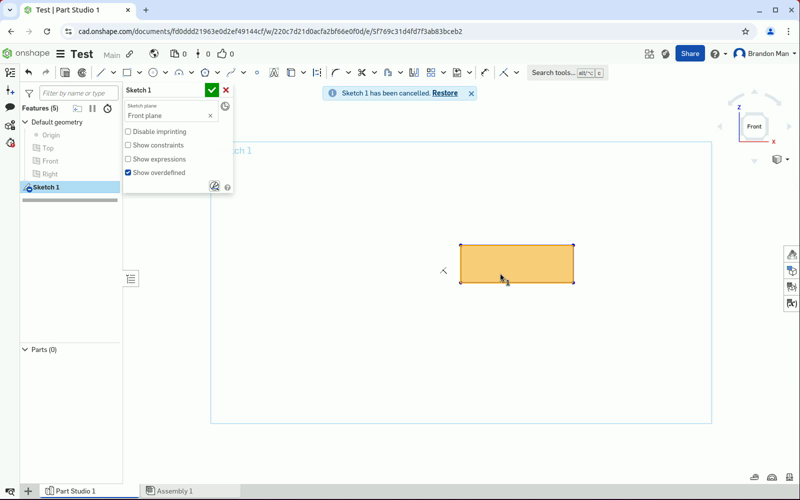
mouse_move(73, 352)
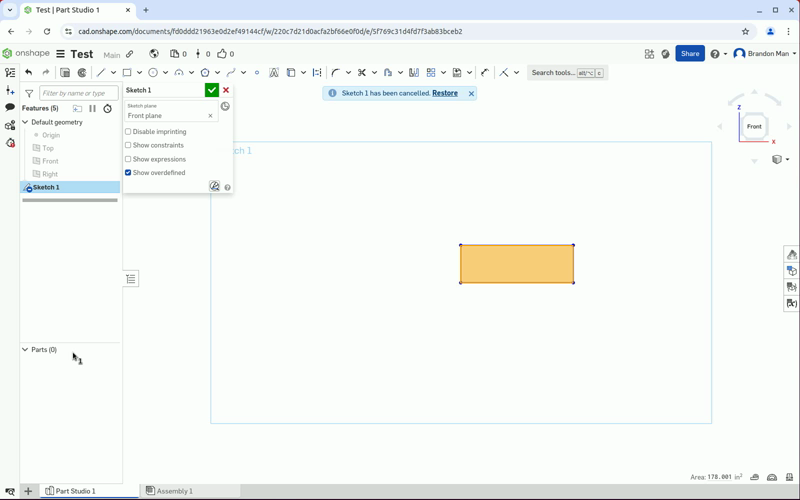
key(shift+y)
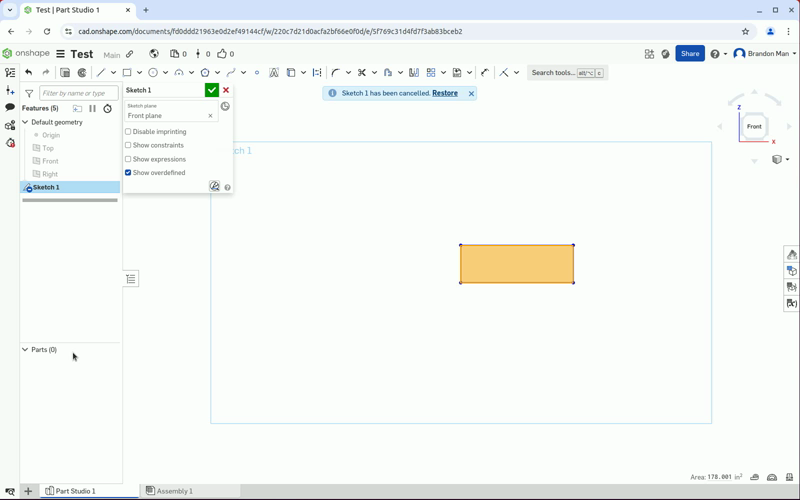
key(shift+e)
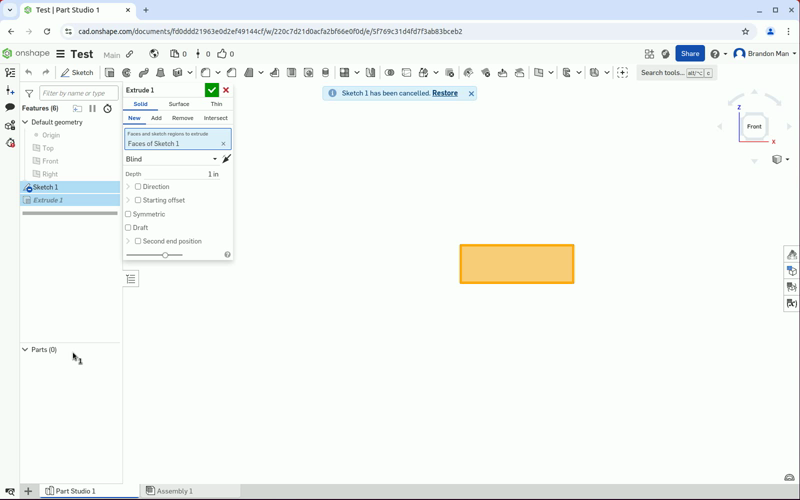
mouse_move(143, 106)
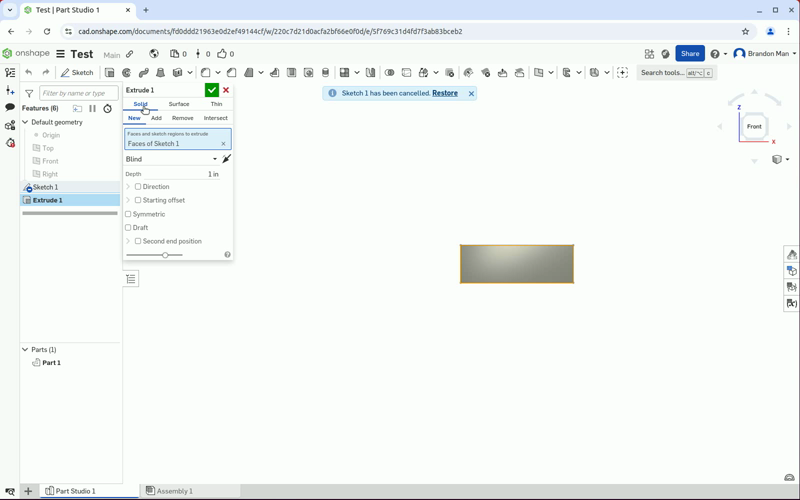
click(143, 106)
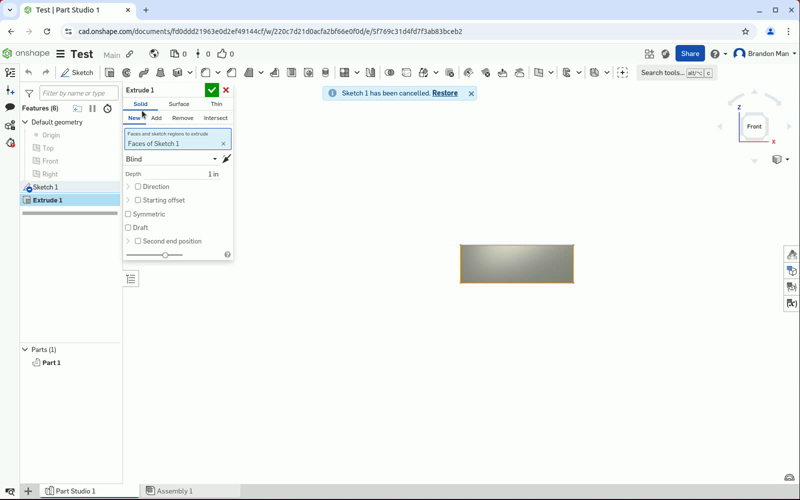
mouse_move(137, 120)
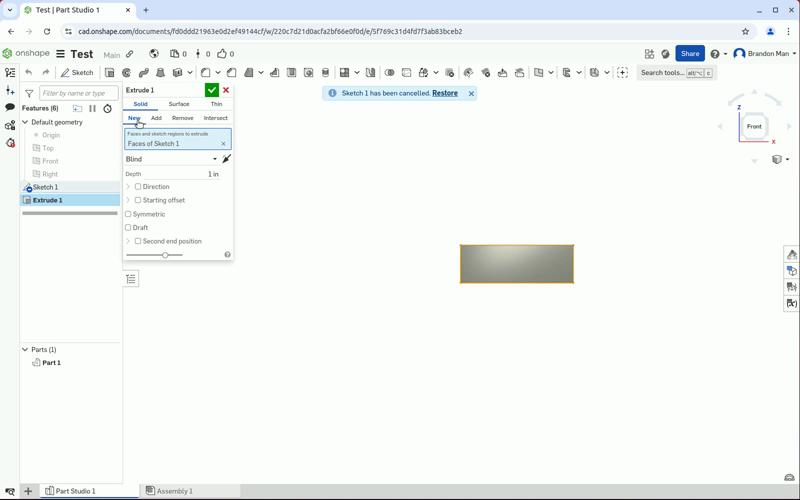
click(137, 120)
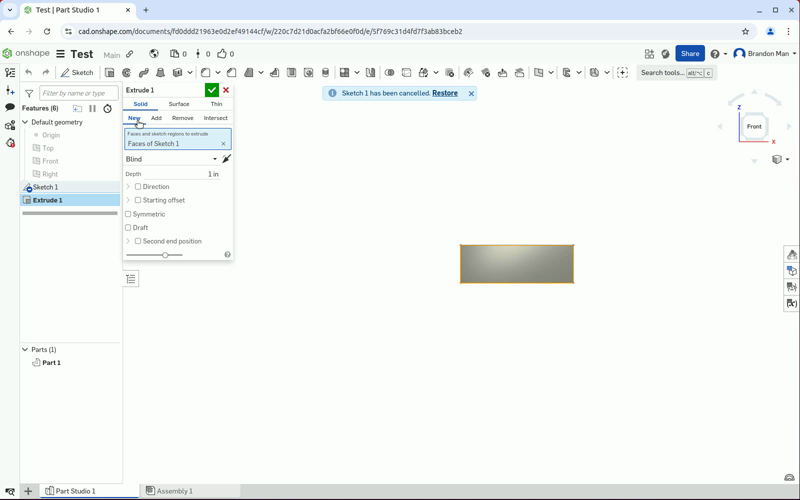
key(tab, 4)
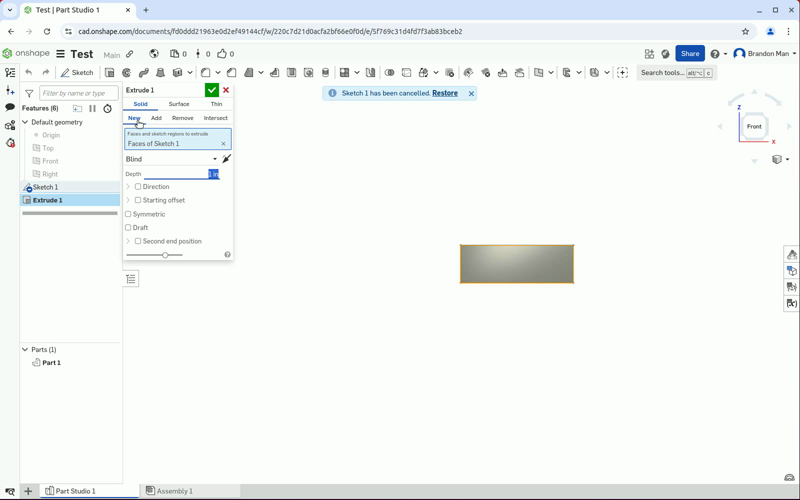
text(0.963)
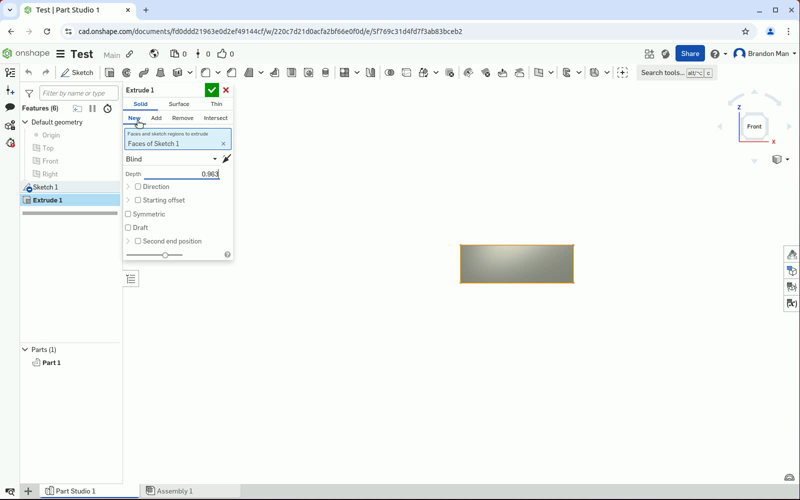
key(enter)
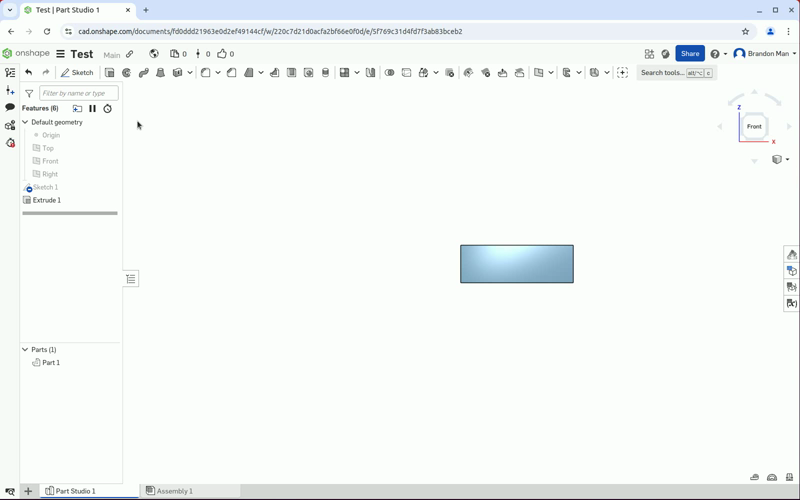
key(shift+h)
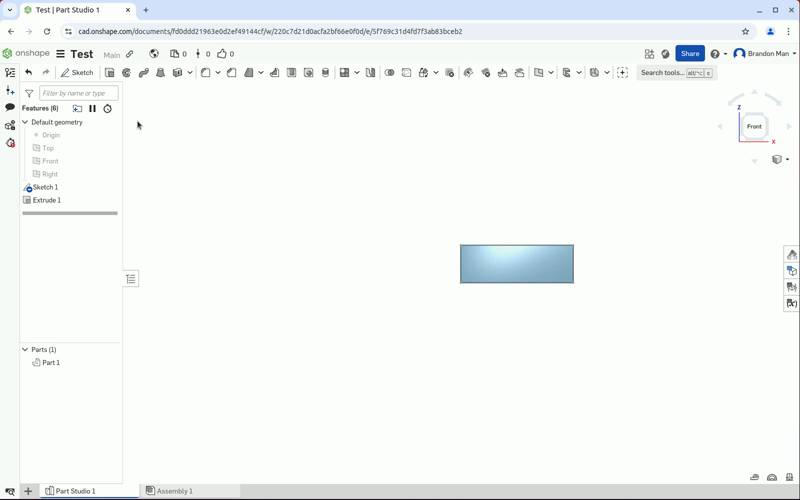
key(shift+h)
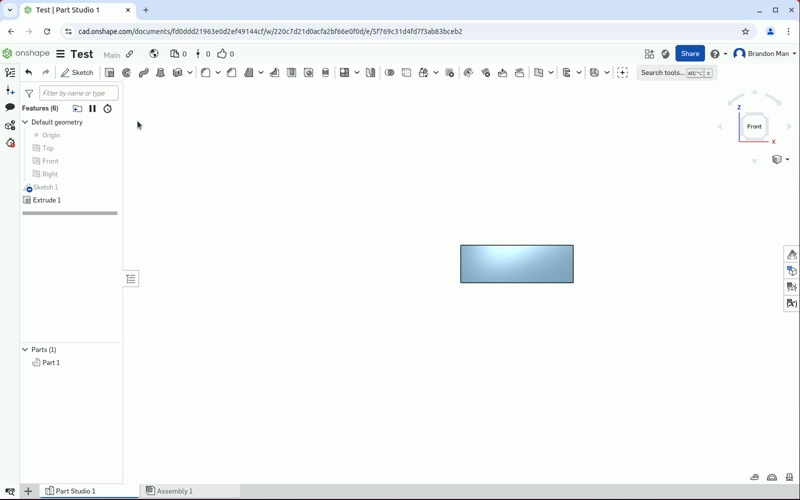
mouse_move(73, 189)
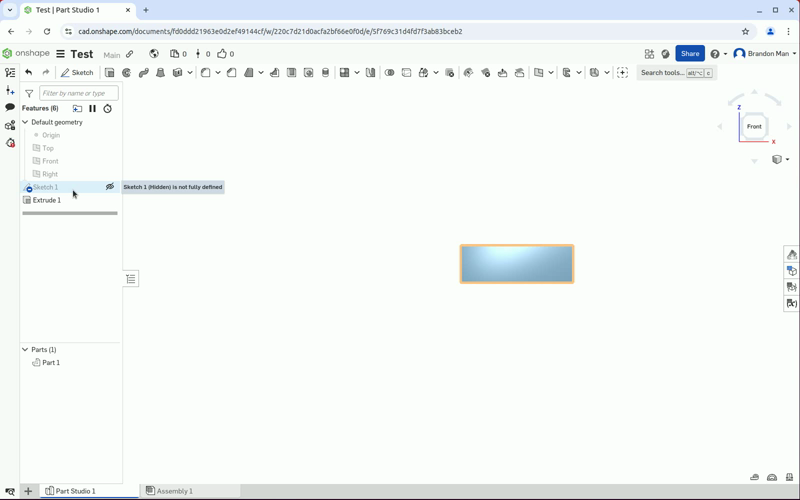
click(73, 189)
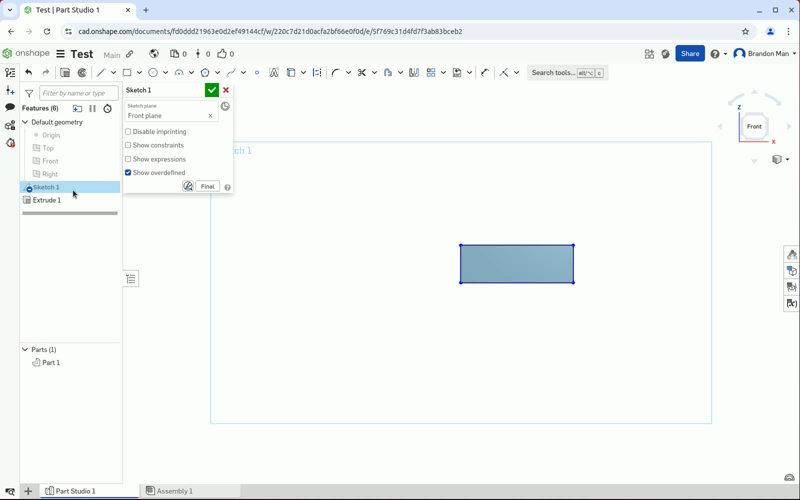
mouse_move(229, 92)
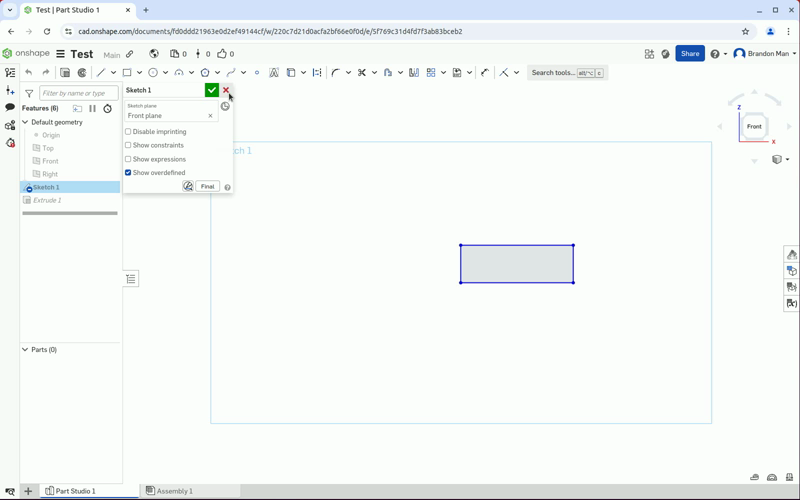
click(229, 92)
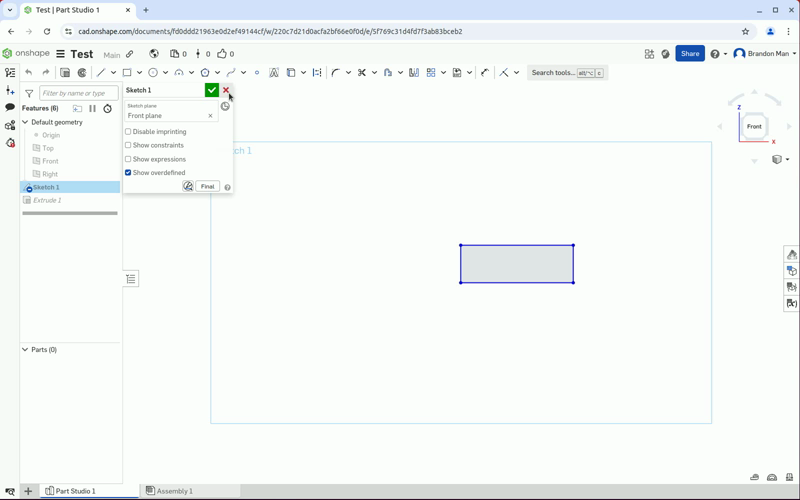
key(shift+s)
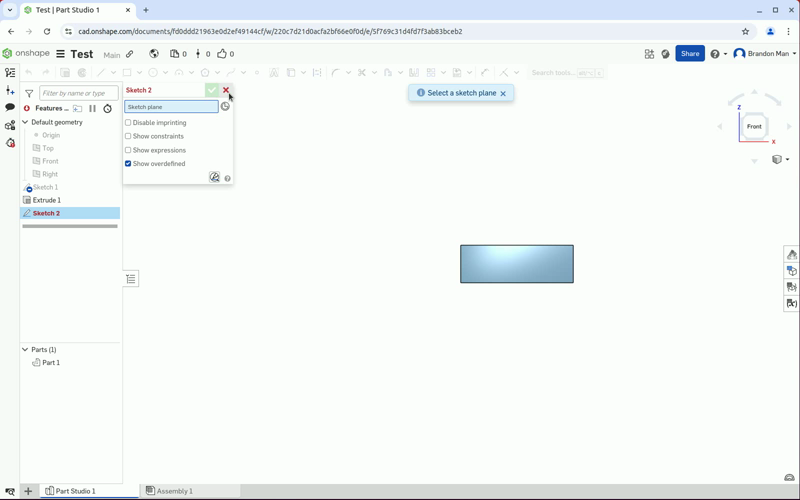
mouse_move(73, 163)
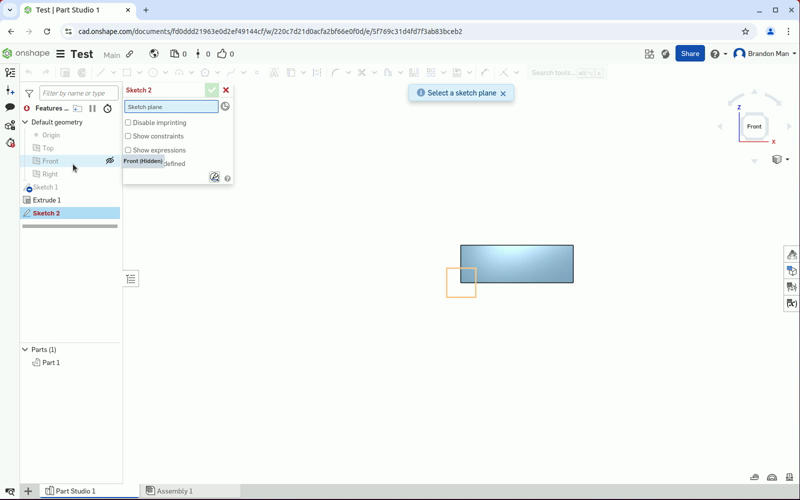
click(73, 163)
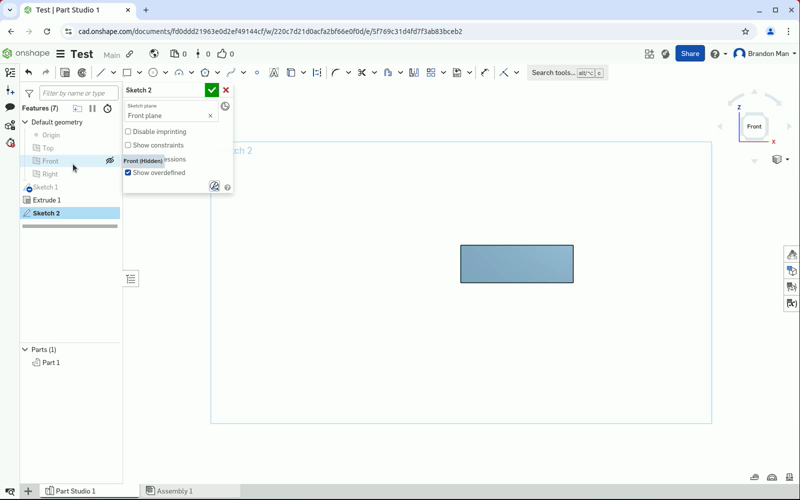
mouse_move(73, 352)
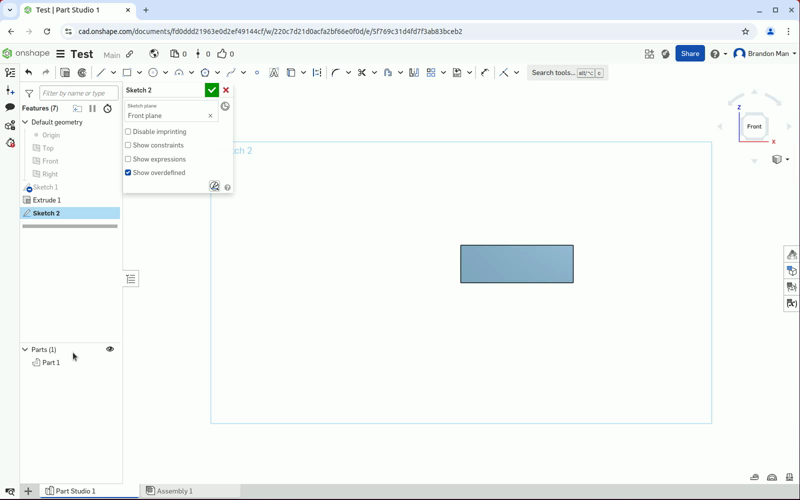
key(y)
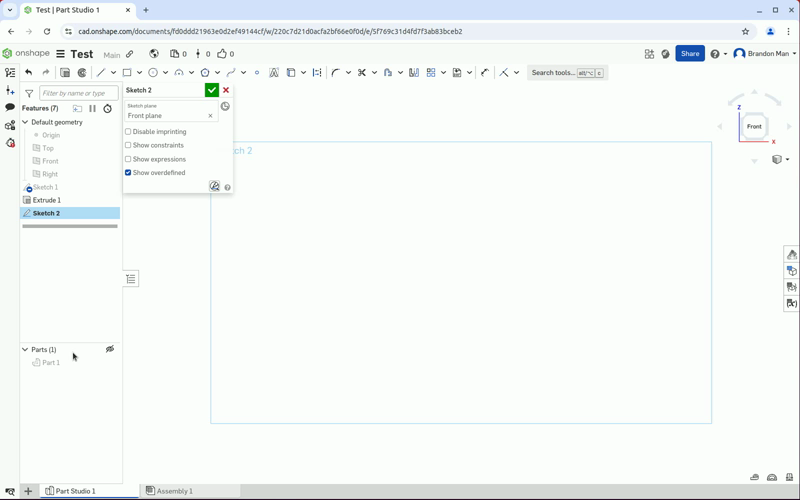
key(l)
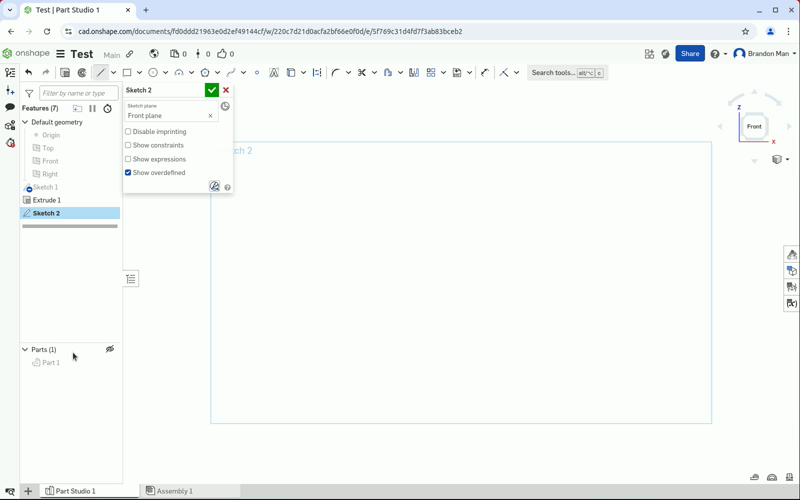
key_down(shift)
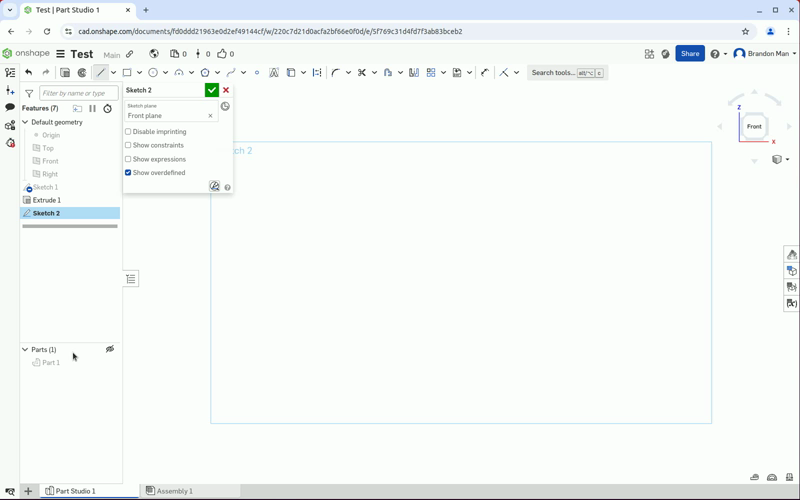
mouse_move(460, 245)
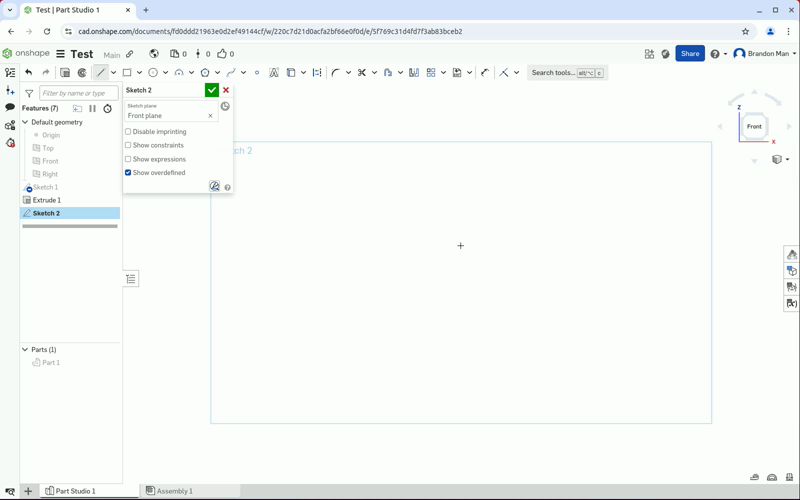
click(460, 245)
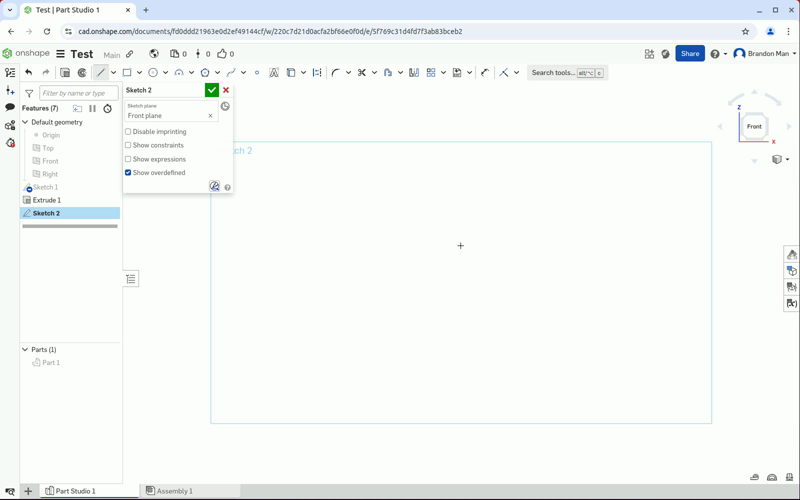
key_up(shift)
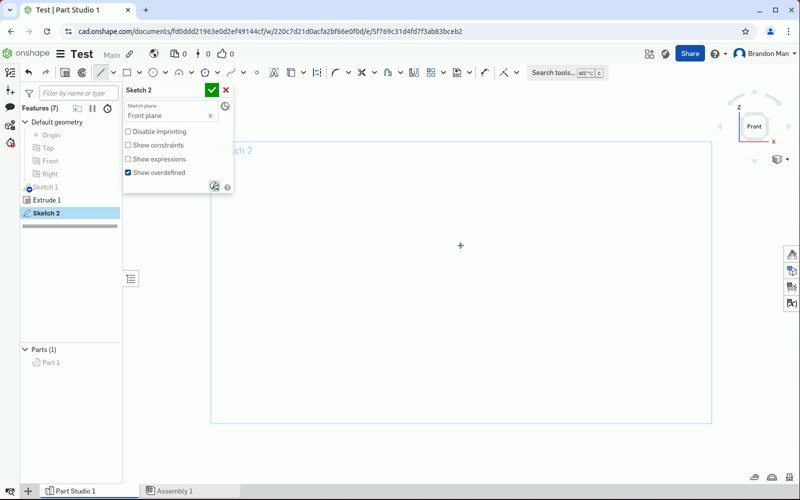
key_down(shift)
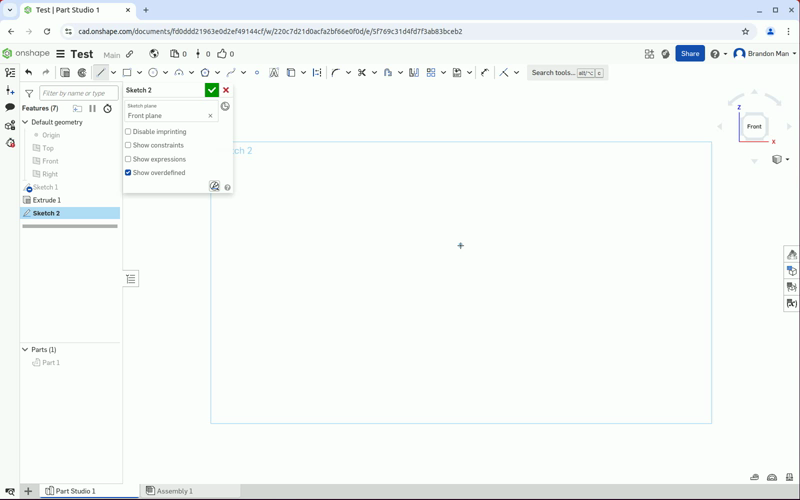
mouse_move(573, 245)
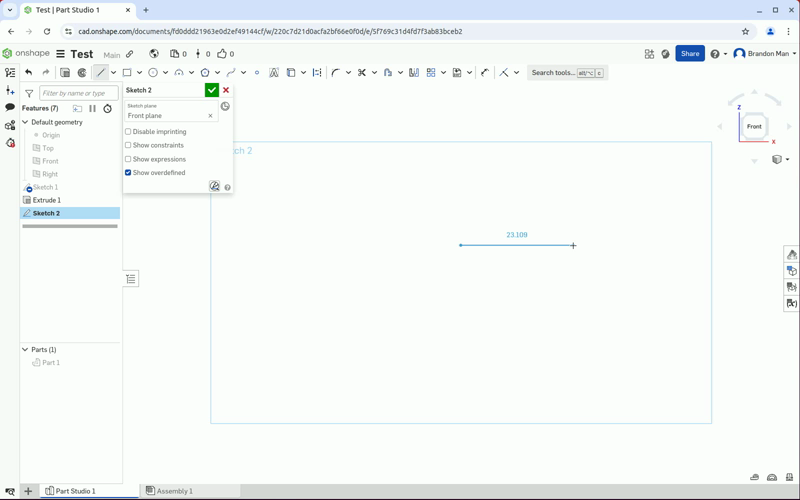
click(573, 245)
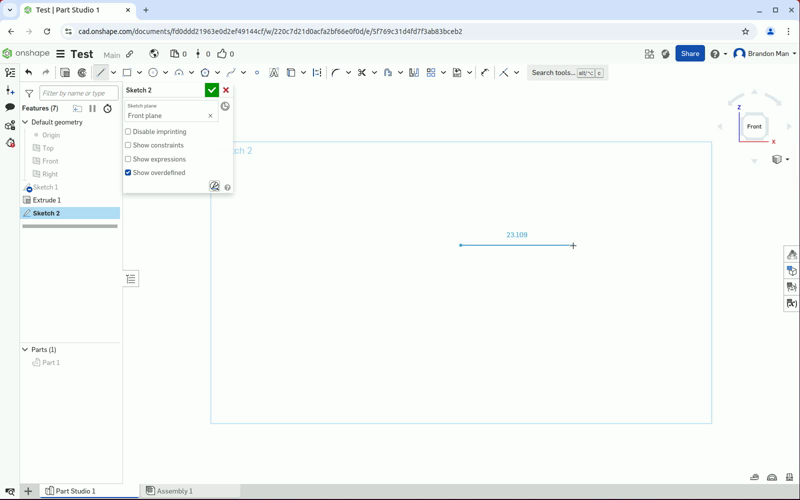
key_up(shift)
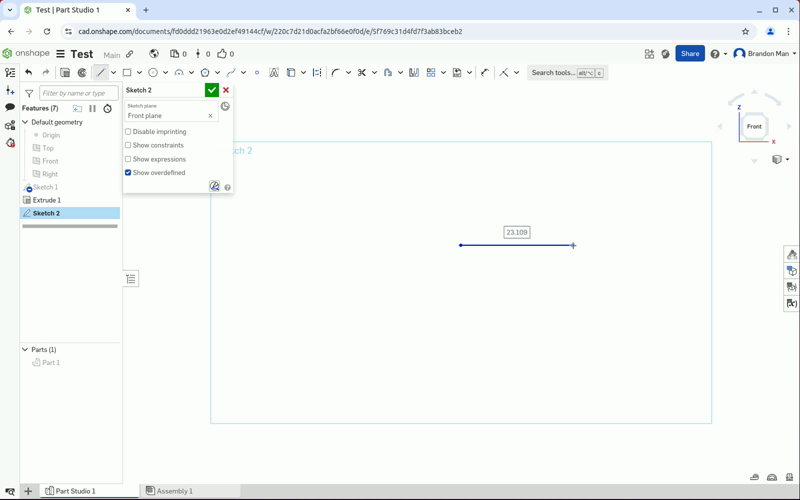
key(esc)
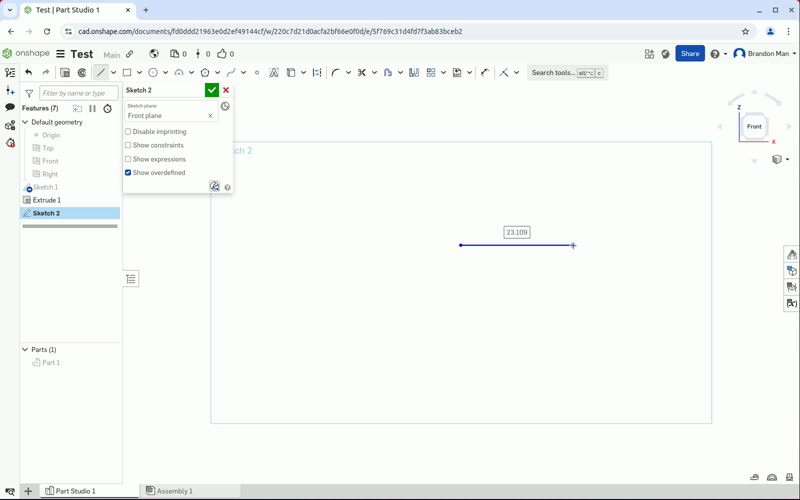
key(a)
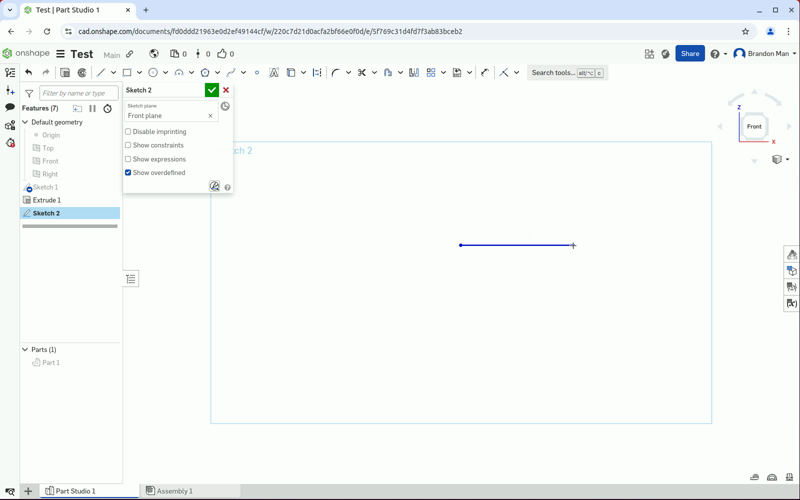
mouse_move(573, 245)
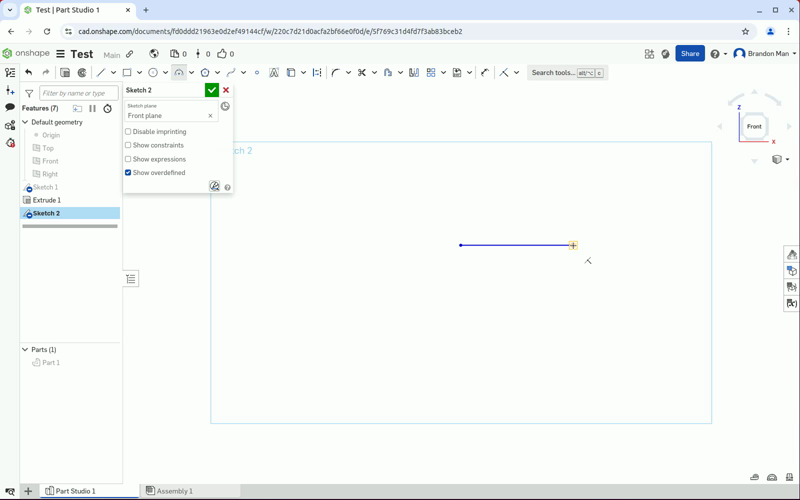
click(573, 245)
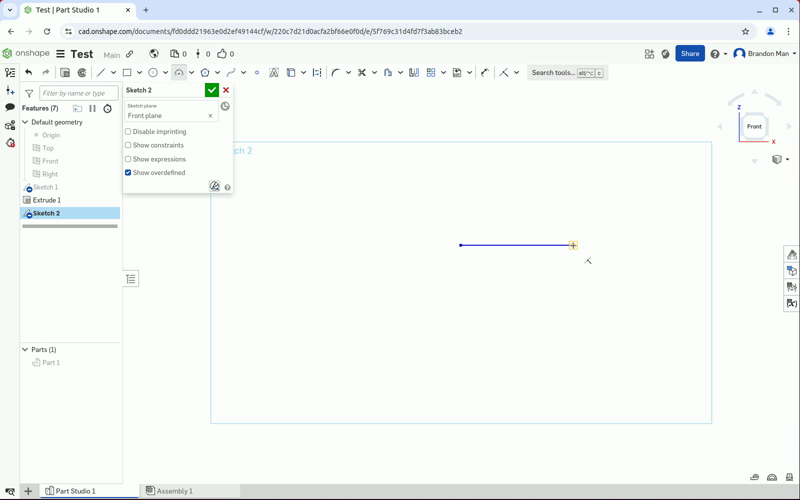
mouse_move(460, 245)
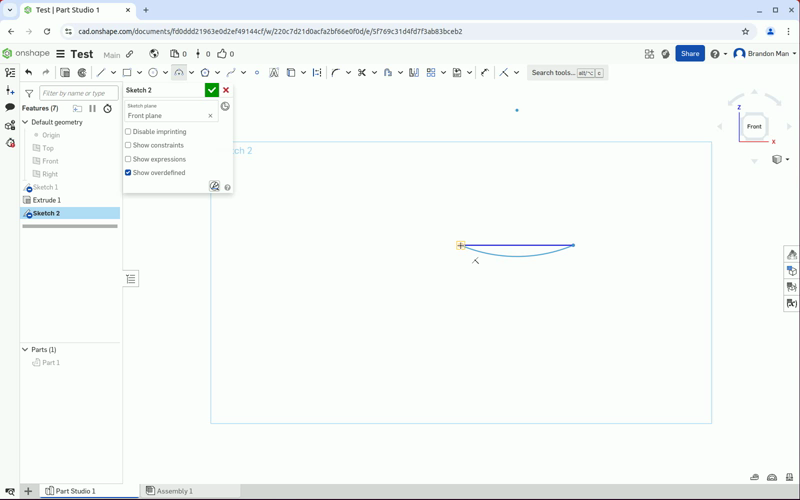
click(460, 245)
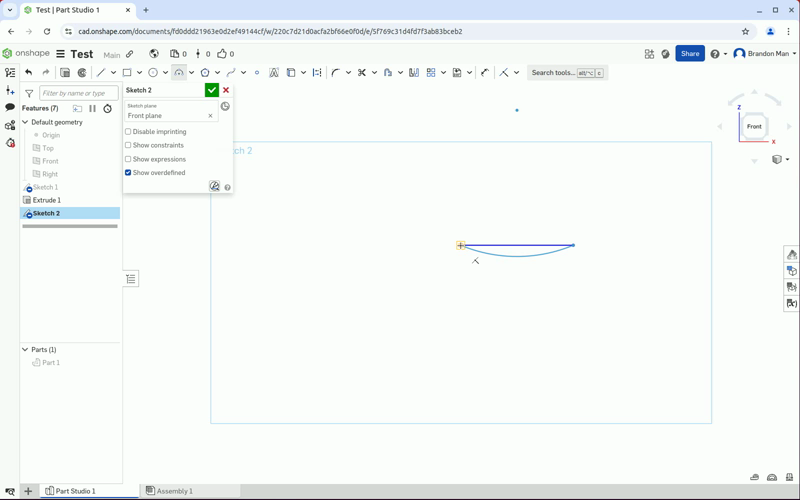
key_down(shift)
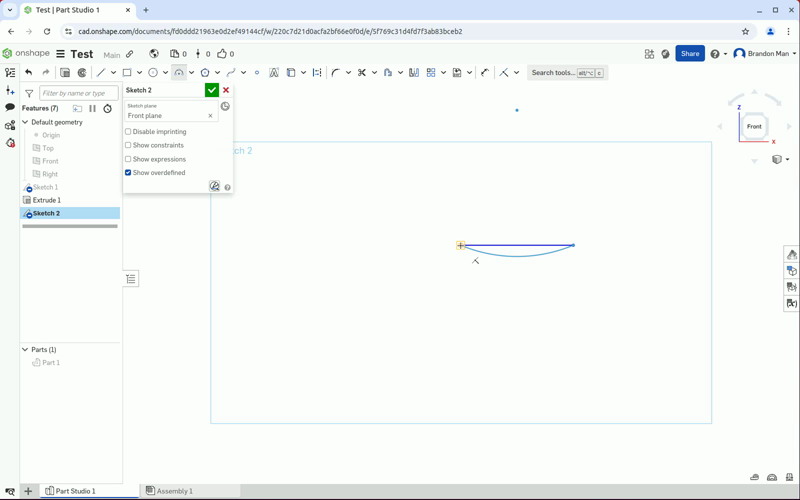
mouse_move(516, 189)
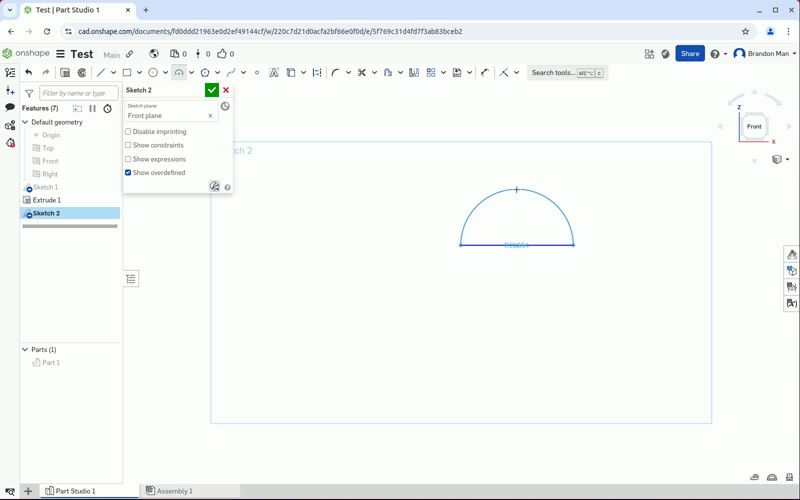
click(516, 189)
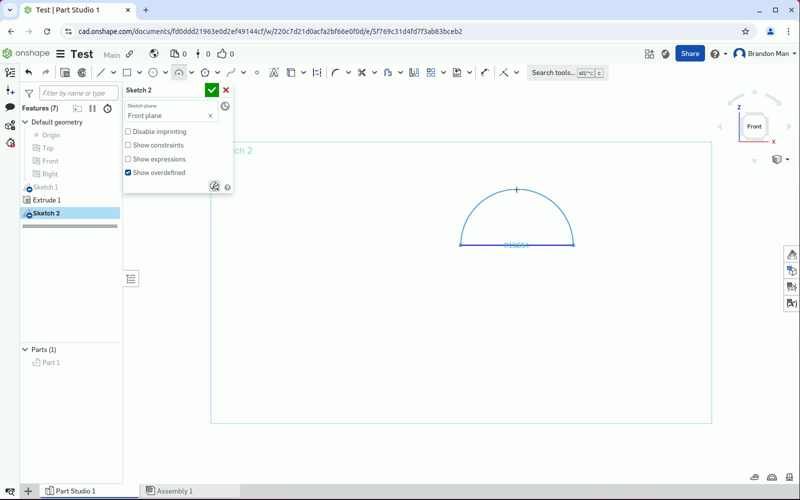
key_up(shift)
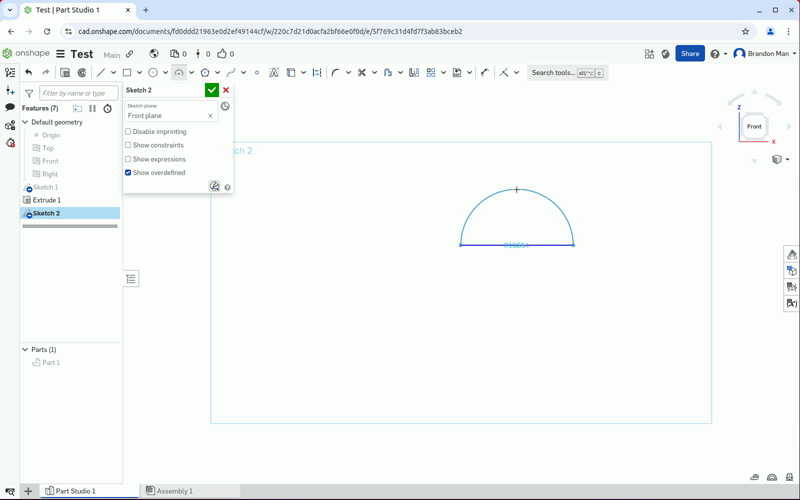
key(esc)
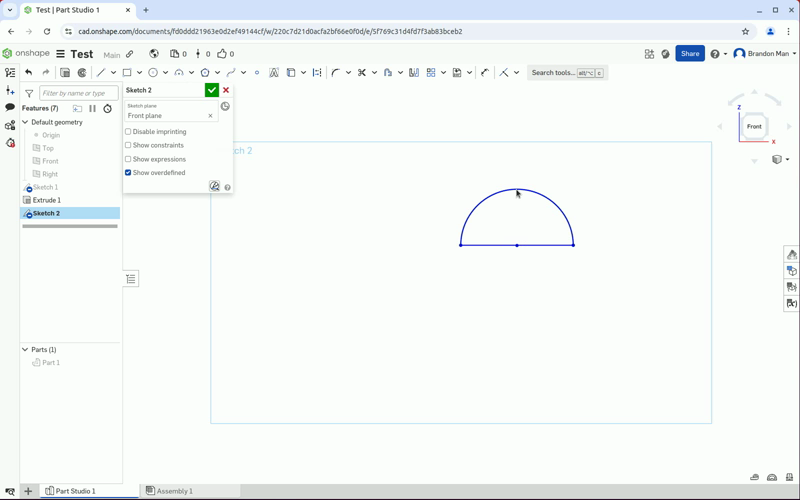
mouse_move(527, 233)
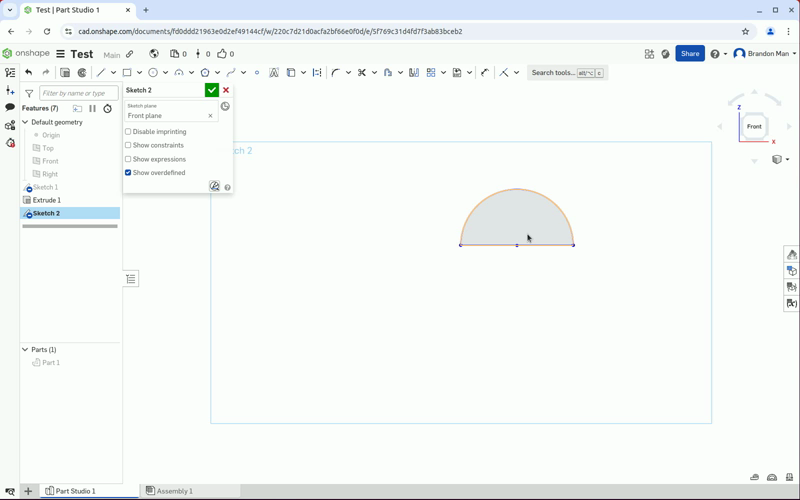
scroll(6)
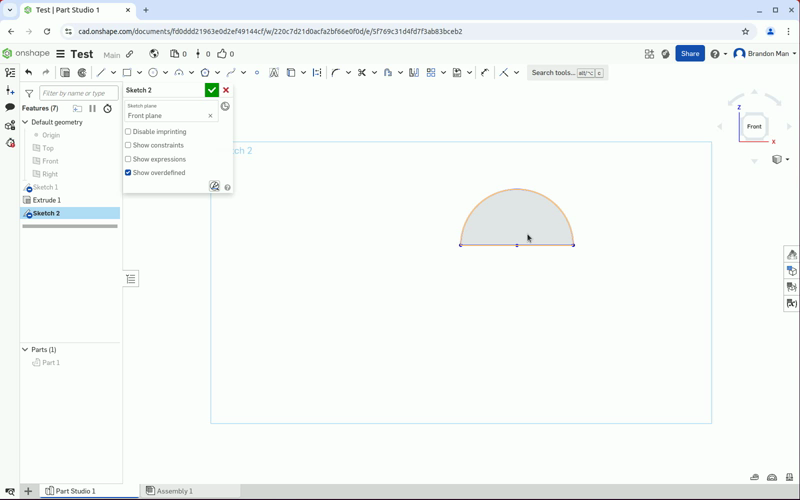
scroll(6)
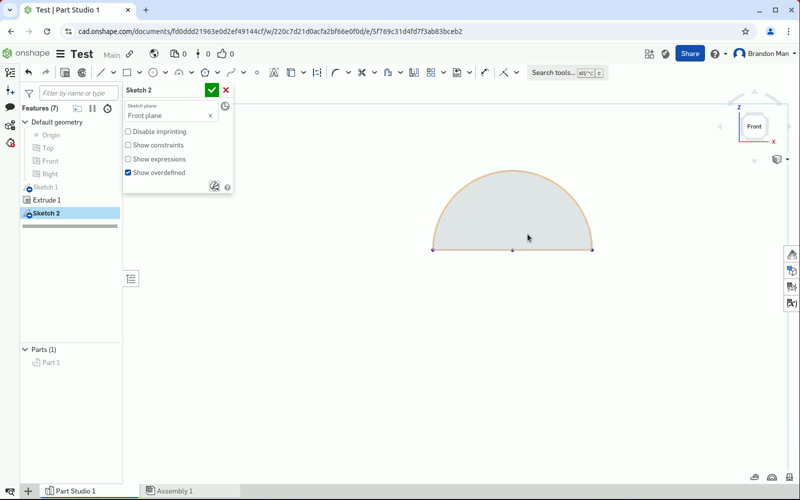
scroll(6)
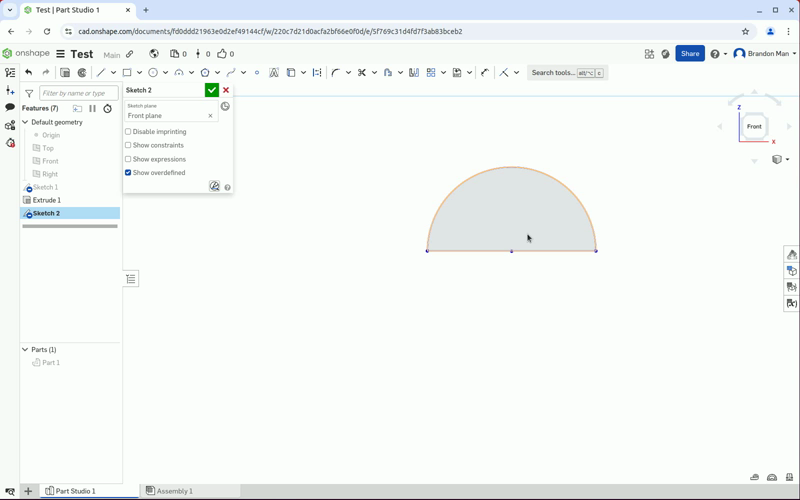
scroll(6)
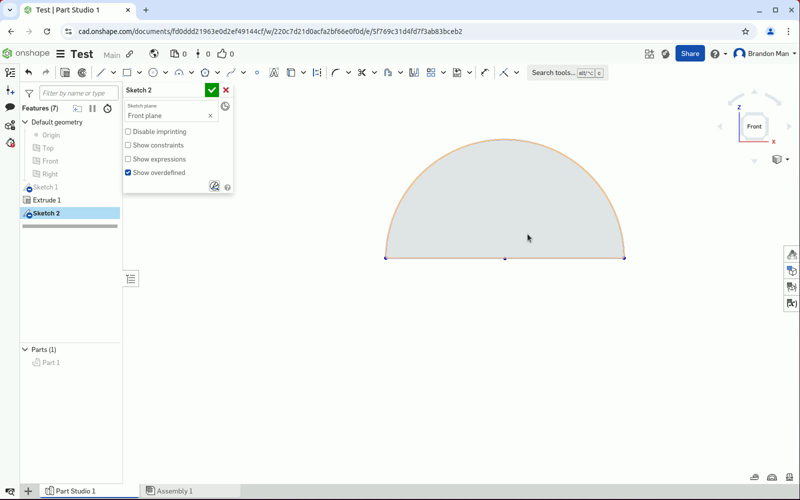
scroll(6)
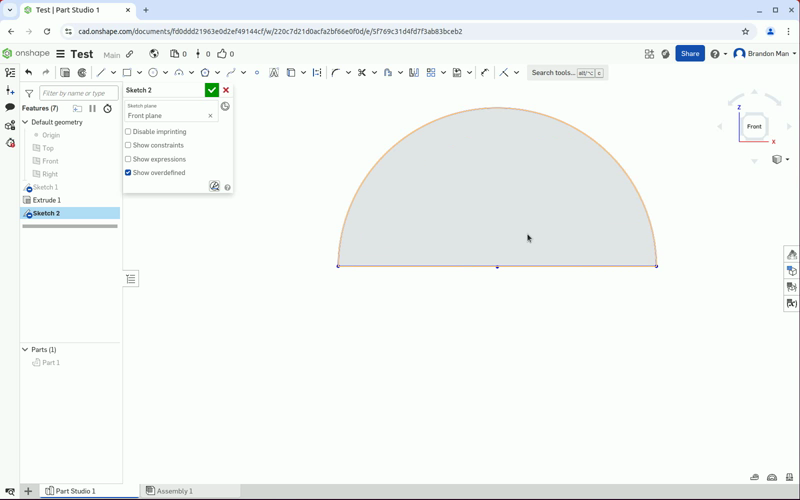
scroll(6)
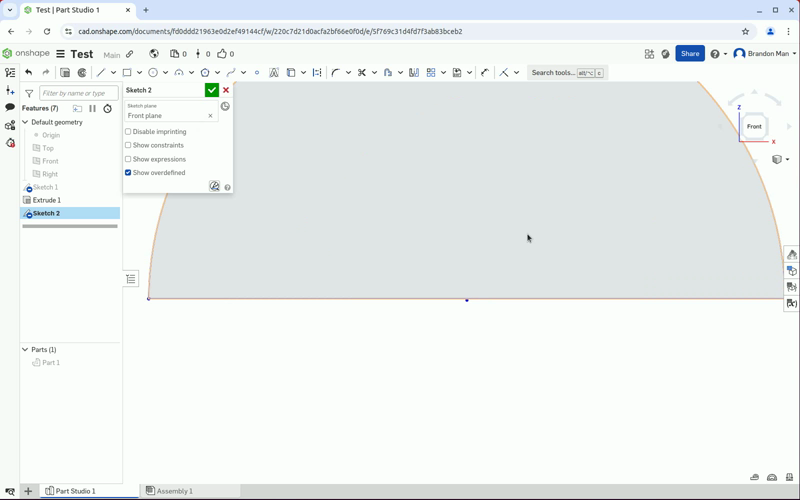
scroll(6)
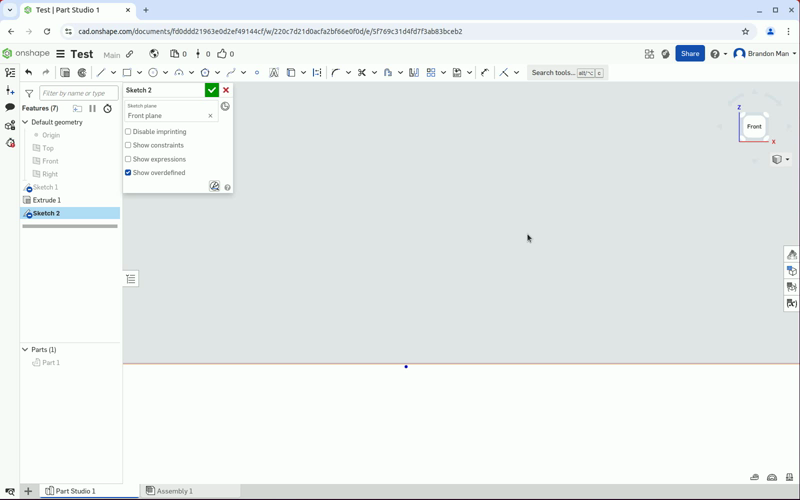
click(527, 233)
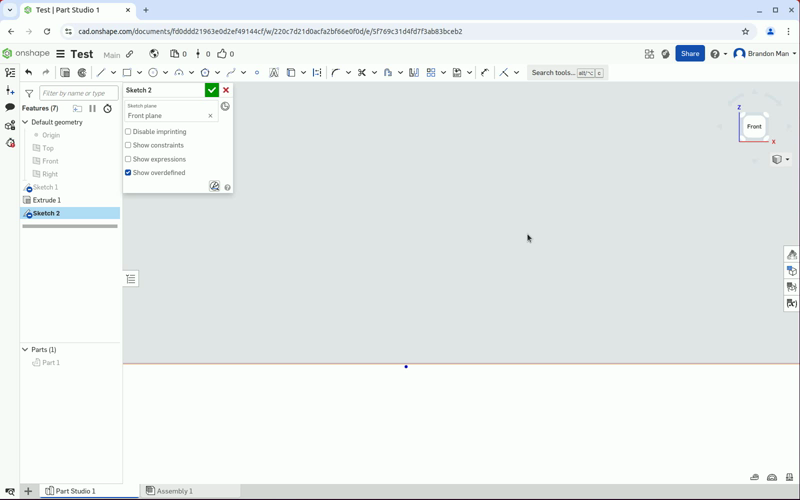
scroll(-6)
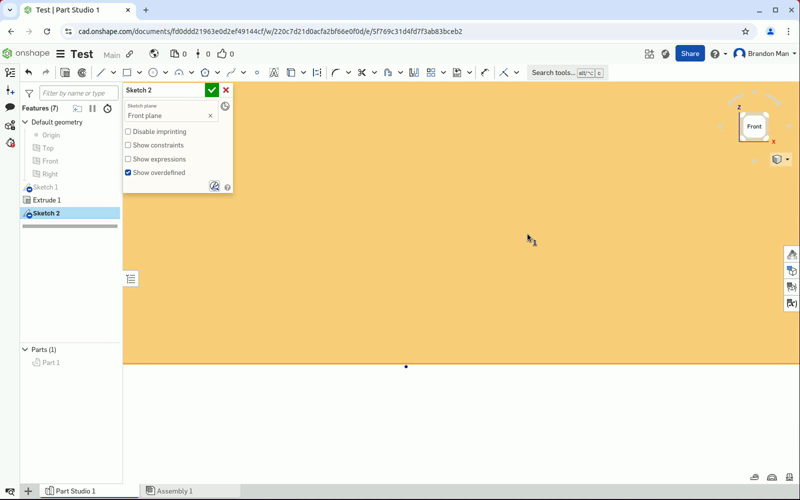
scroll(-6)
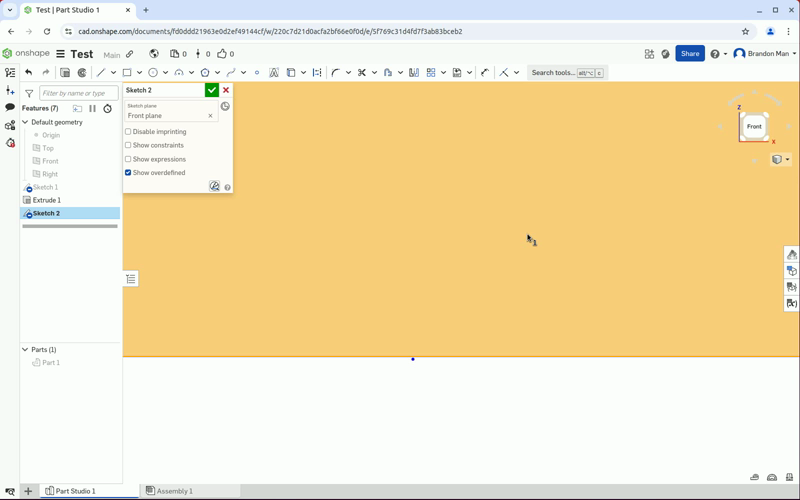
scroll(-6)
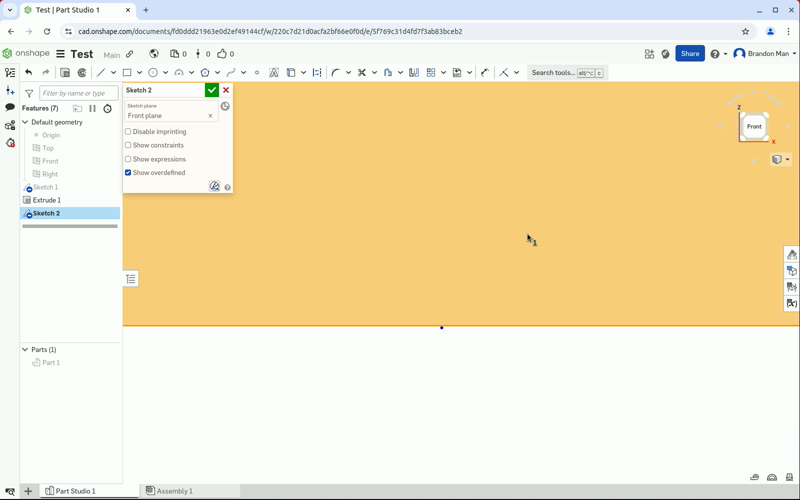
scroll(-6)
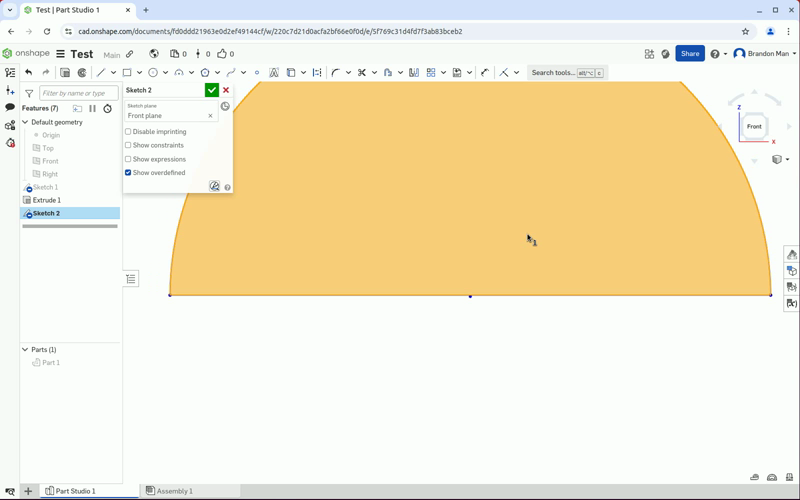
scroll(-6)
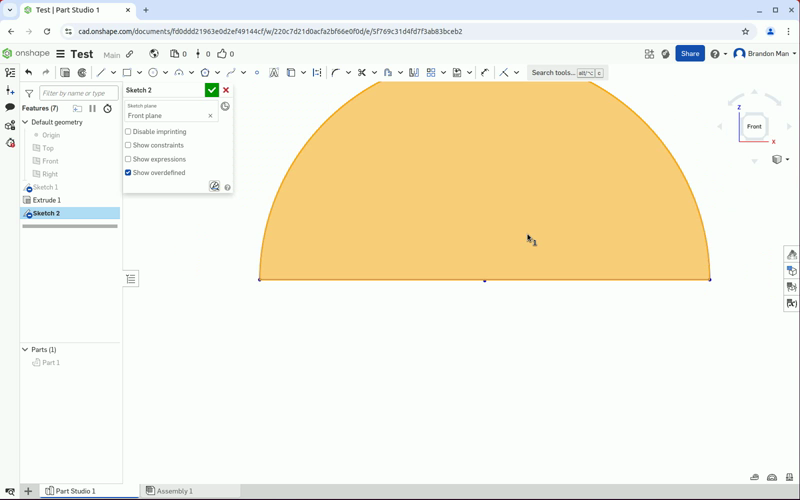
scroll(-6)
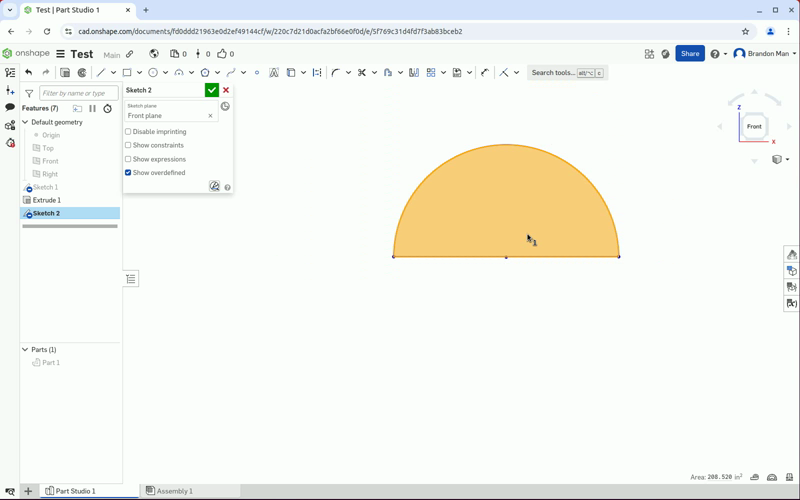
scroll(-6)
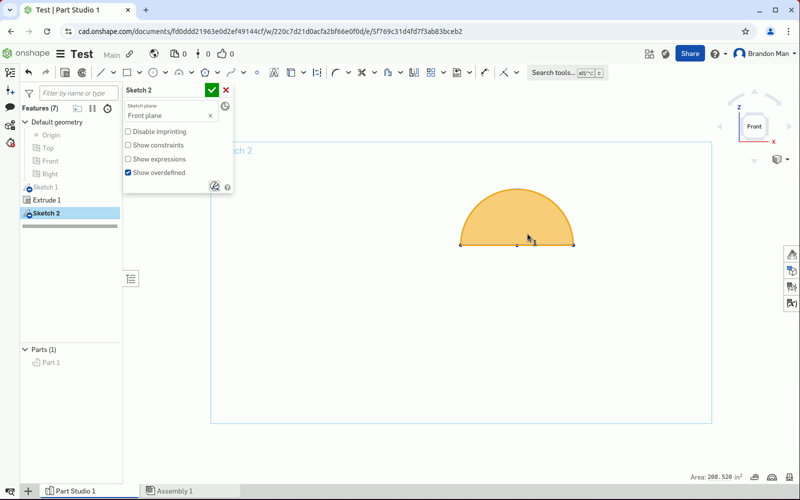
mouse_move(73, 352)
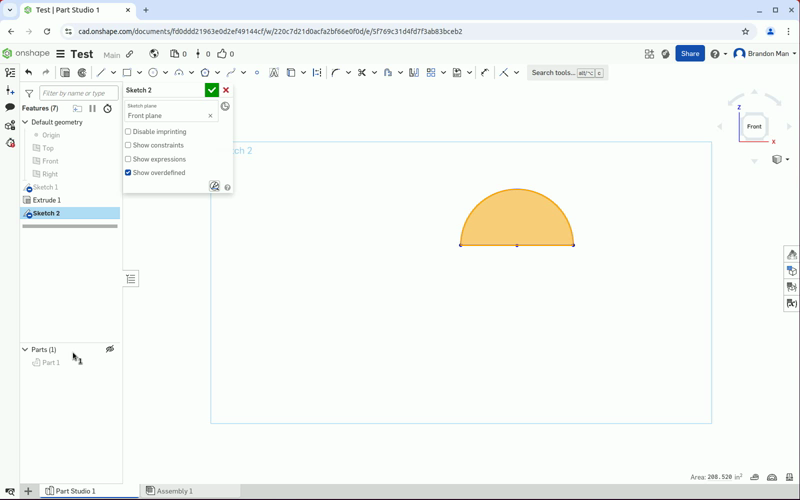
key(shift+y)
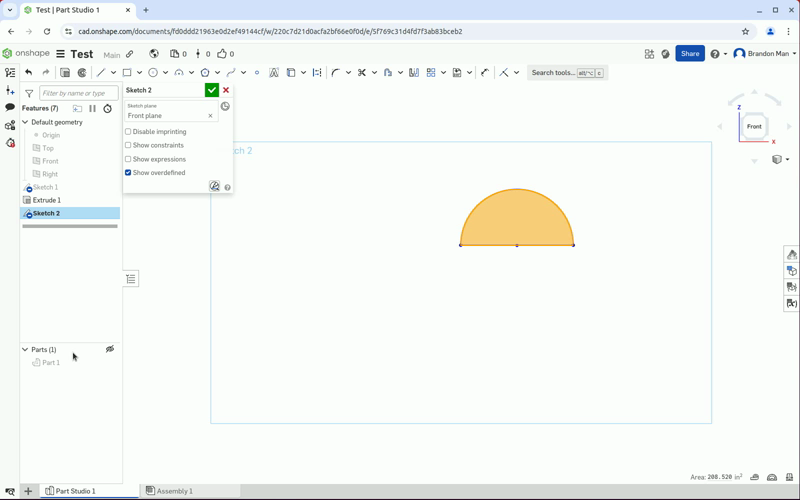
key(shift+e)
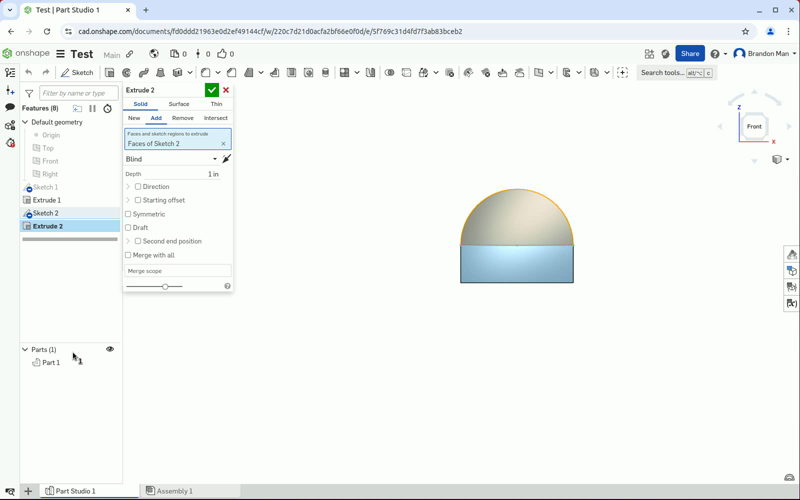
mouse_move(143, 106)
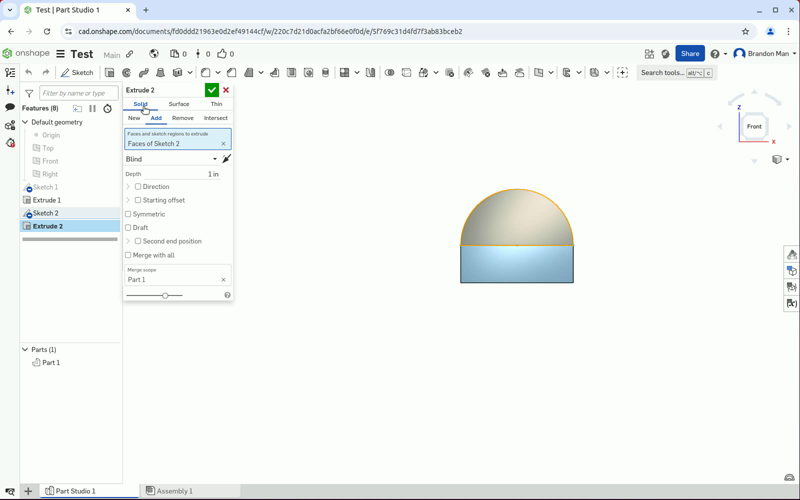
click(143, 106)
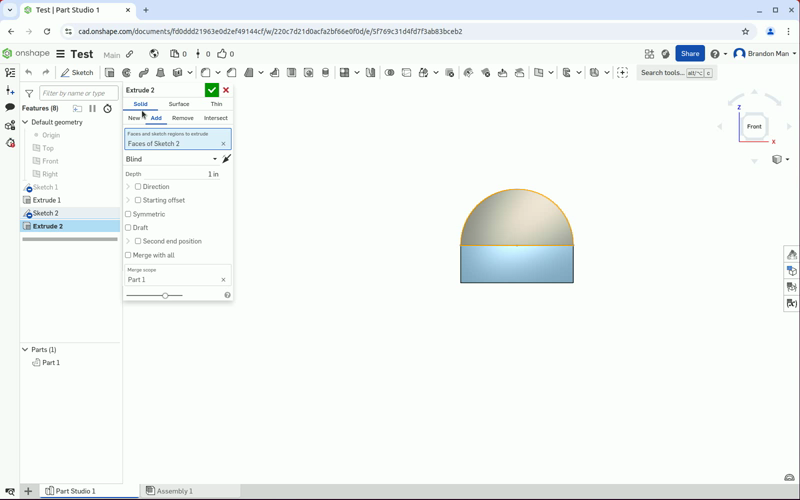
mouse_move(137, 120)
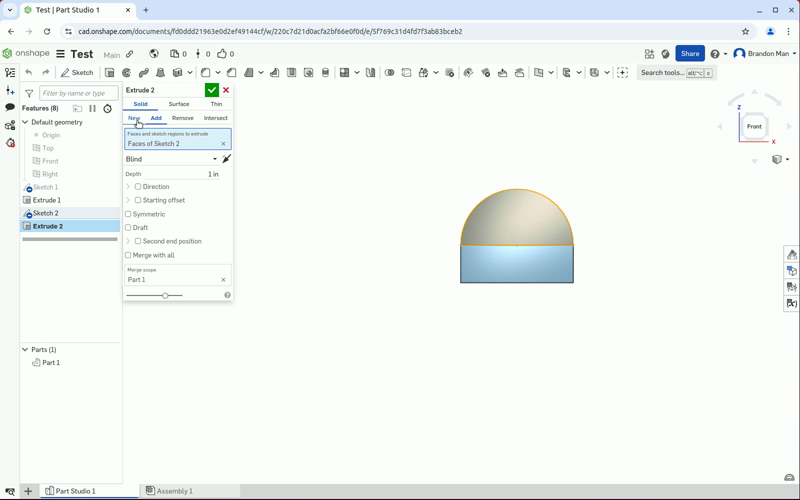
click(137, 120)
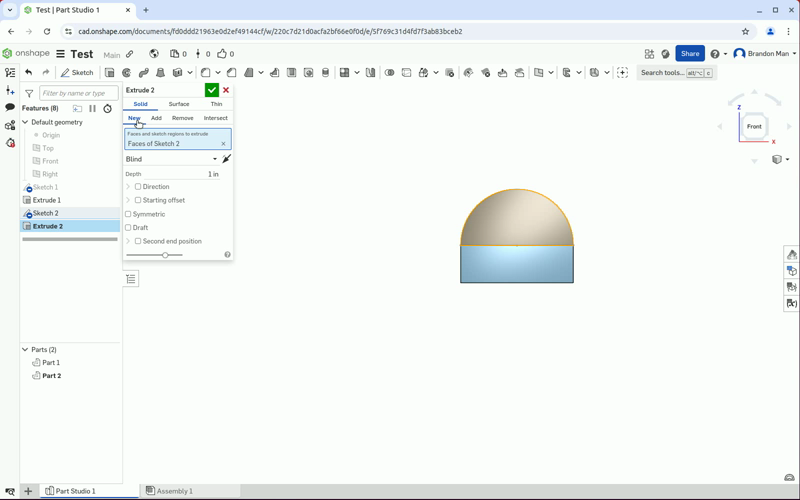
key(tab, 4)
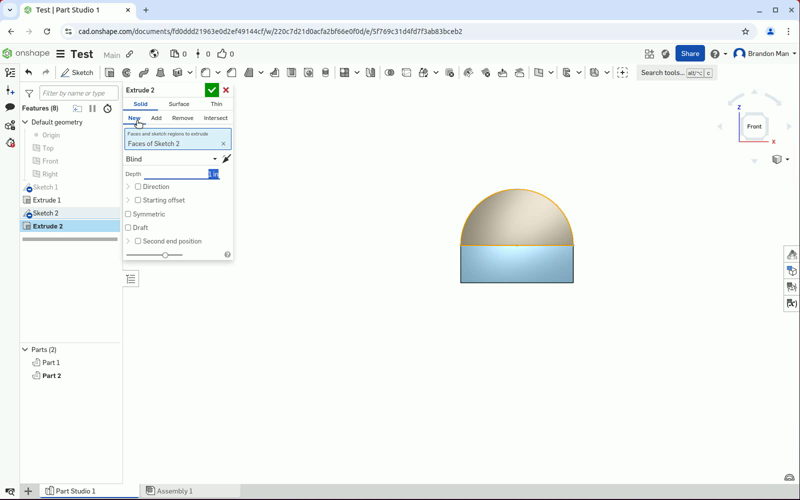
text(0.963)
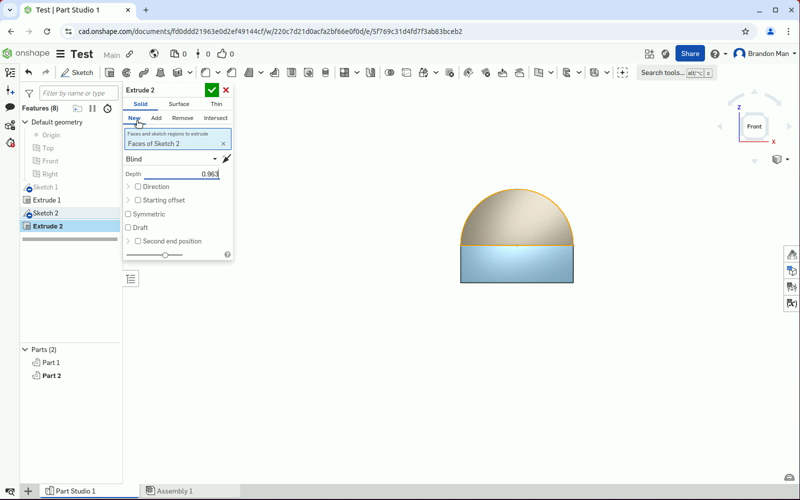
key(enter)
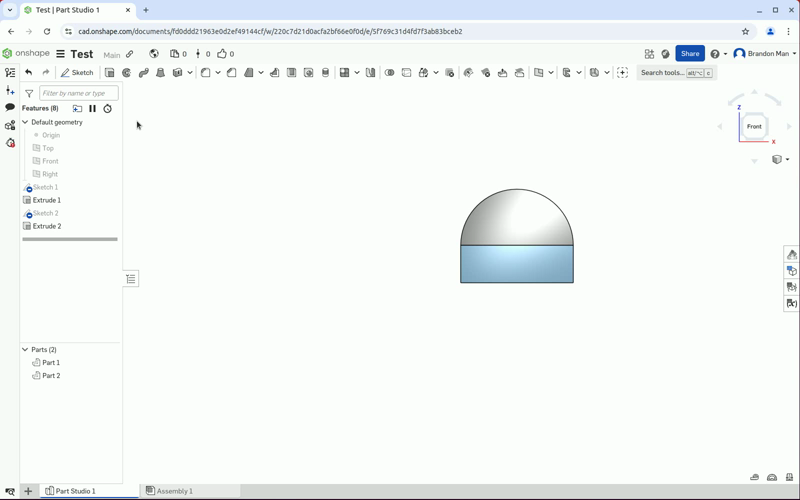
key(shift+h)
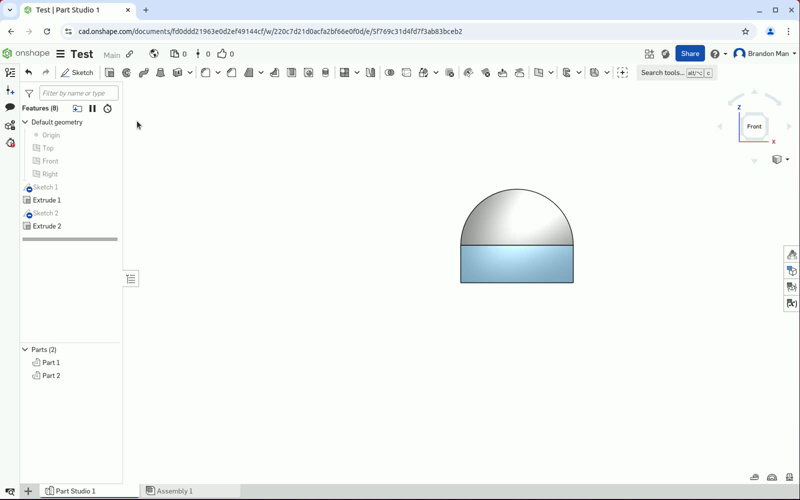
key(shift+h)
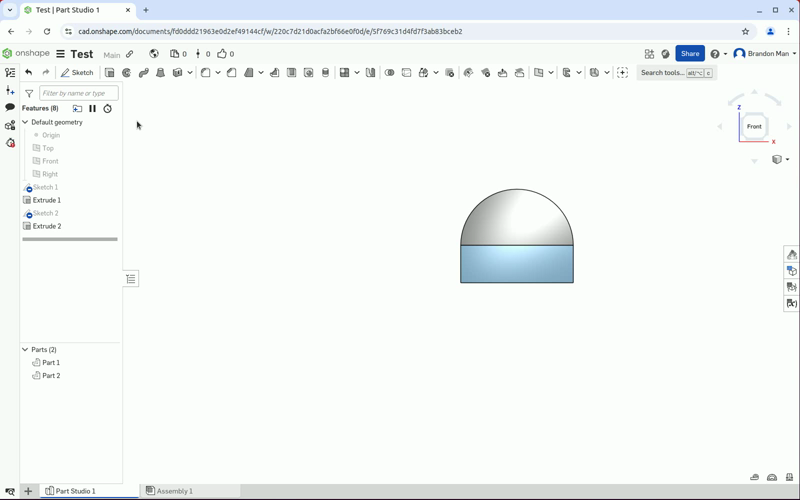
mouse_move(73, 189)
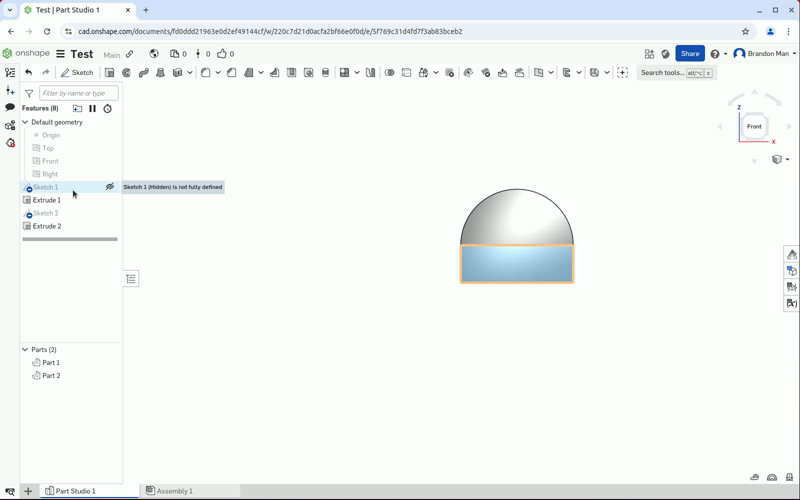
click(73, 189)
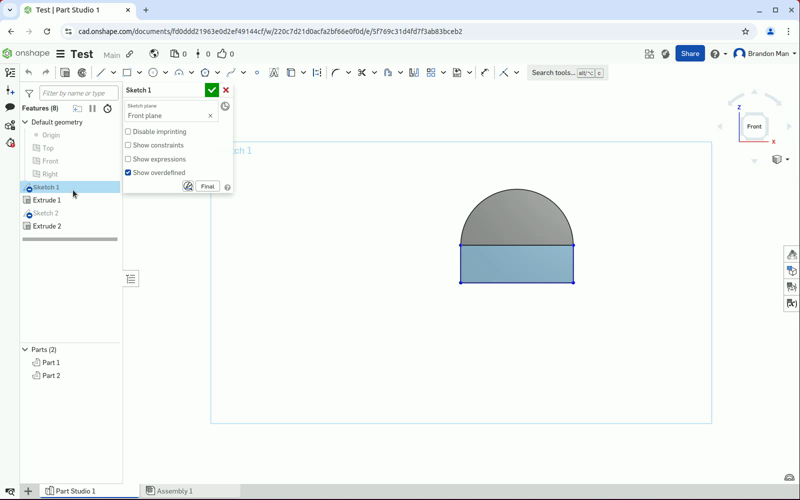
mouse_move(229, 92)
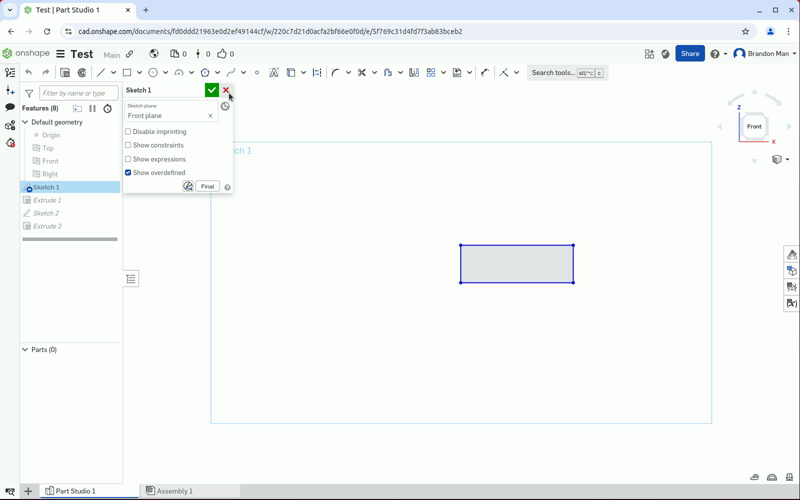
click(229, 92)
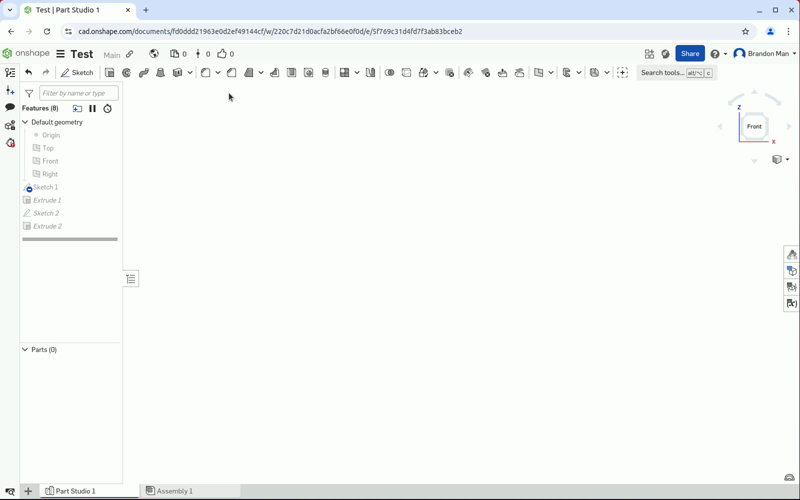
mouse_move(541, 75)
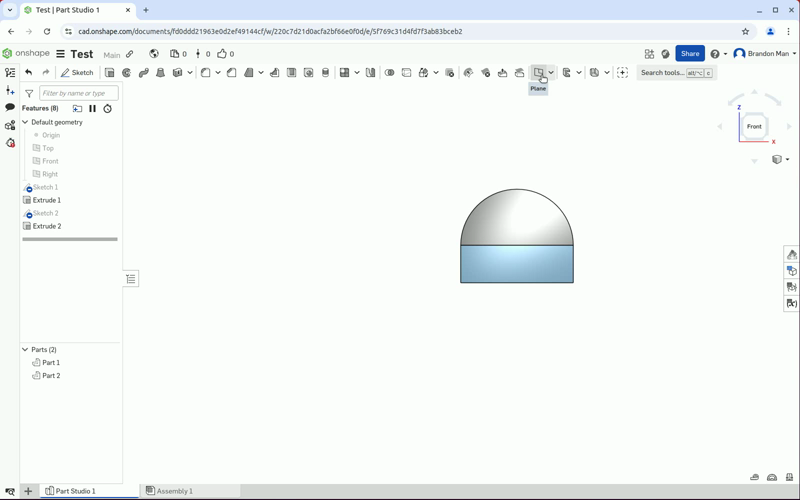
click(541, 75)
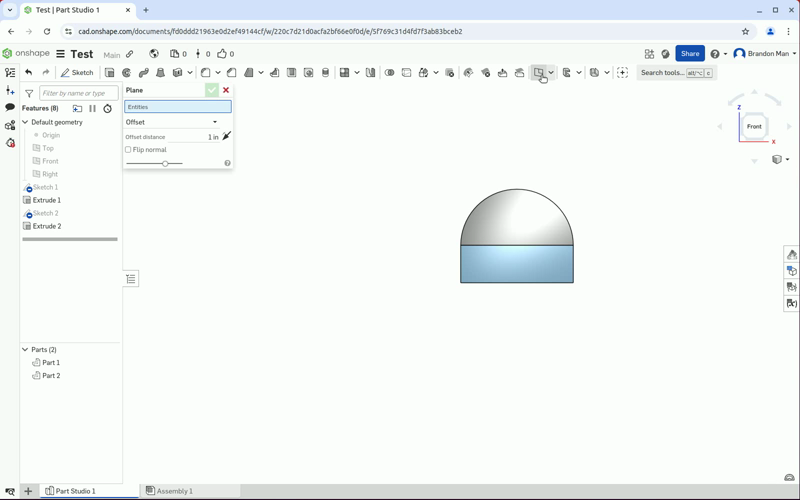
mouse_move(73, 163)
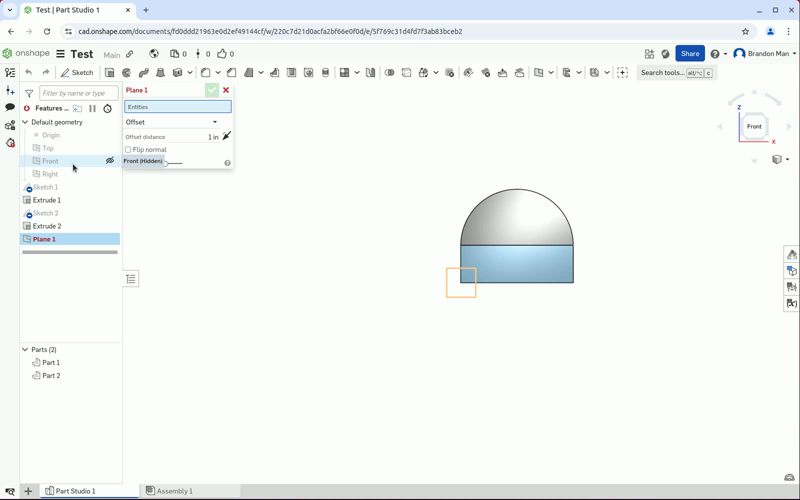
click(73, 163)
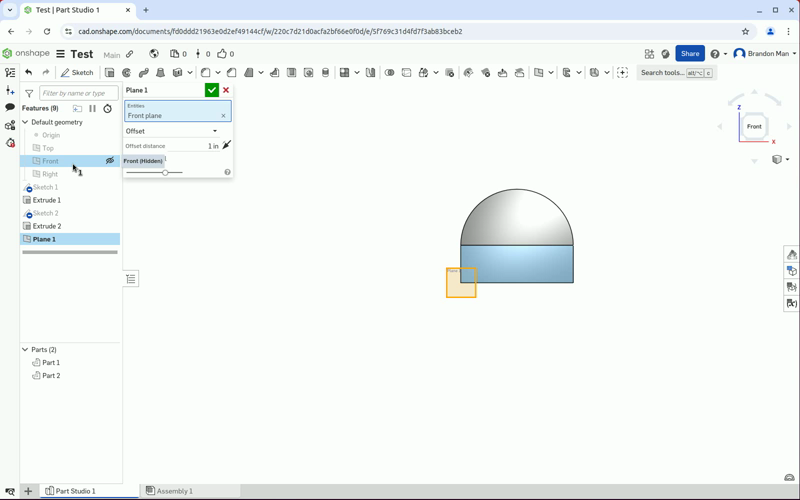
key(tab, 2)
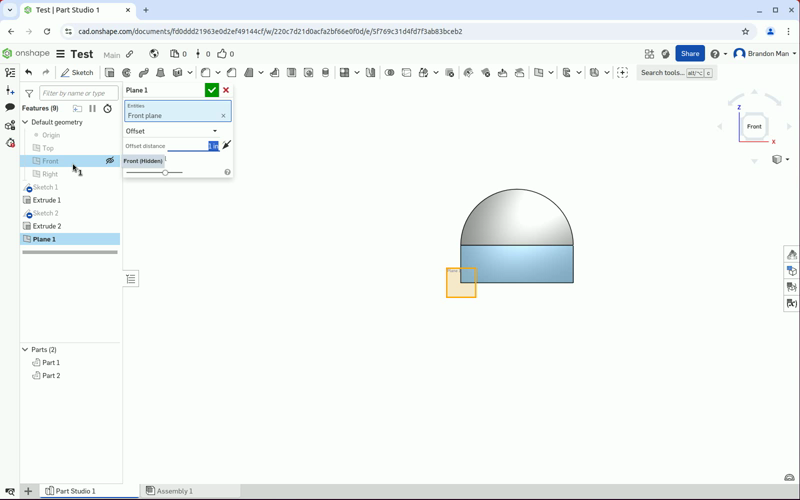
text(0.955)
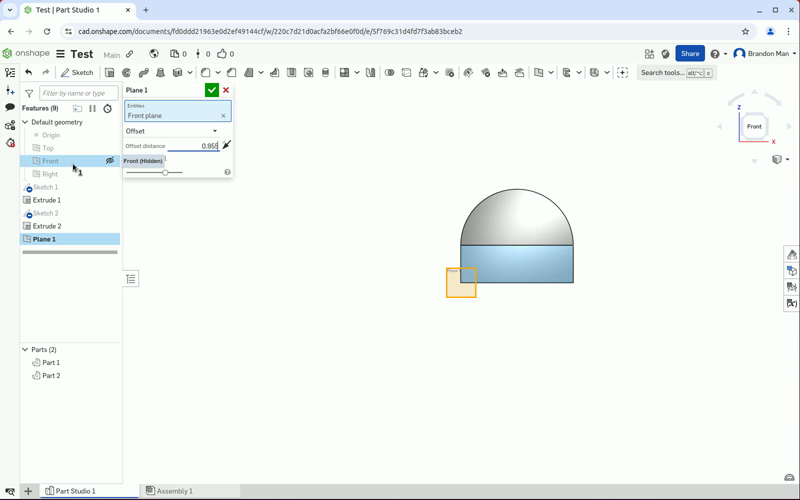
key(enter, 2)
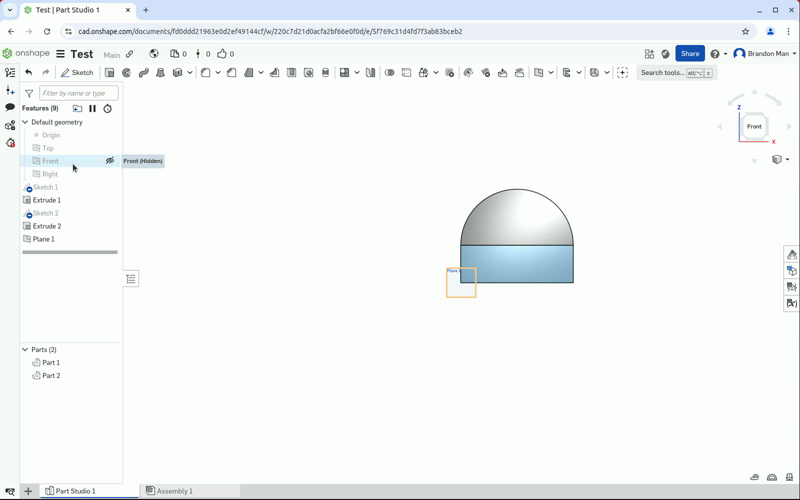
key(shift+s)
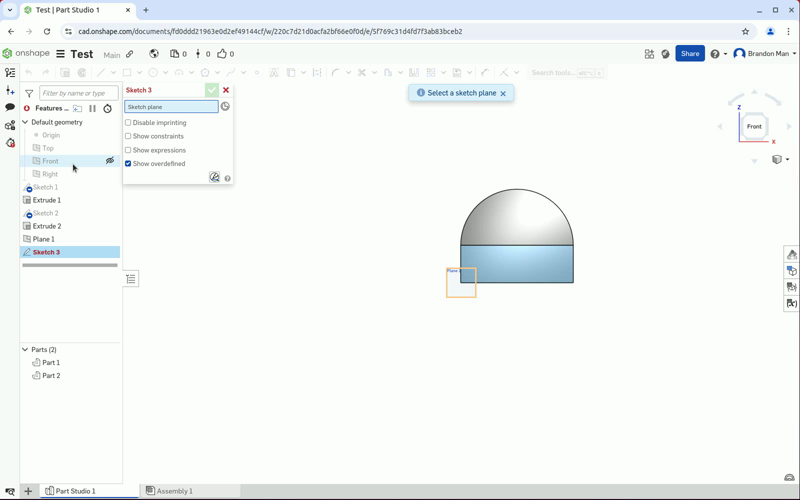
mouse_move(73, 241)
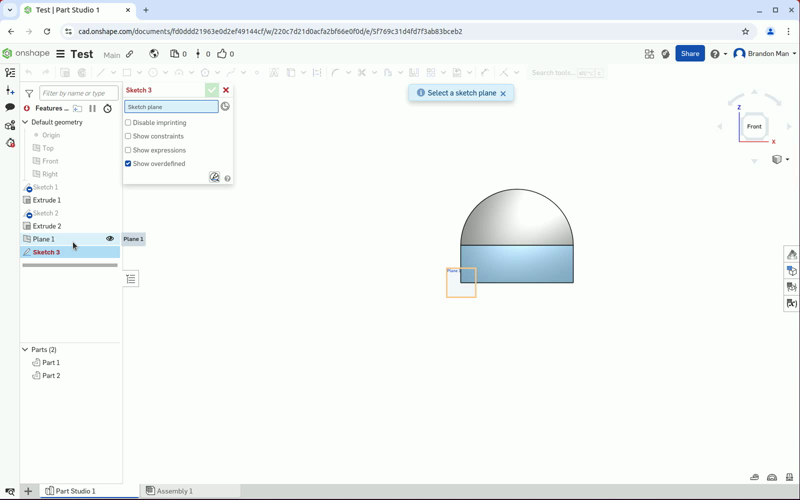
click(73, 241)
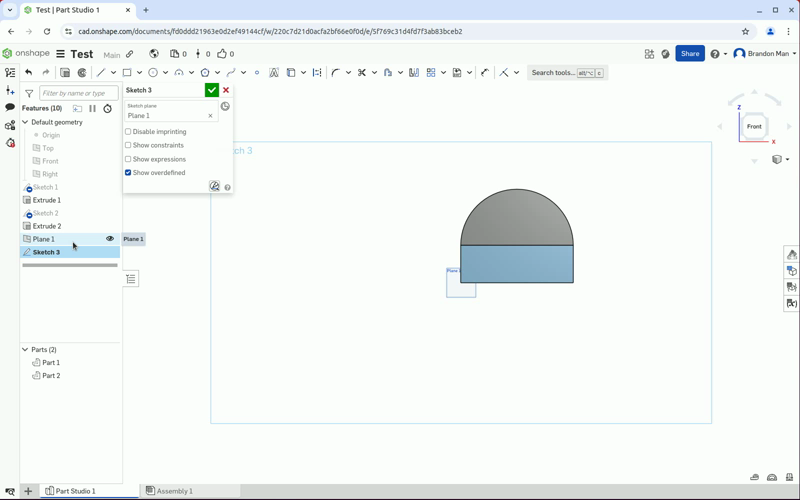
mouse_move(73, 352)
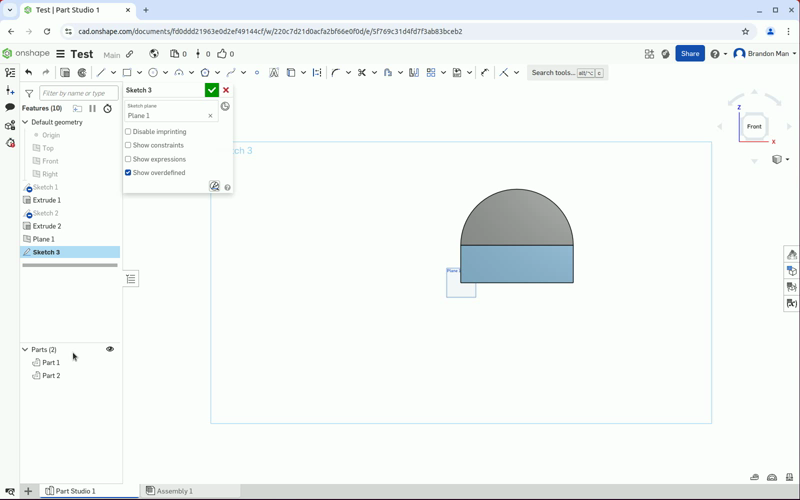
key(y)
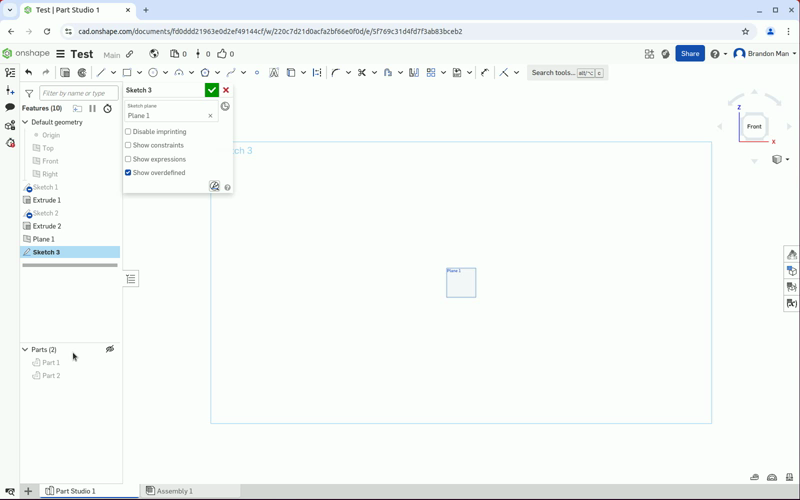
key(l)
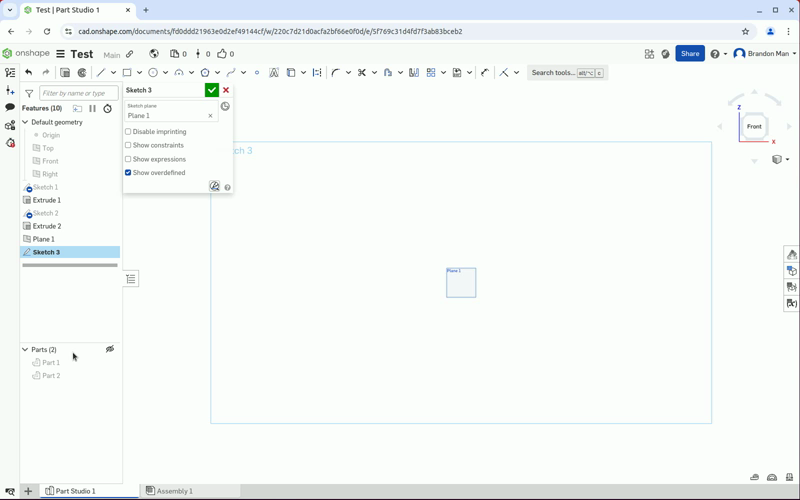
key_down(shift)
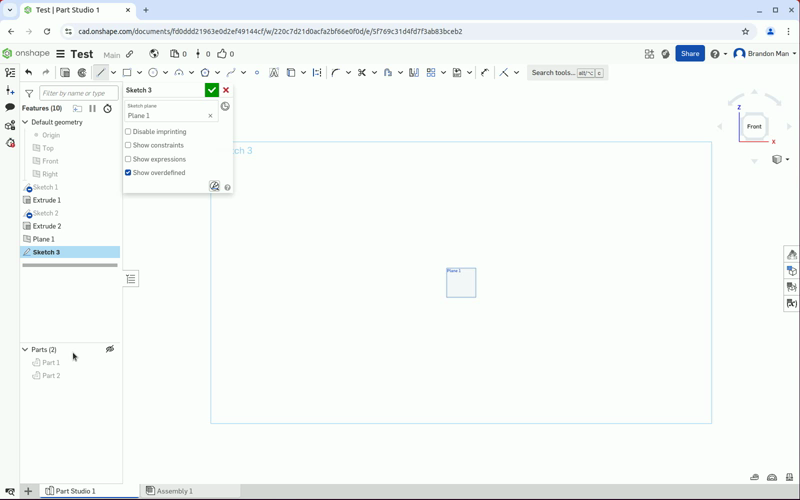
mouse_move(460, 282)
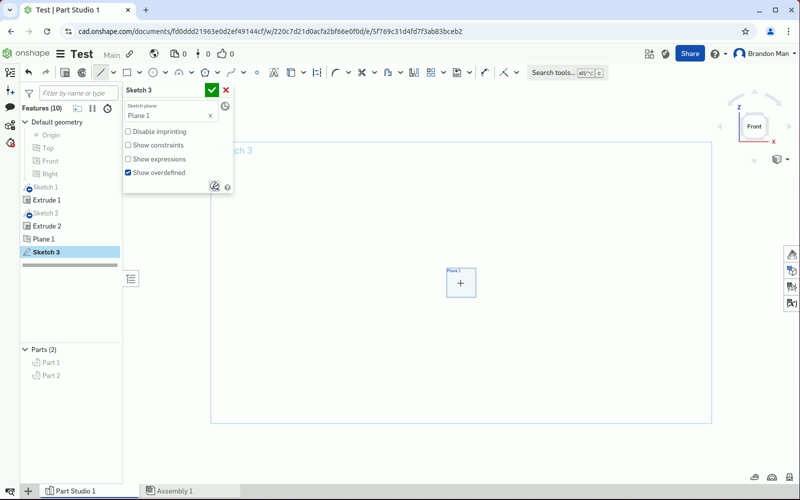
click(460, 282)
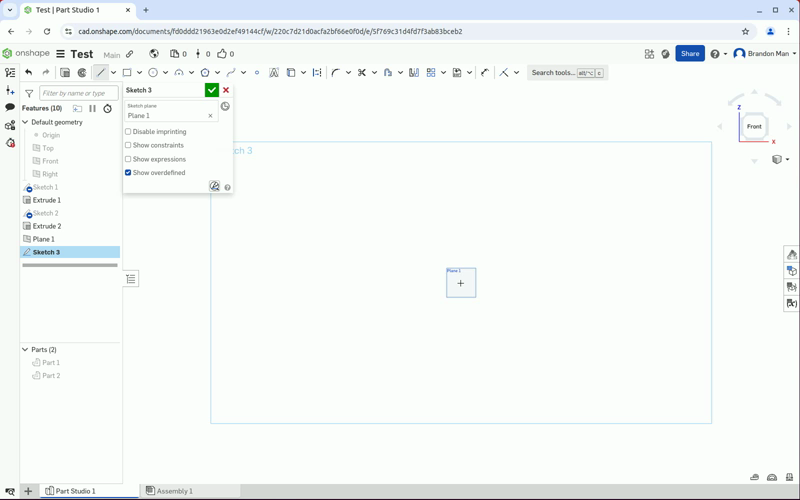
key_up(shift)
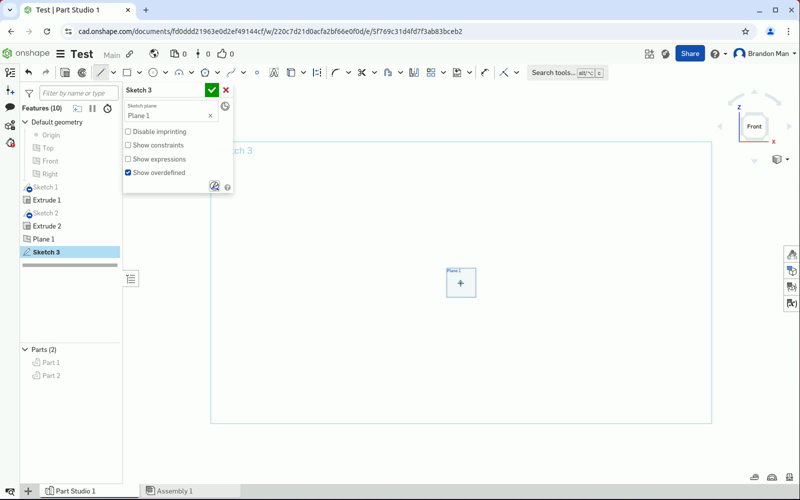
key_down(shift)
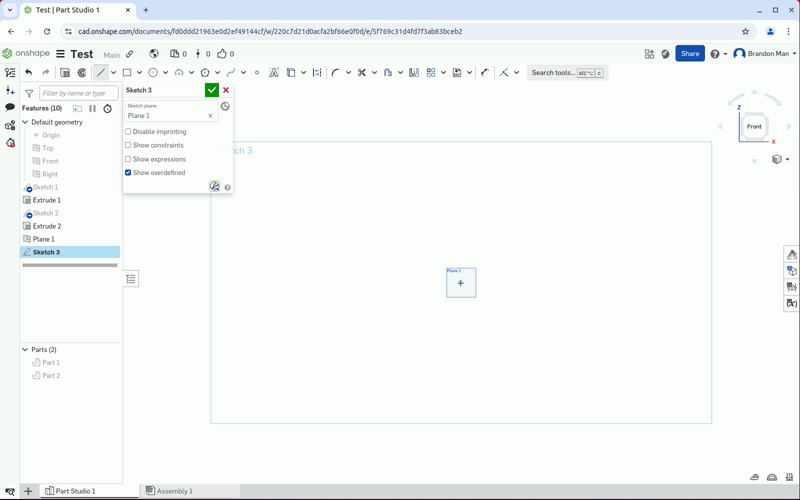
mouse_move(490, 282)
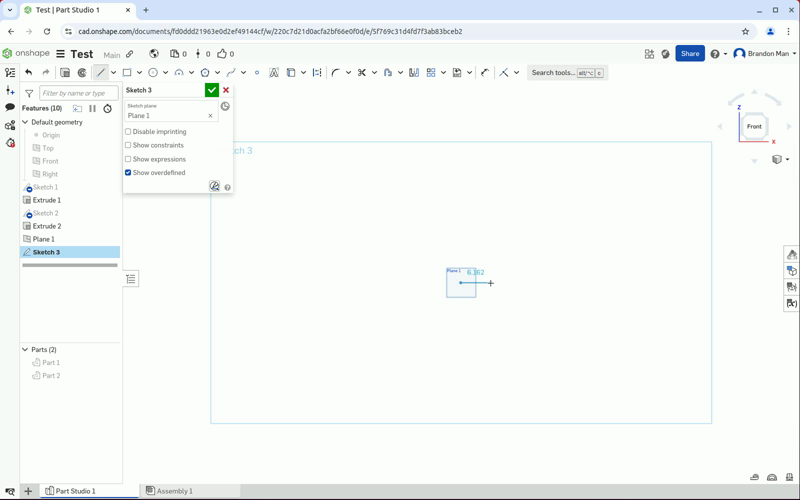
mouse_move(465, 282)
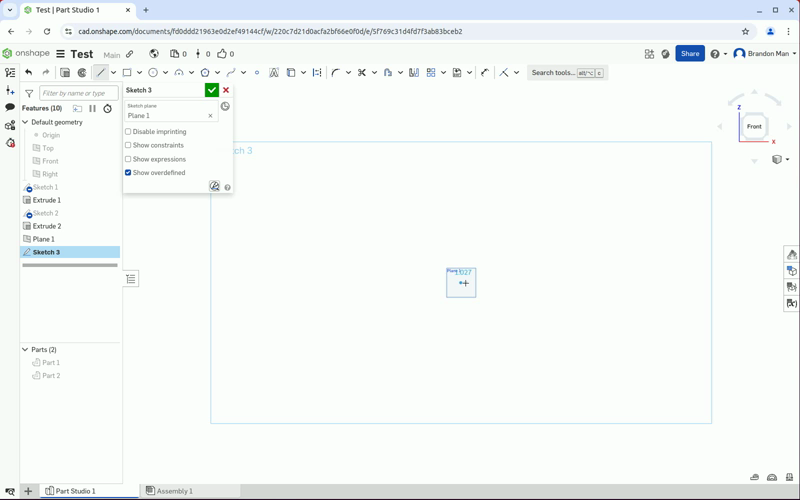
scroll(6)
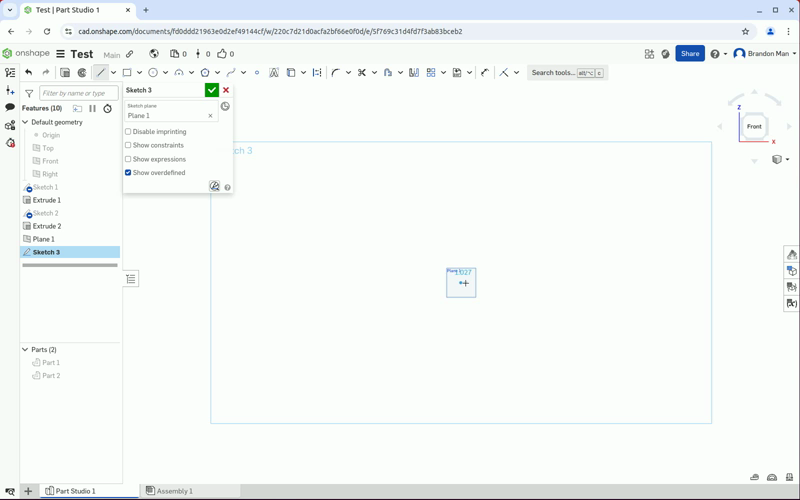
scroll(6)
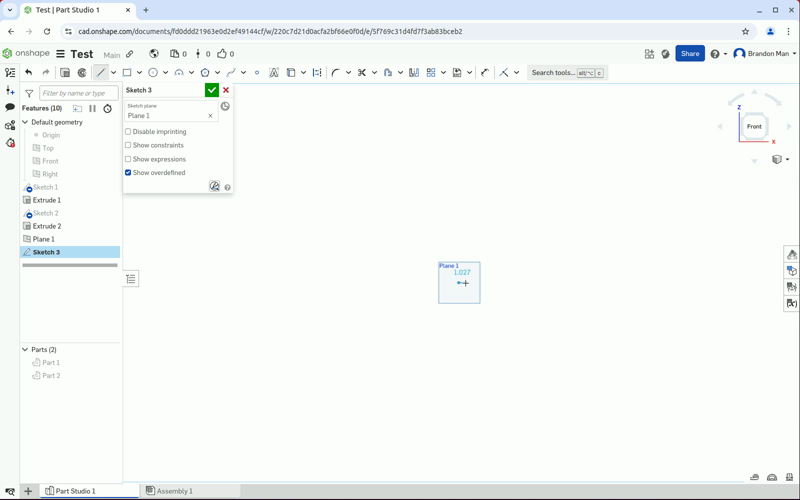
scroll(6)
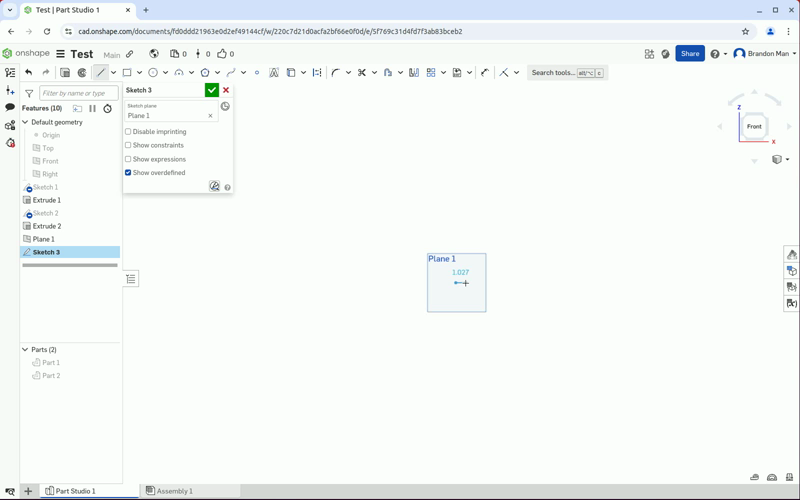
scroll(6)
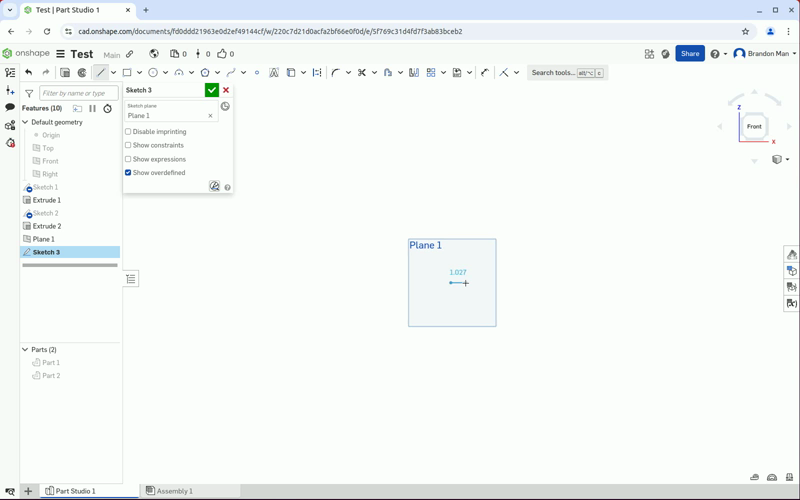
scroll(6)
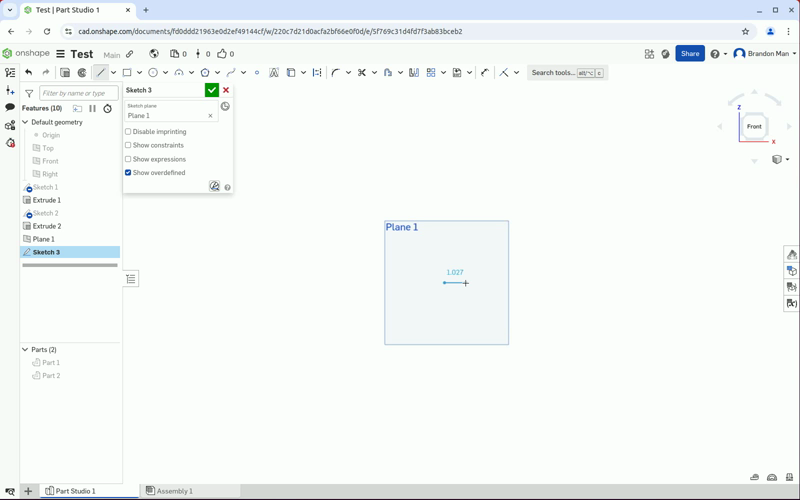
scroll(6)
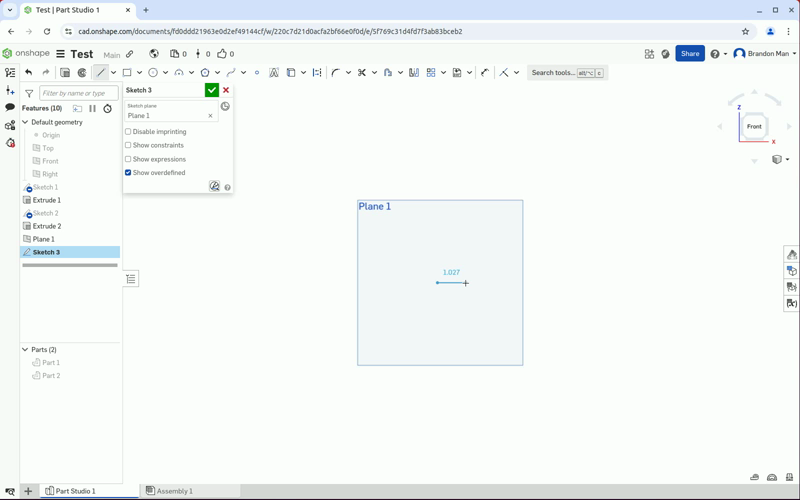
scroll(6)
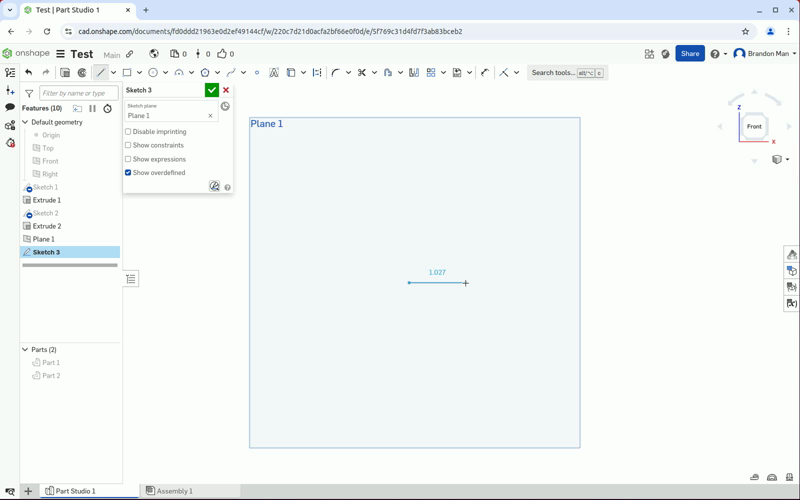
click(465, 282)
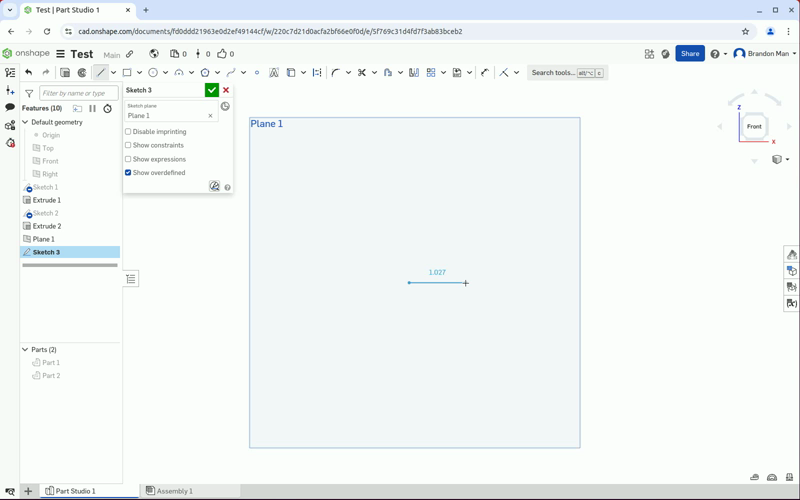
scroll(-6)
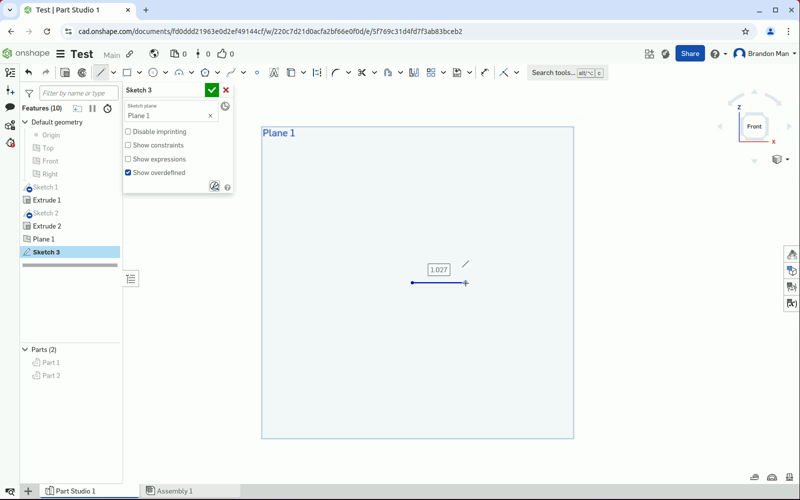
scroll(-6)
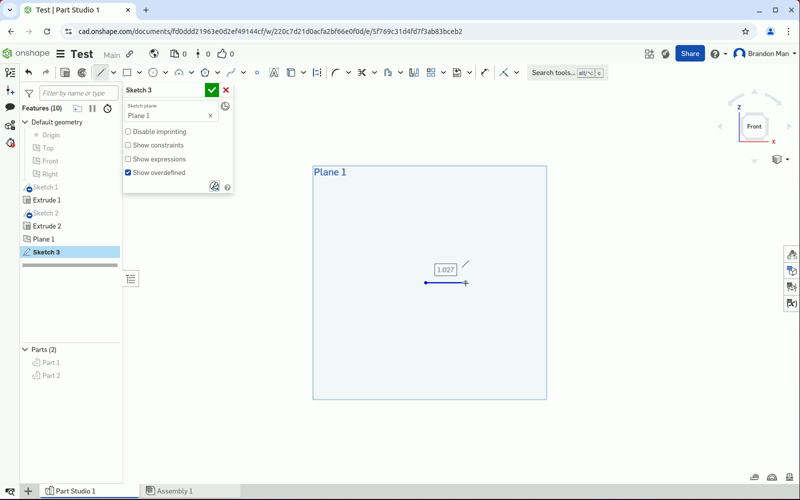
scroll(-6)
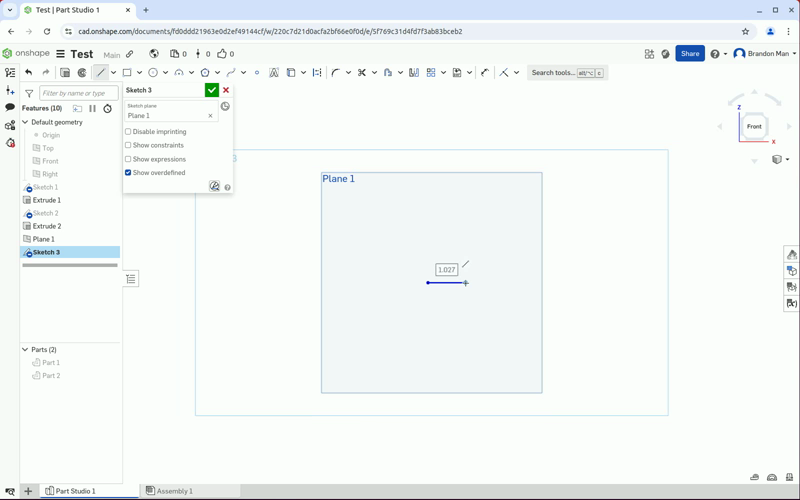
scroll(-6)
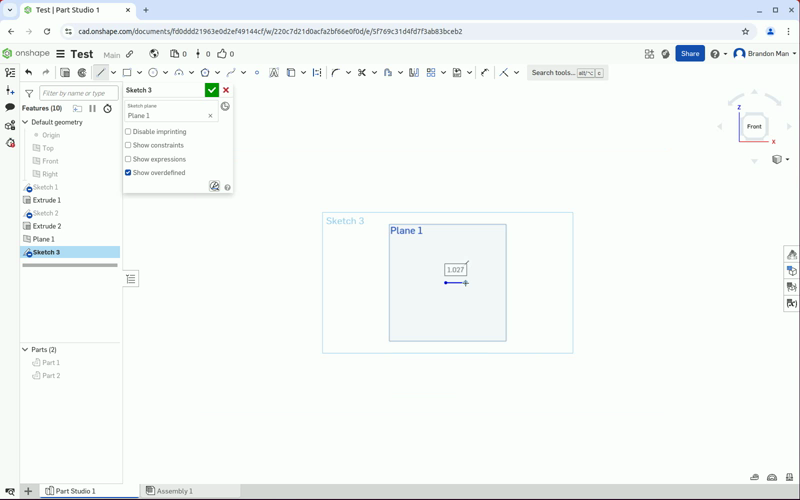
scroll(-6)
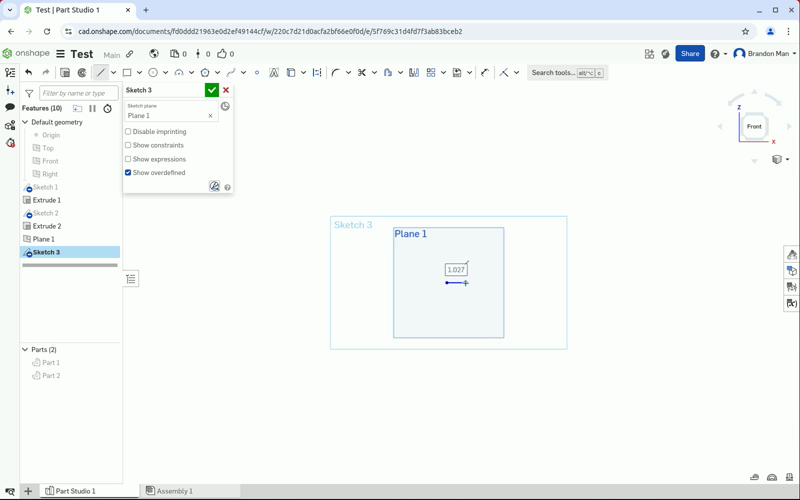
scroll(-6)
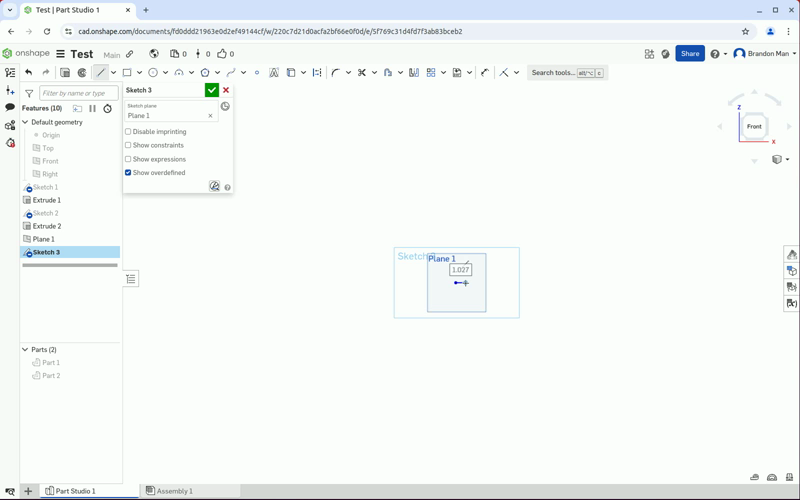
scroll(-6)
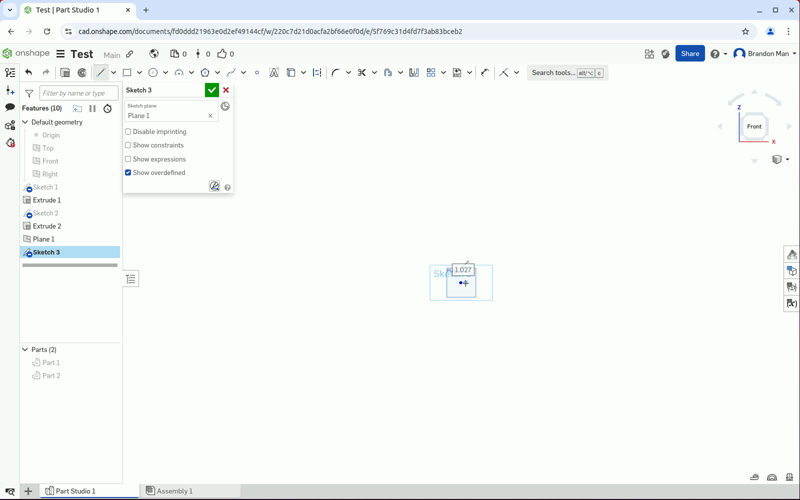
key_up(shift)
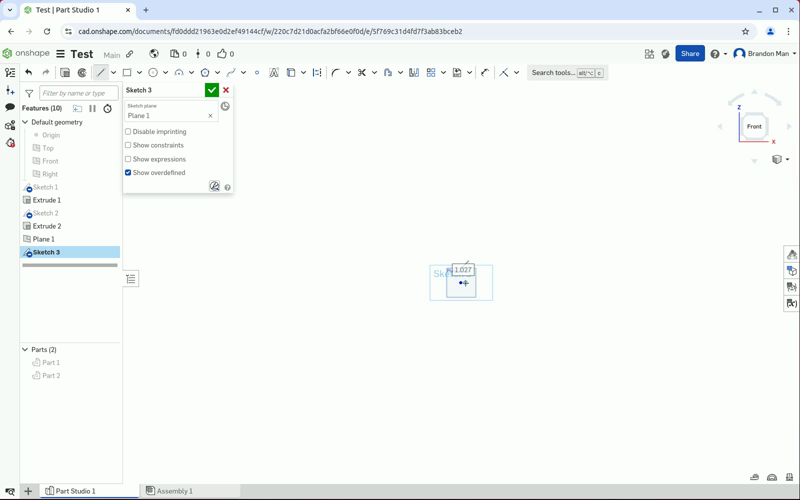
key_down(shift)
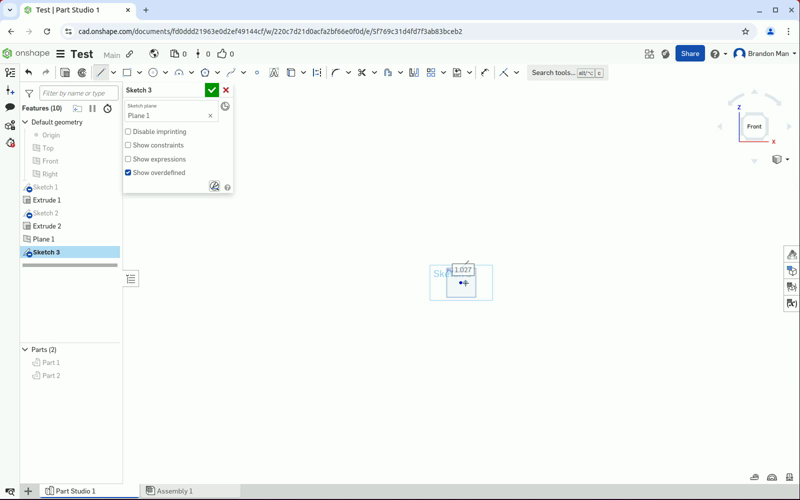
mouse_move(495, 282)
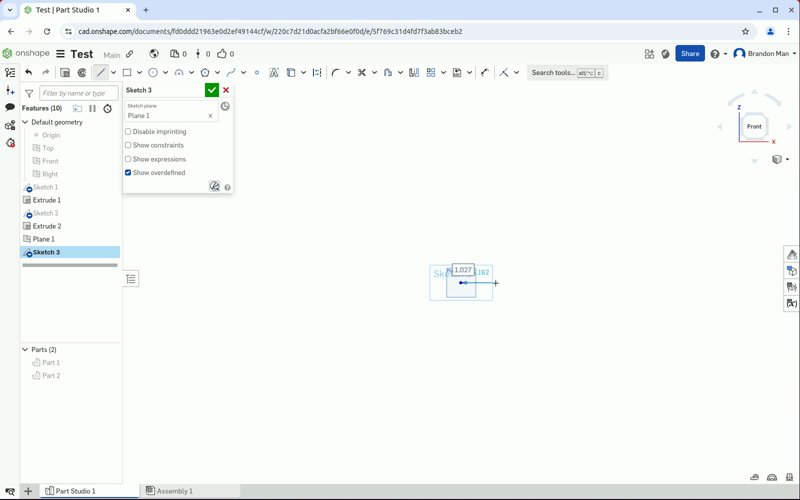
mouse_move(465, 245)
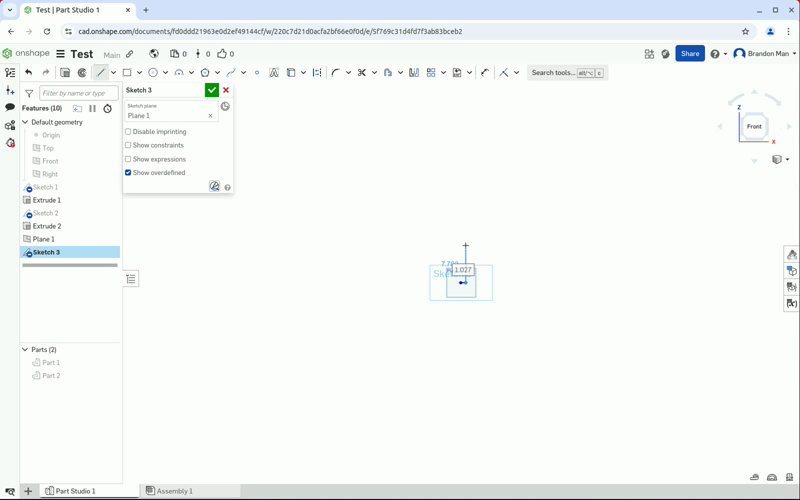
click(465, 245)
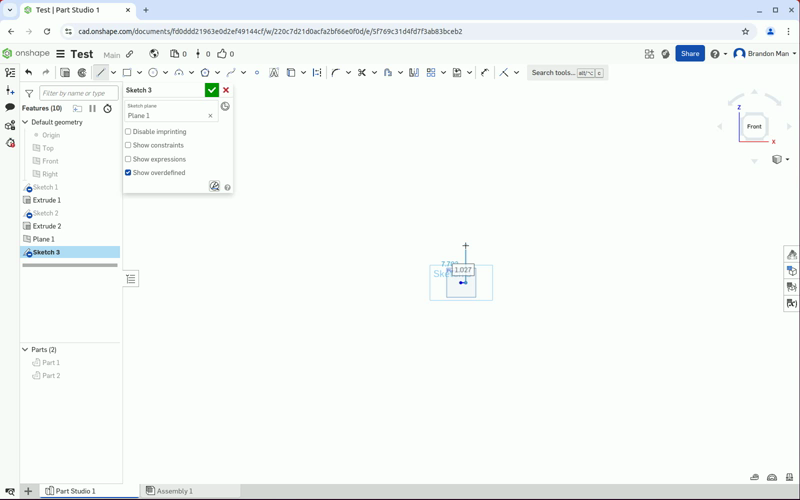
key_up(shift)
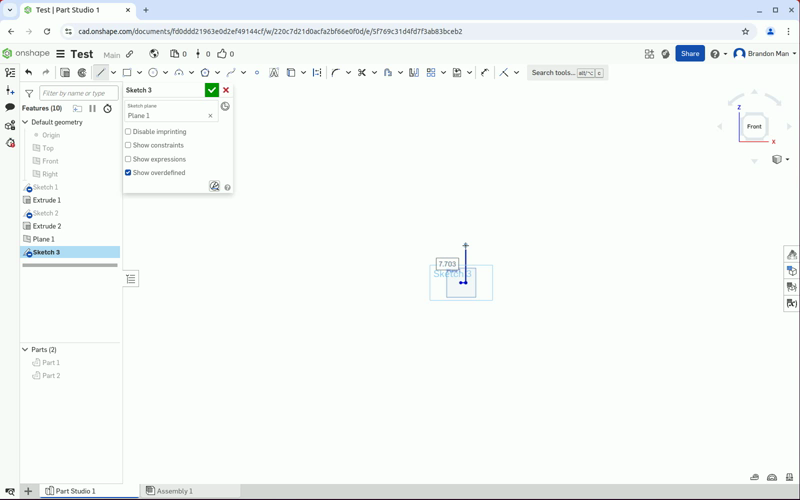
key(esc)
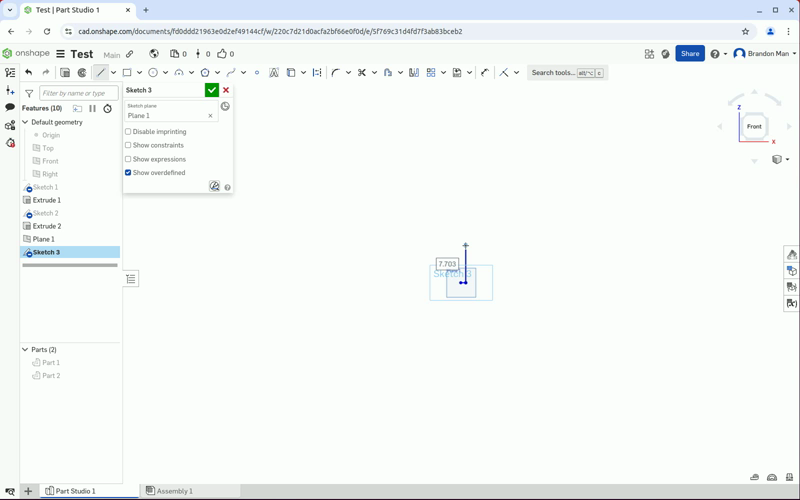
key(a)
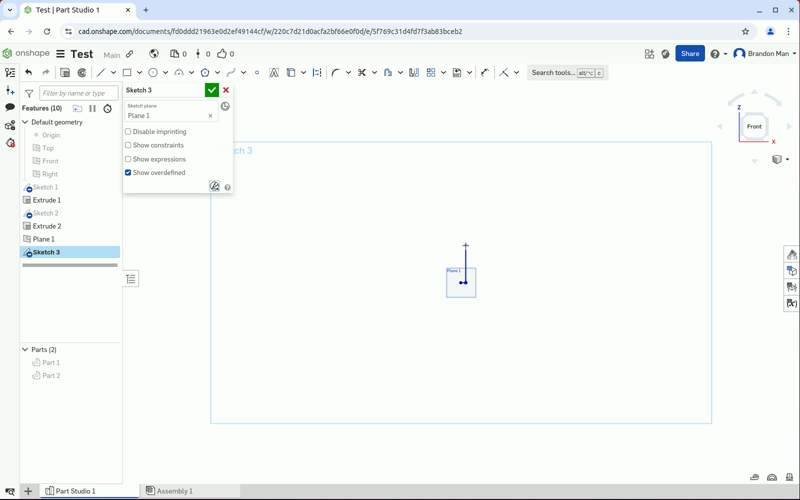
mouse_move(465, 245)
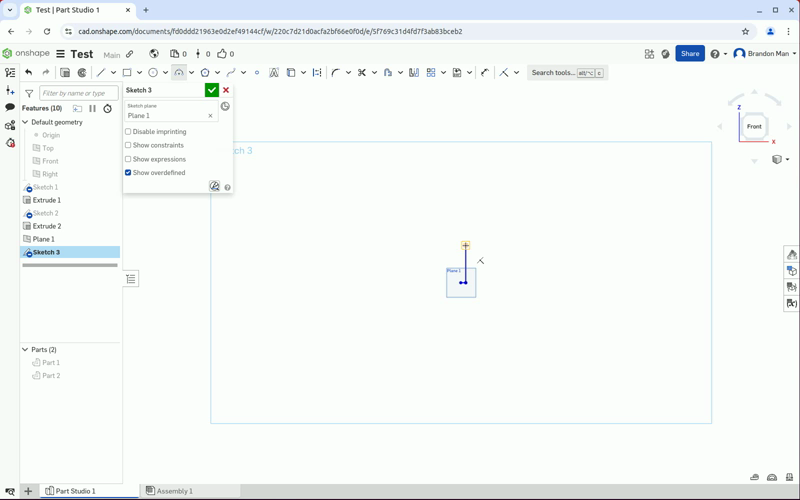
click(465, 245)
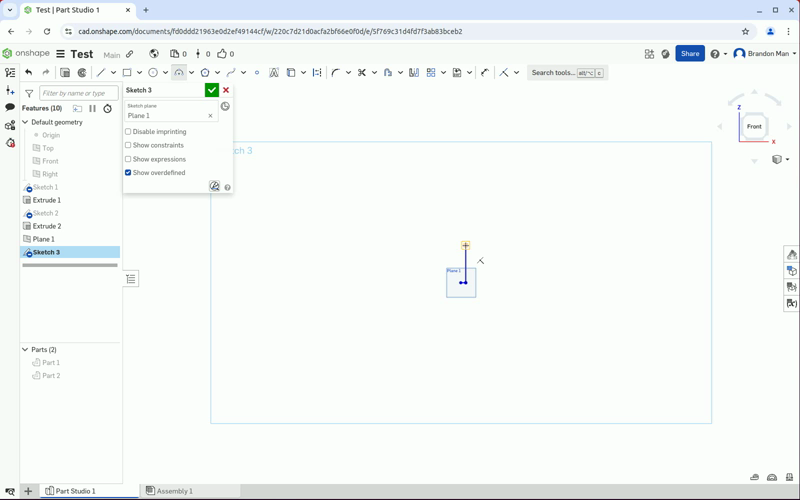
key_down(shift)
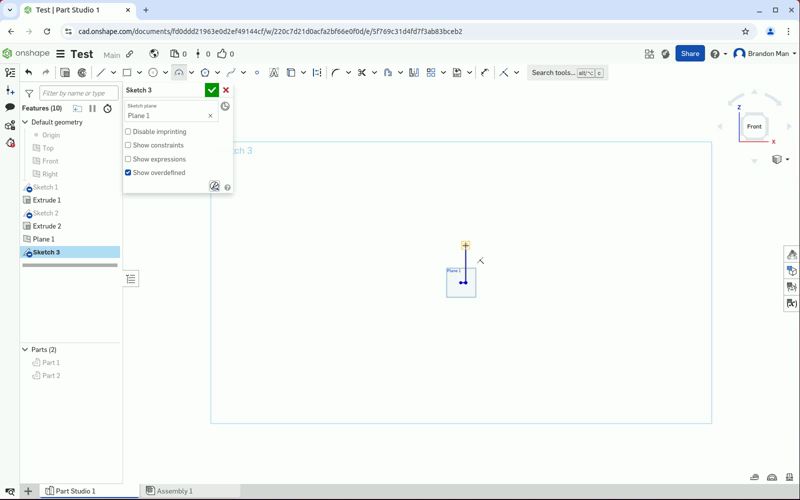
mouse_move(568, 245)
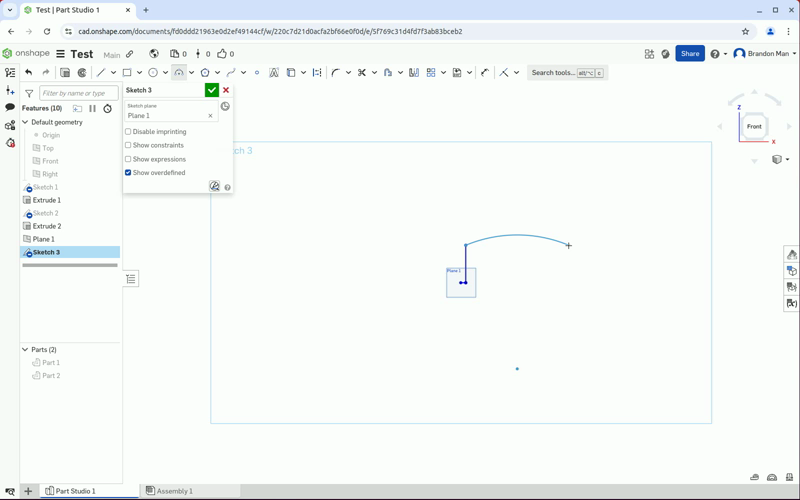
click(568, 245)
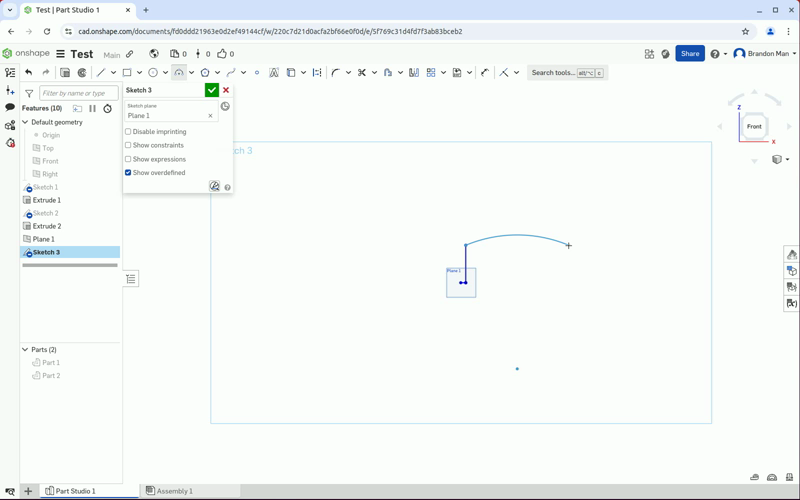
mouse_move(516, 193)
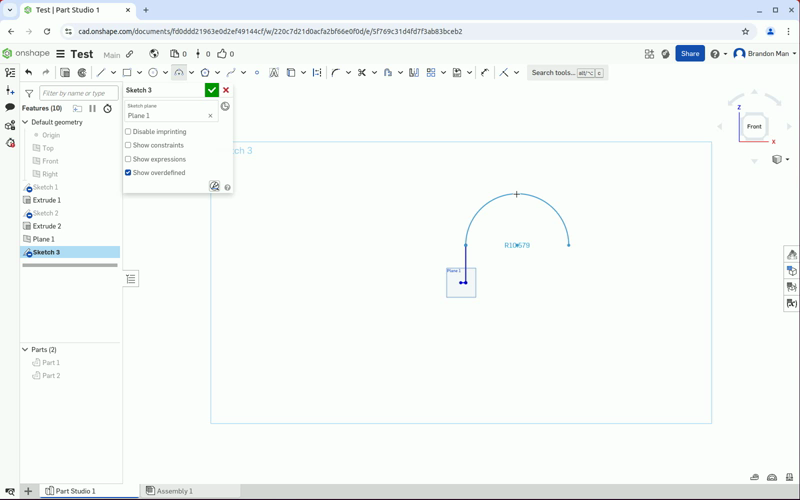
click(516, 193)
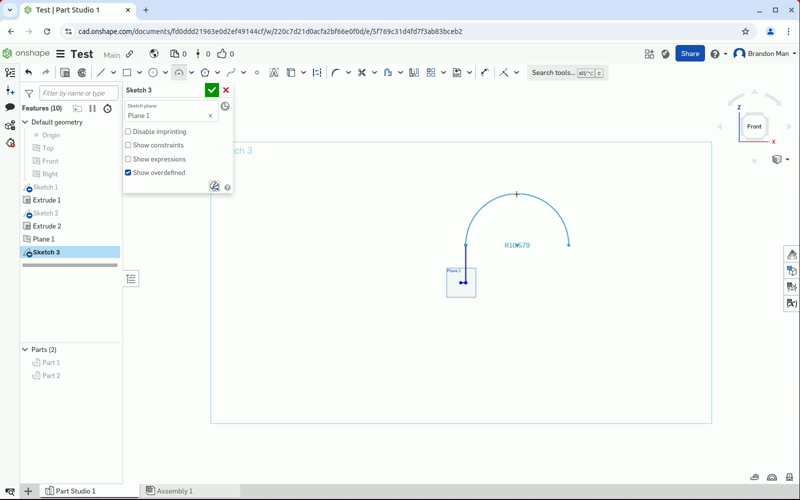
key_up(shift)
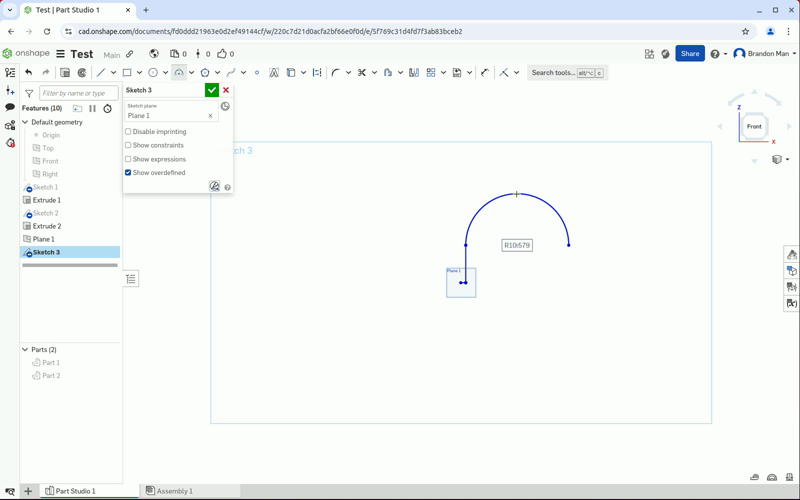
key(esc)
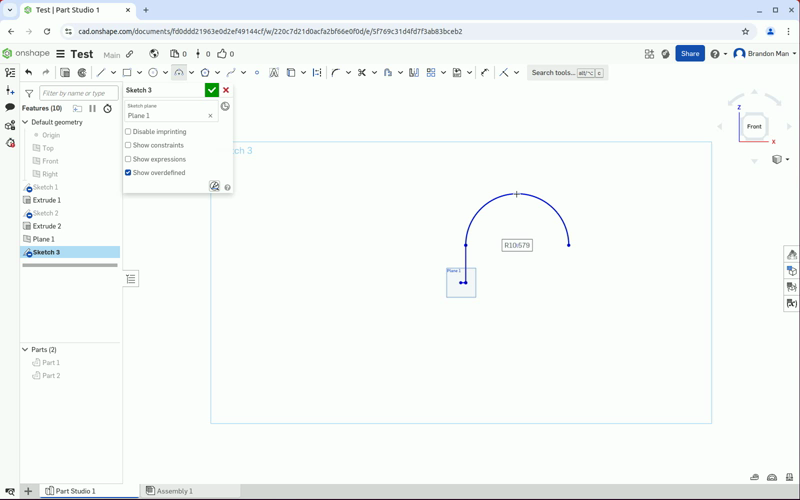
key(l)
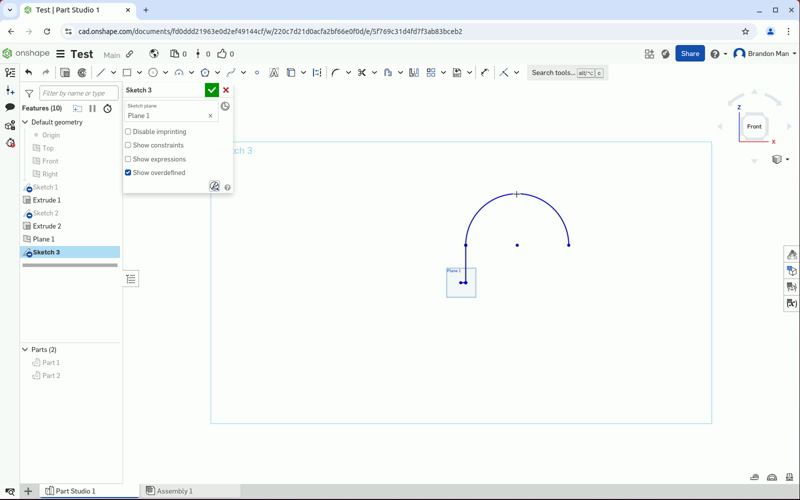
mouse_move(568, 245)
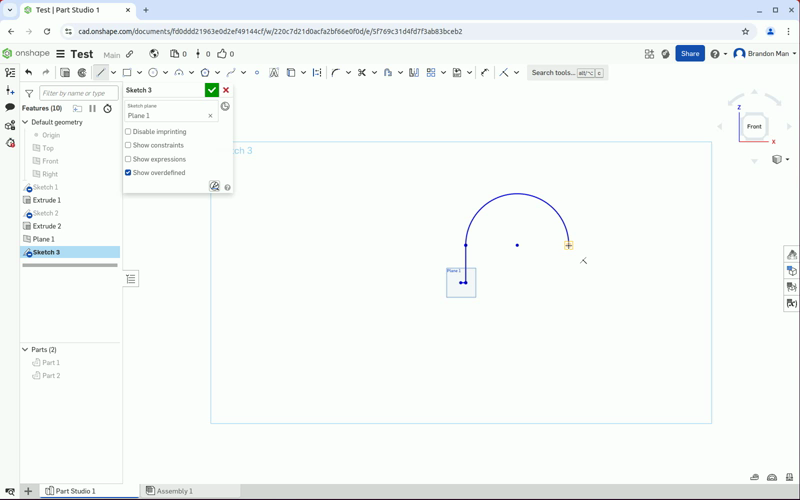
click(568, 245)
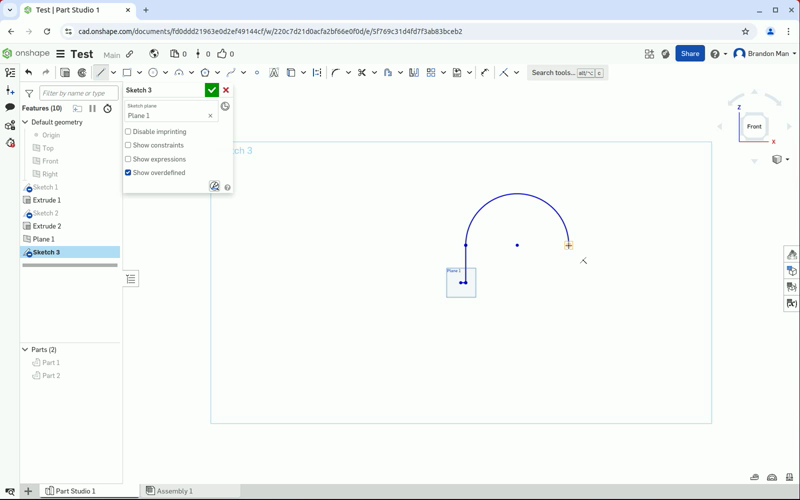
key_down(shift)
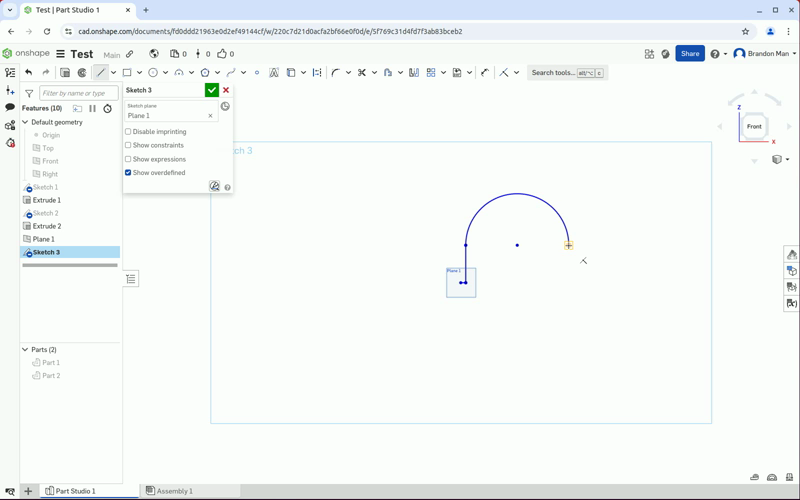
mouse_move(589, 245)
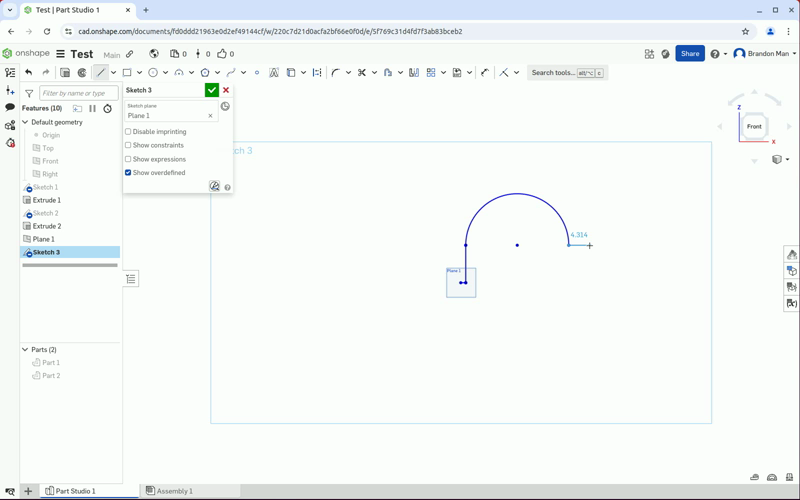
mouse_move(568, 282)
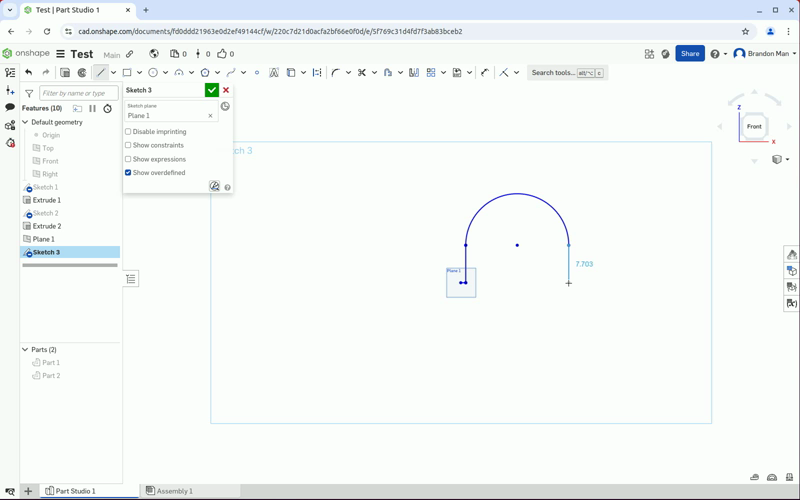
click(568, 282)
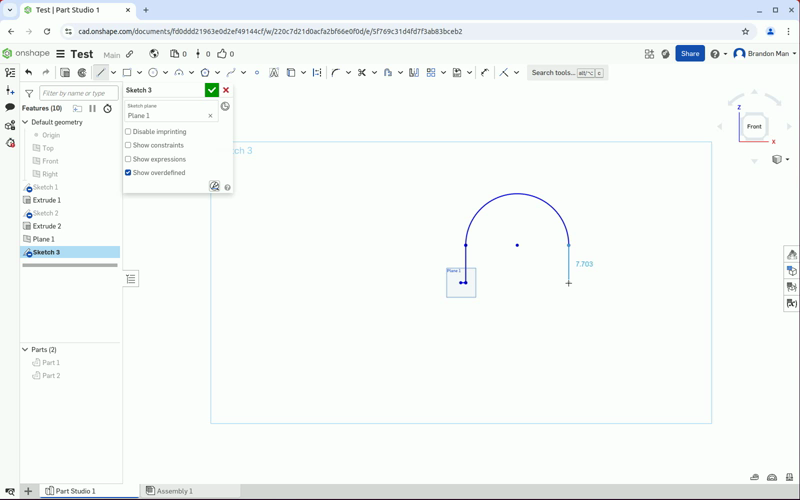
key_up(shift)
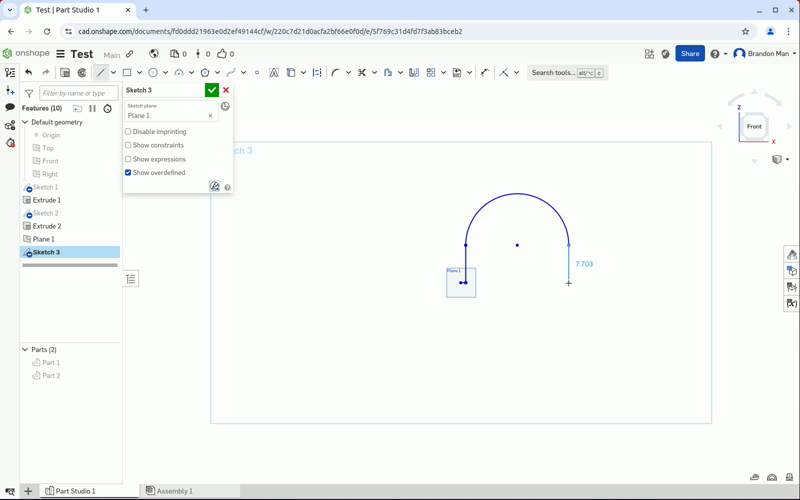
key_down(shift)
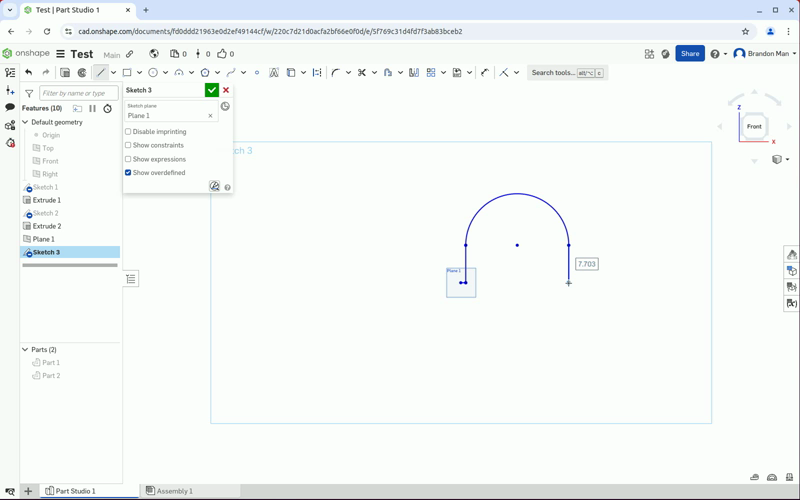
mouse_move(589, 282)
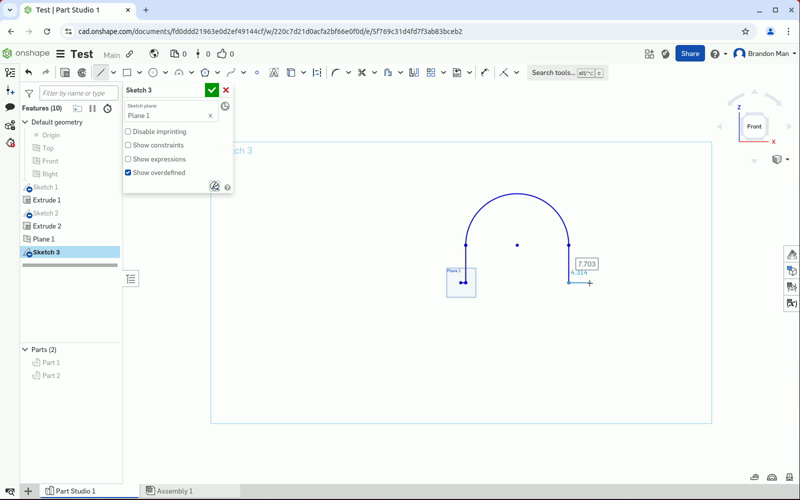
mouse_move(573, 282)
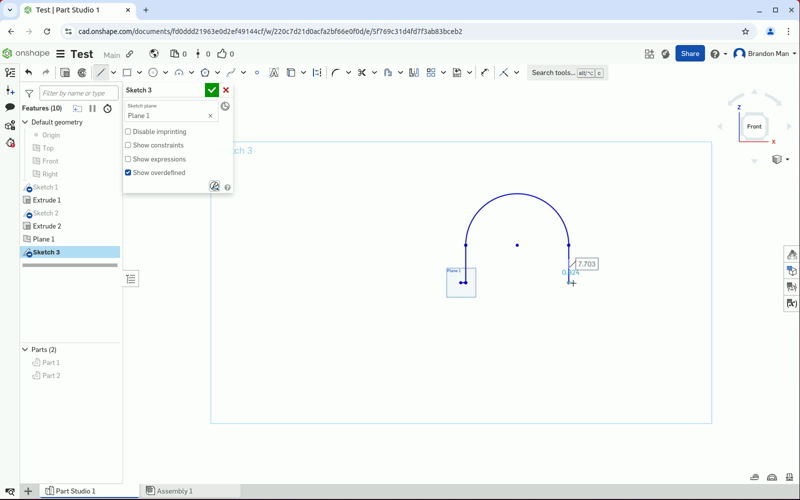
scroll(6)
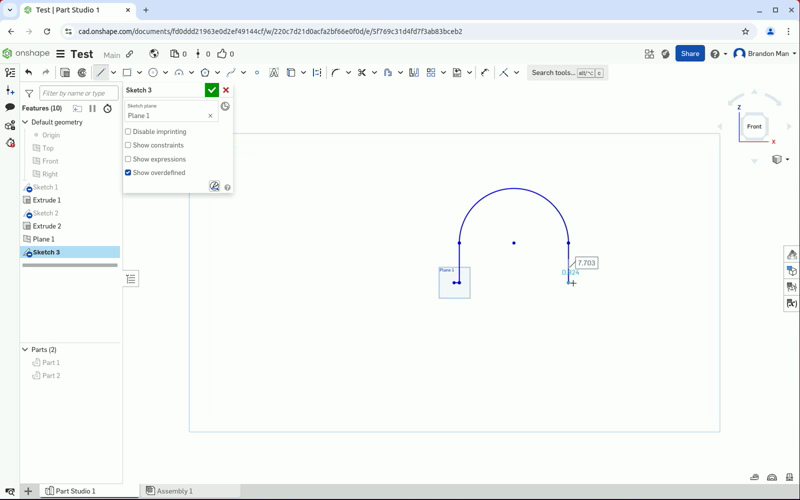
scroll(6)
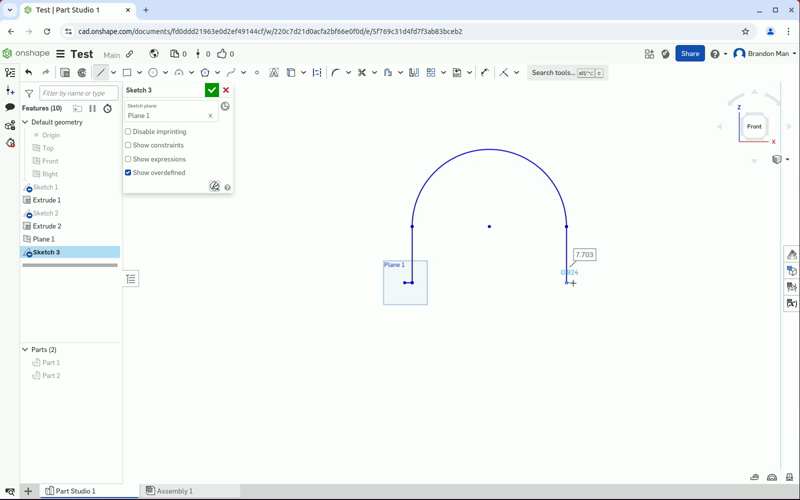
scroll(6)
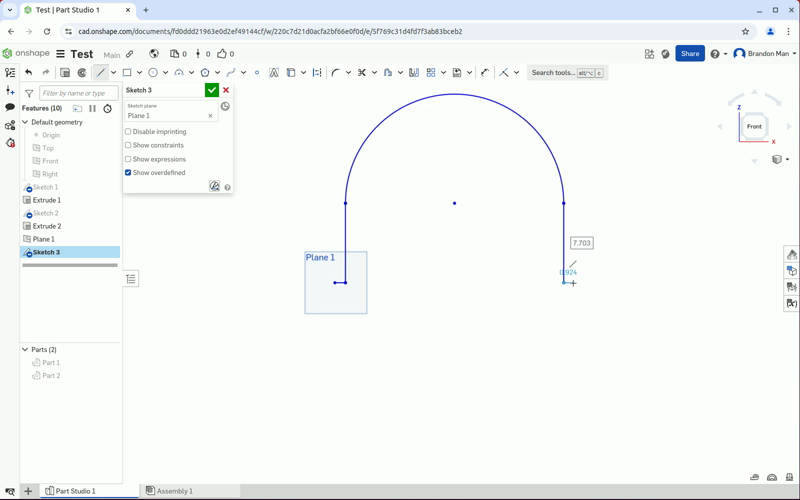
scroll(6)
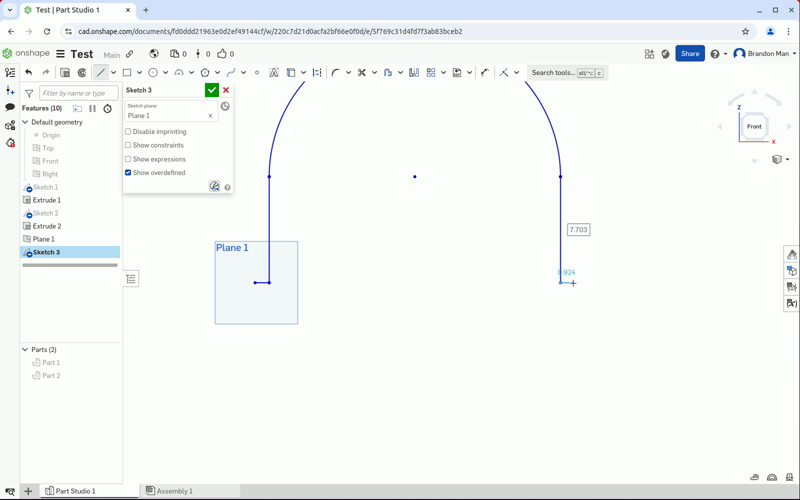
scroll(6)
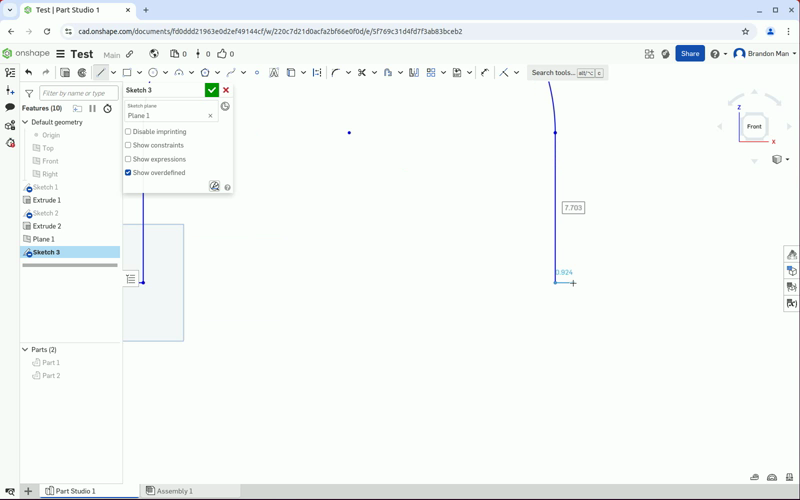
scroll(6)
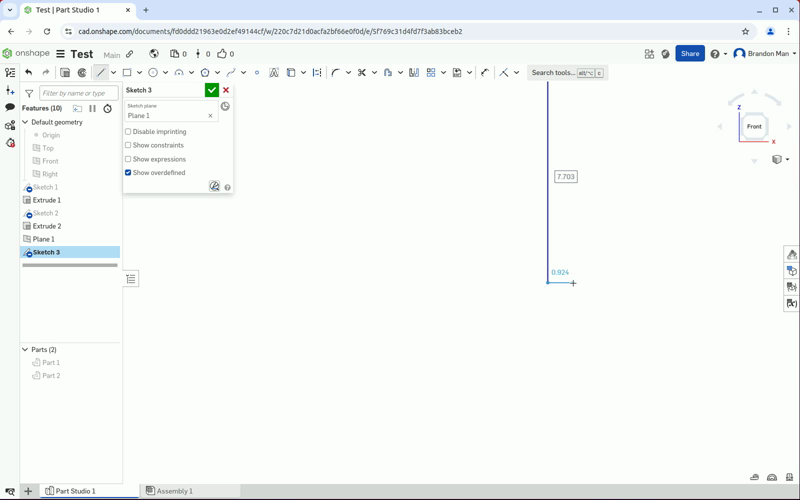
scroll(6)
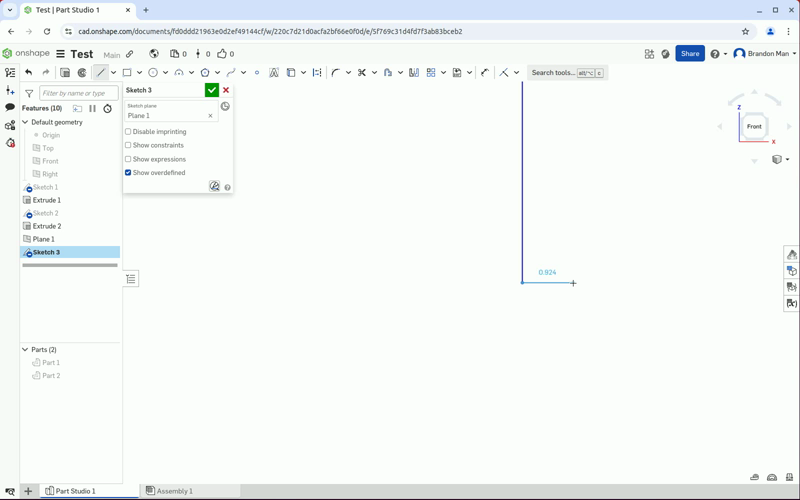
click(573, 282)
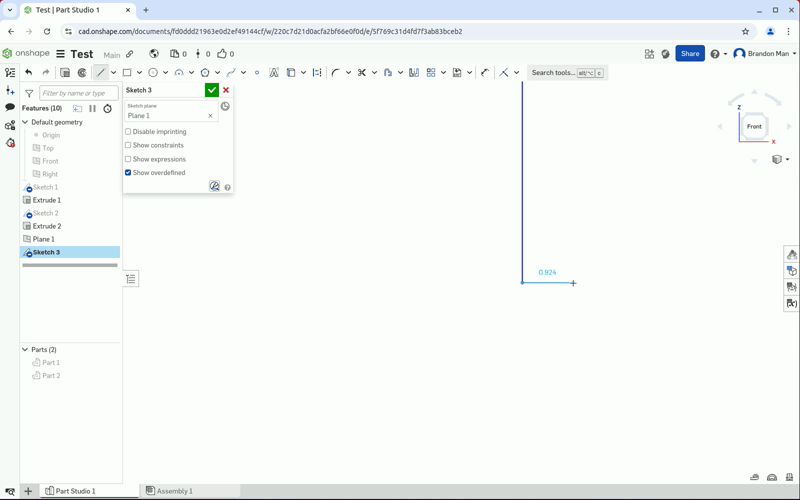
scroll(-6)
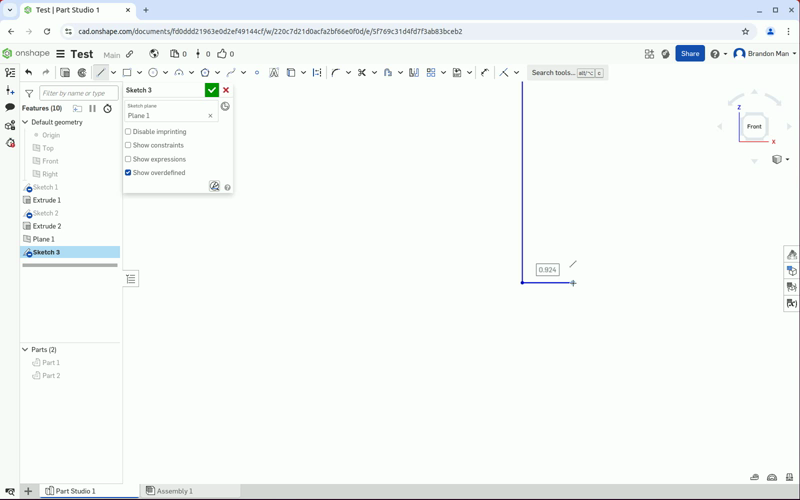
scroll(-6)
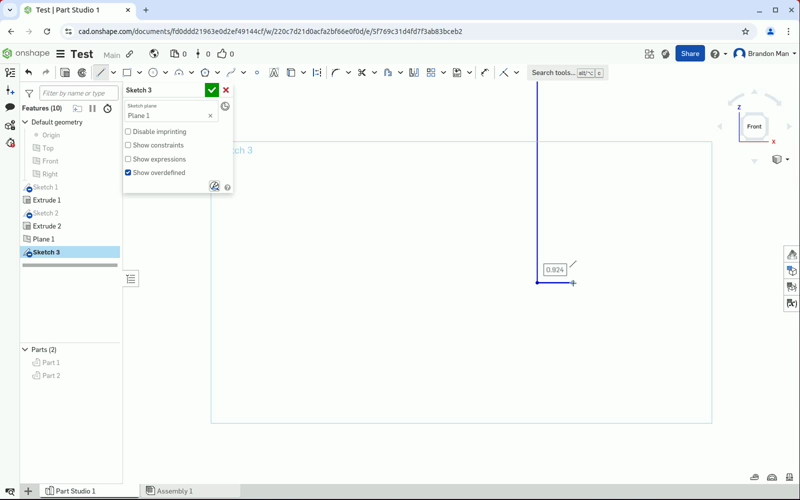
scroll(-6)
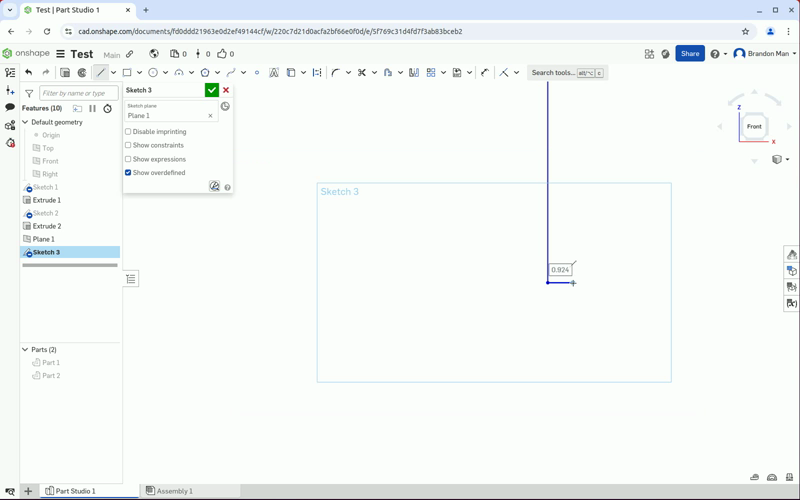
scroll(-6)
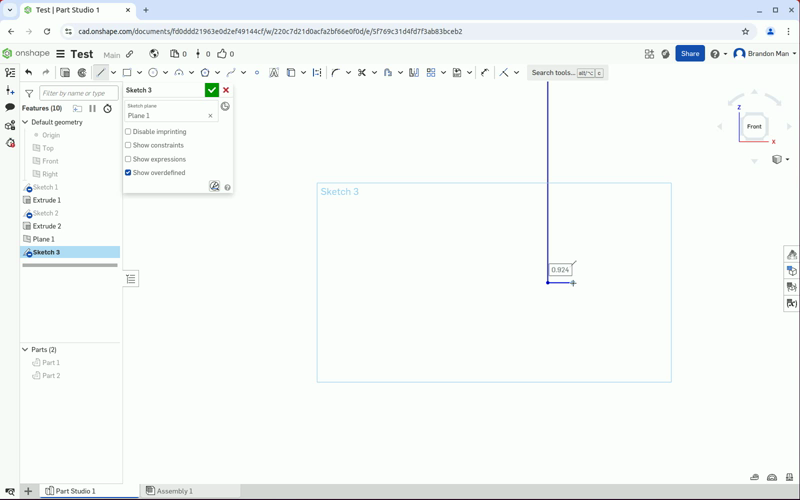
scroll(-6)
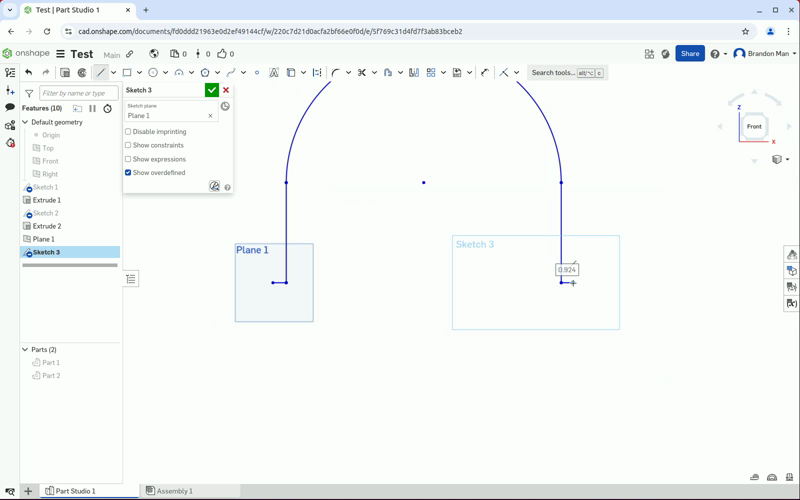
scroll(-6)
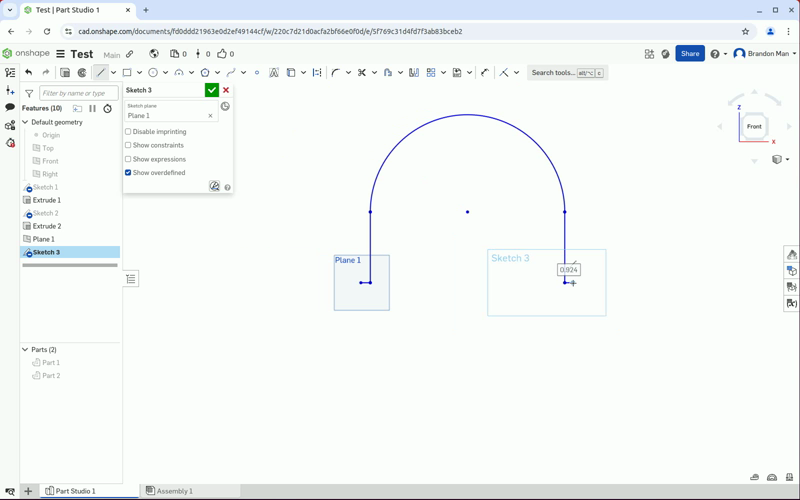
scroll(-6)
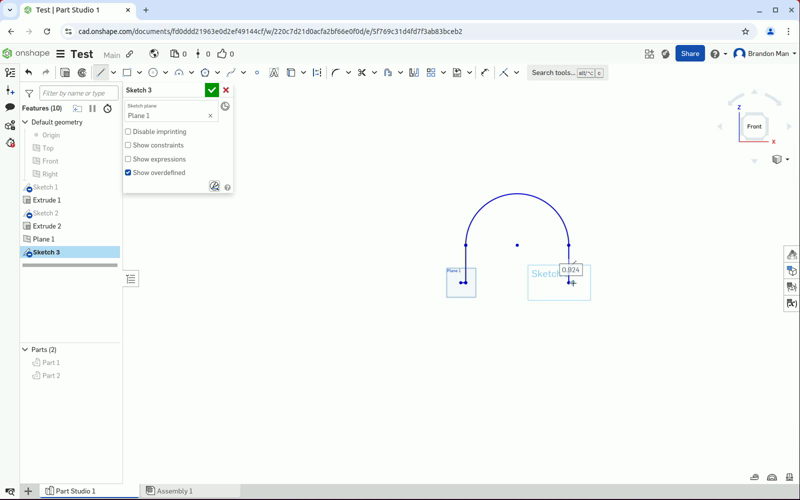
key_up(shift)
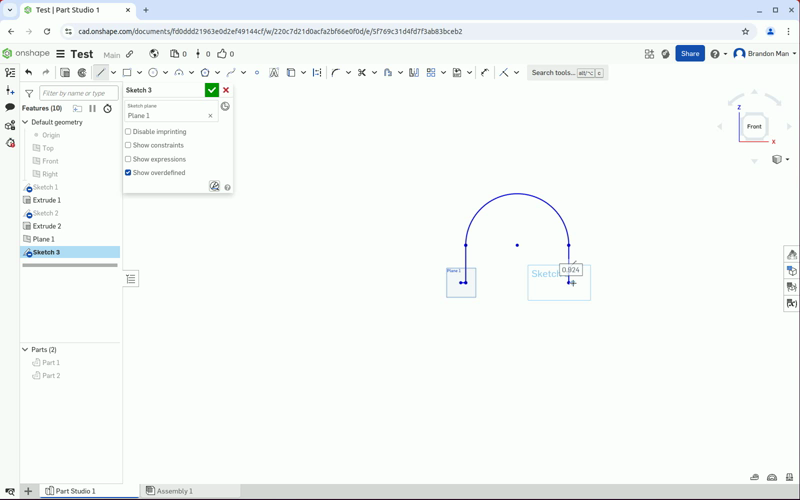
key_down(shift)
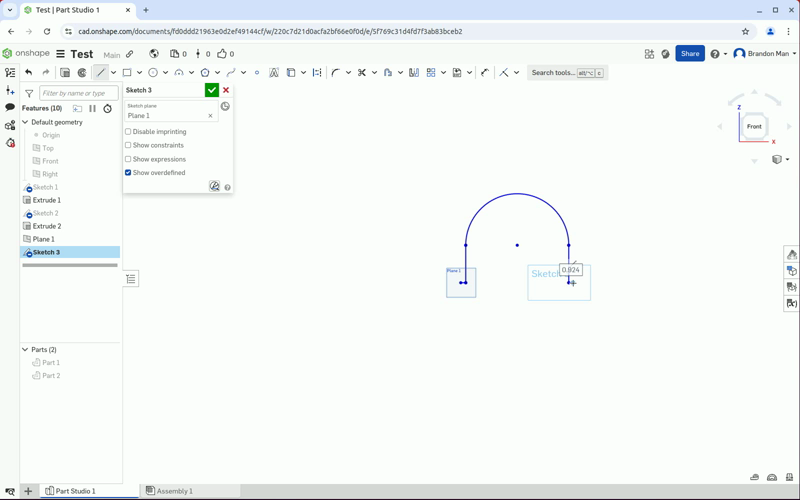
mouse_move(589, 282)
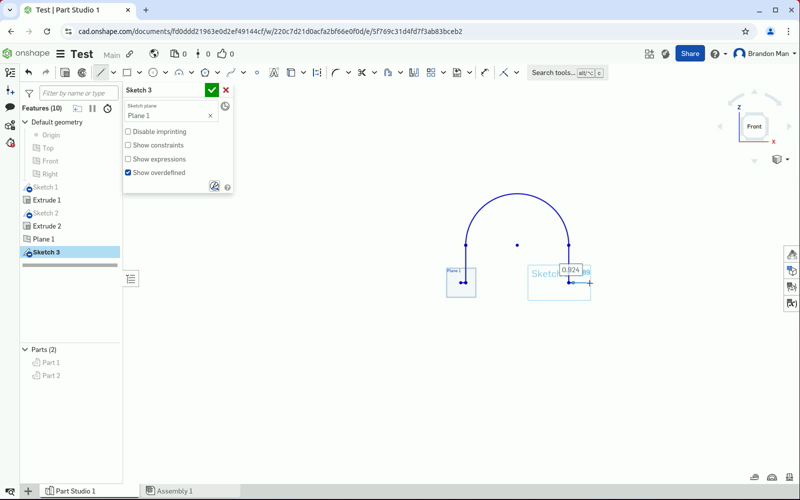
mouse_move(573, 245)
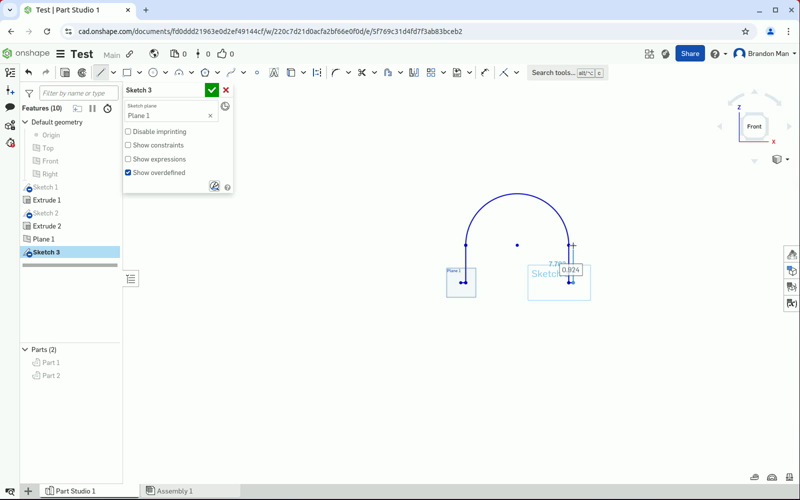
click(573, 245)
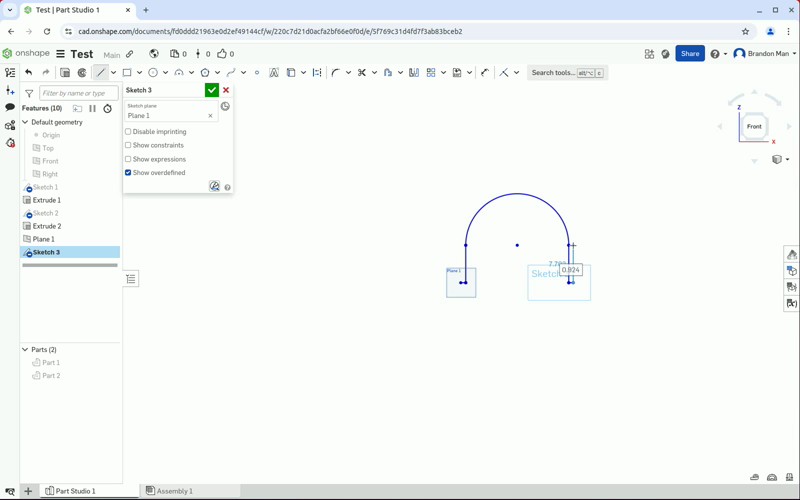
key_up(shift)
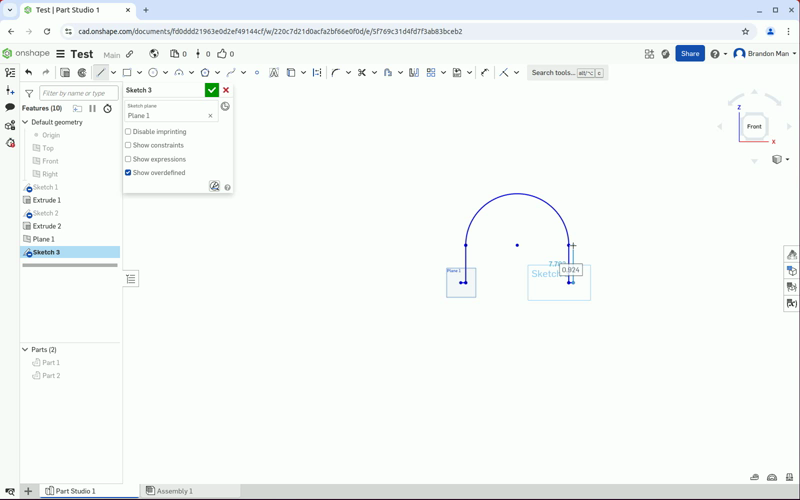
key(esc)
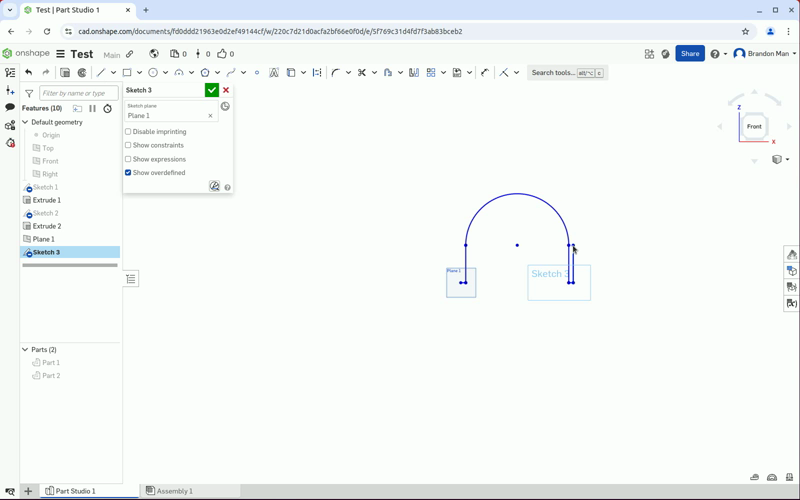
key(a)
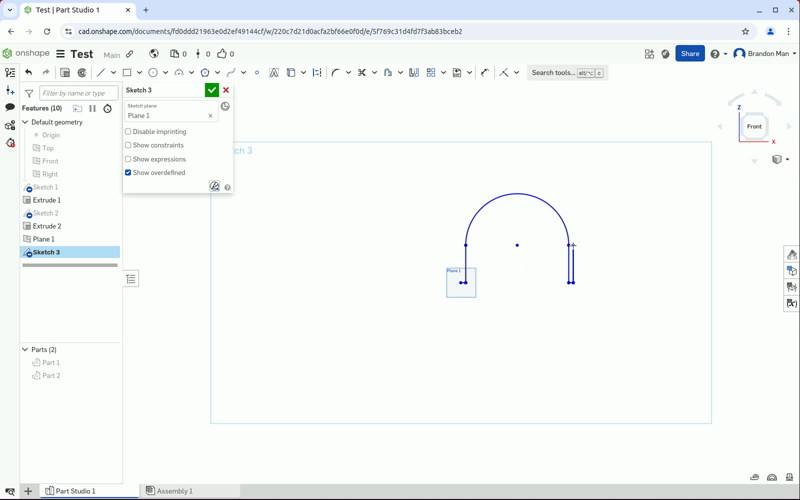
mouse_move(573, 245)
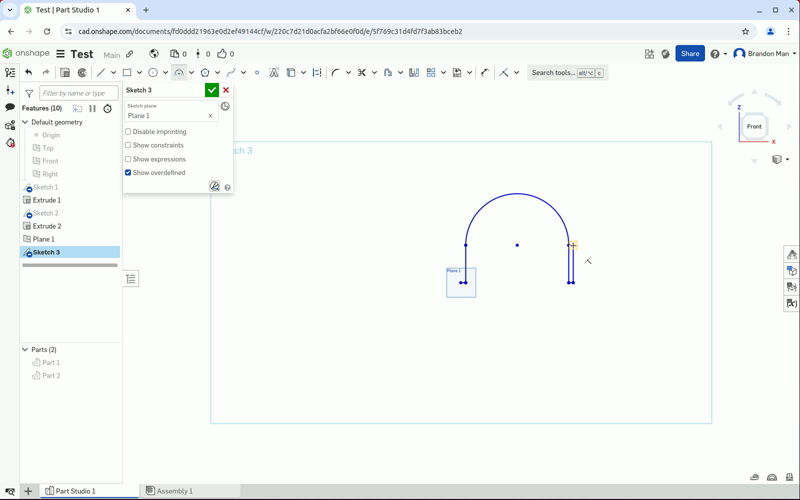
click(573, 245)
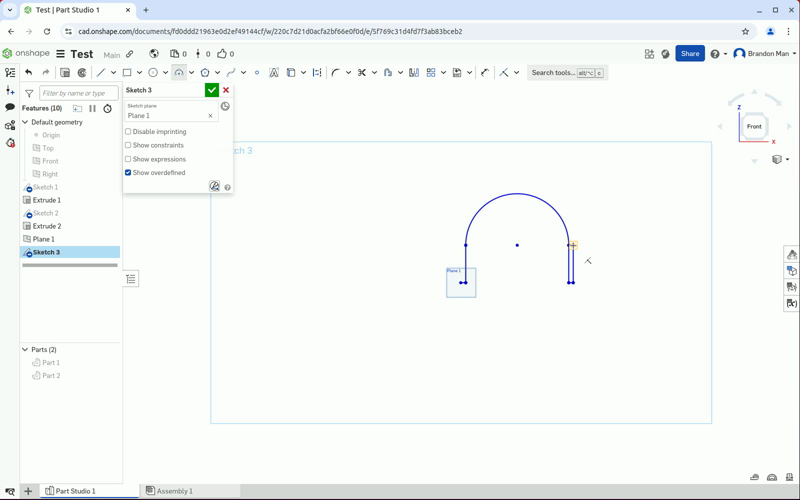
key_down(shift)
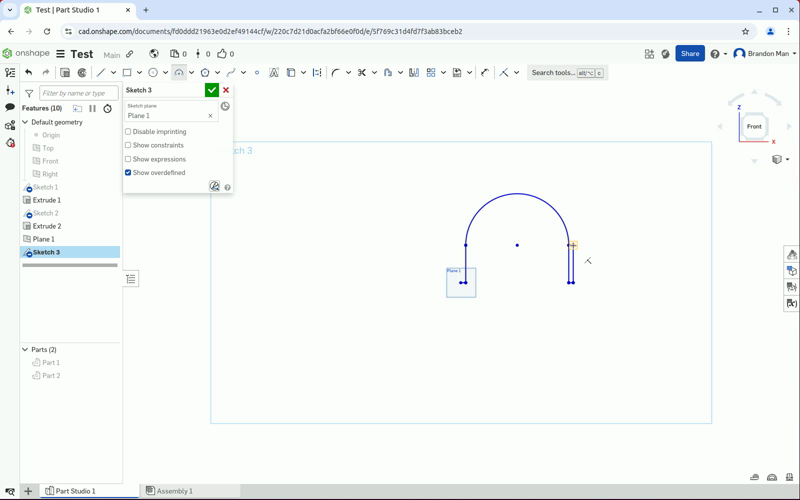
mouse_move(460, 245)
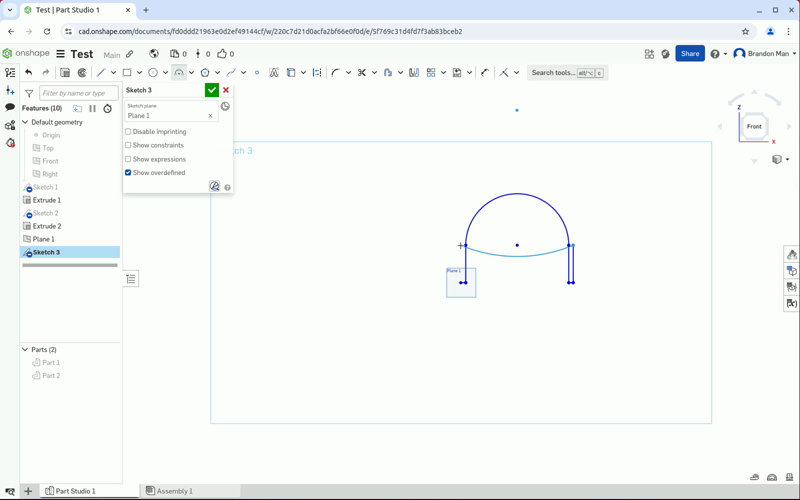
click(460, 245)
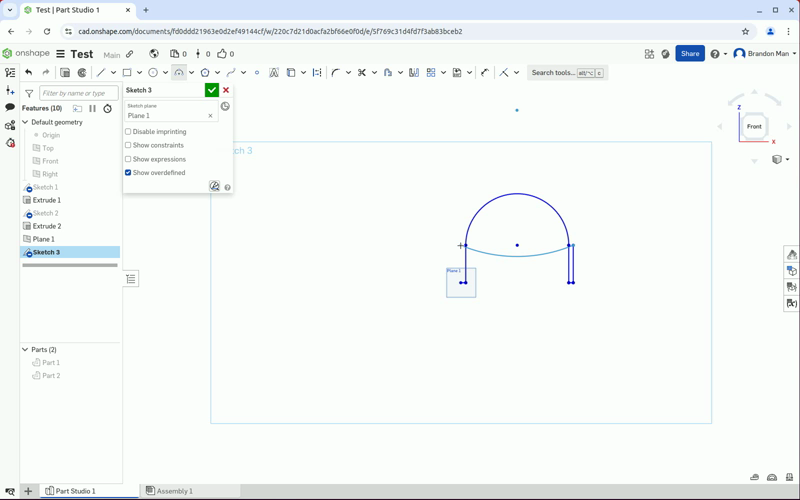
mouse_move(516, 188)
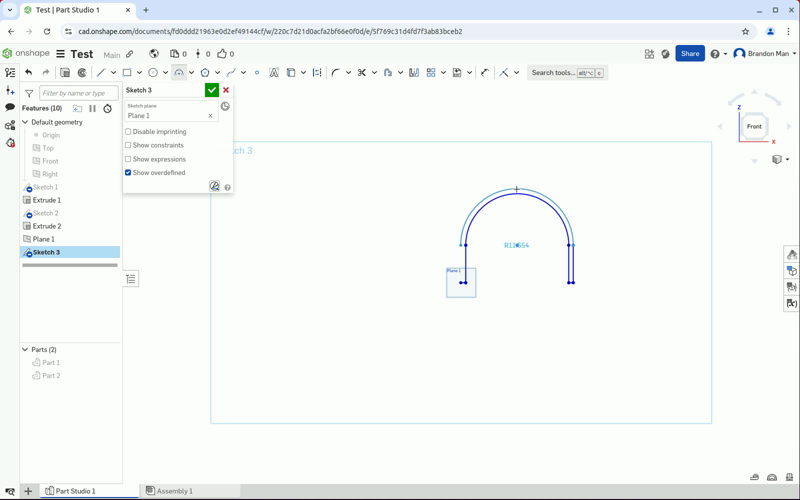
click(516, 188)
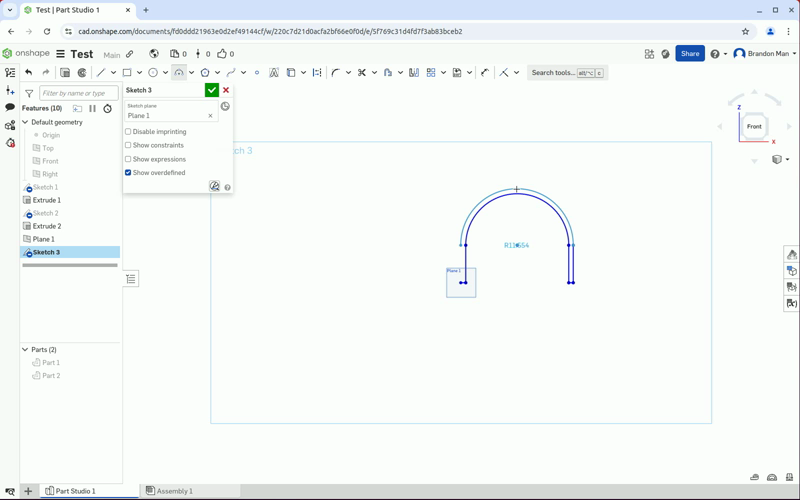
key_up(shift)
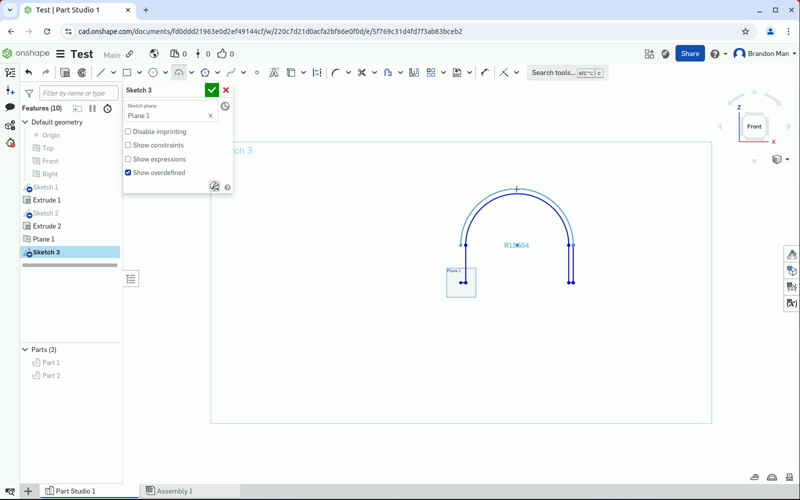
key(esc)
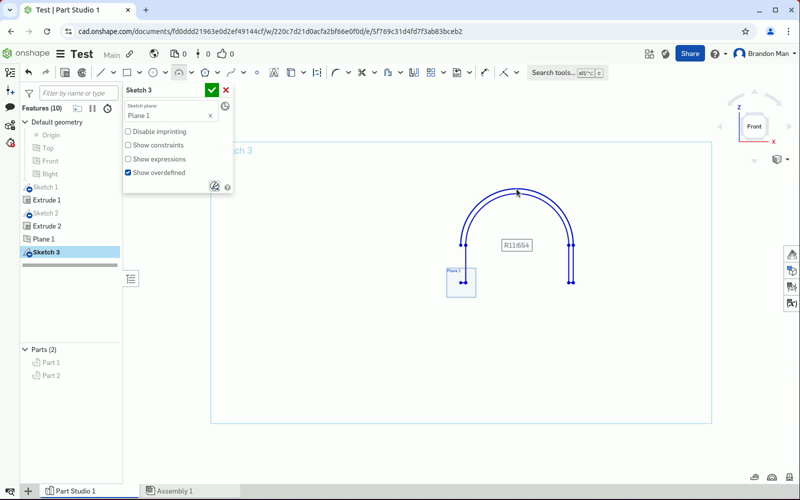
key(l)
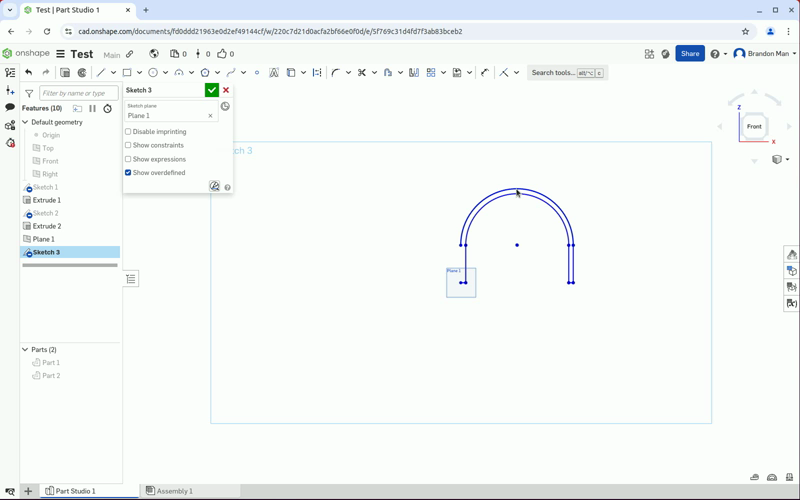
mouse_move(460, 245)
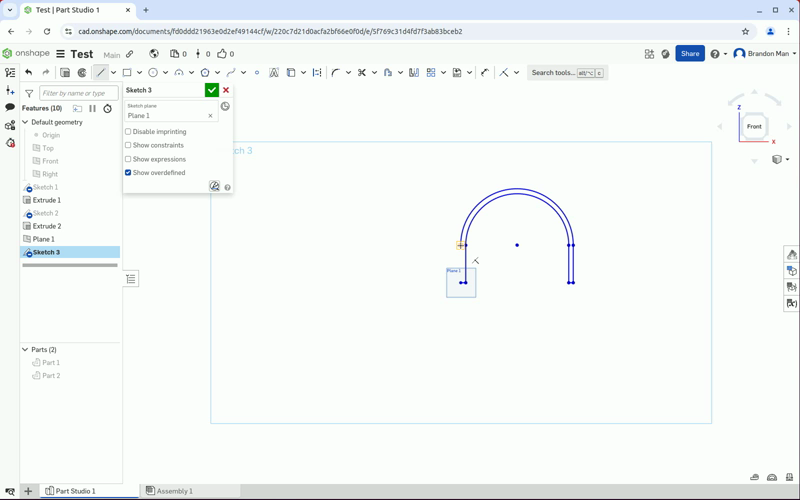
click(460, 245)
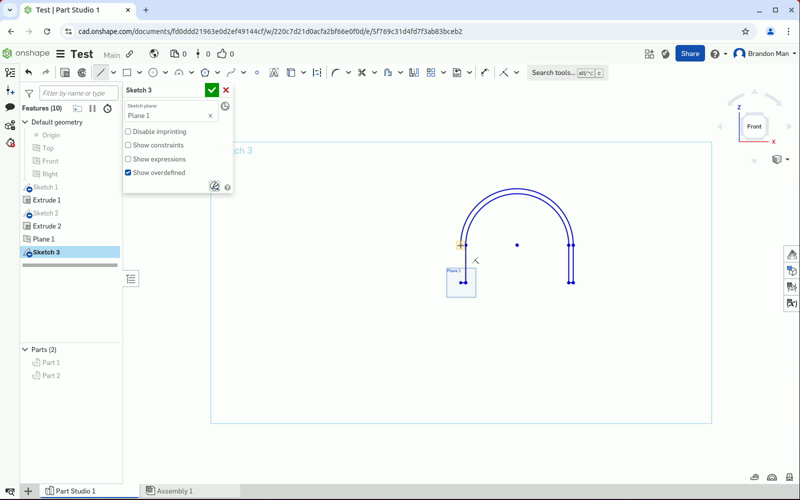
mouse_move(490, 245)
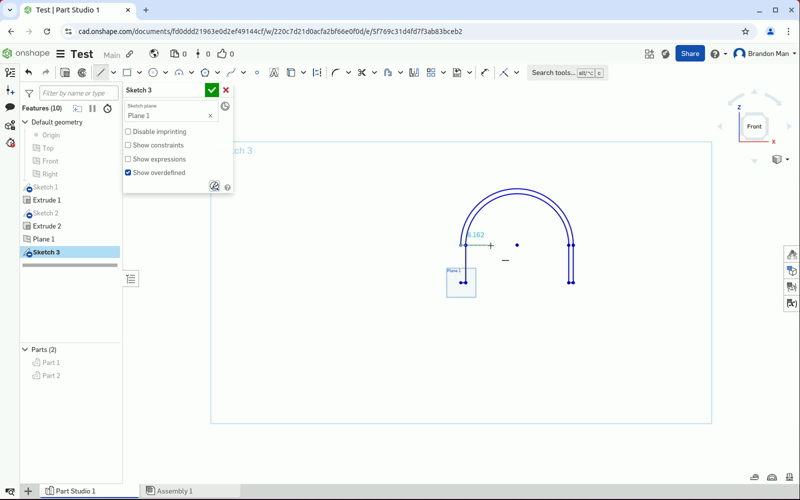
key_down(shift)
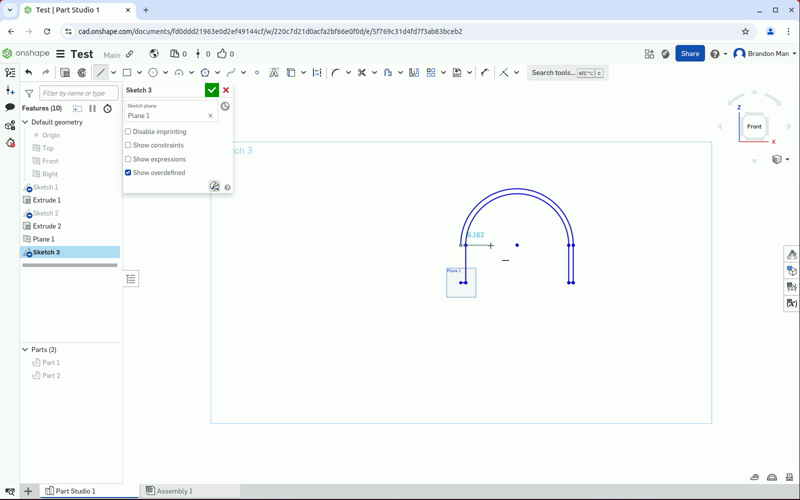
mouse_move(460, 282)
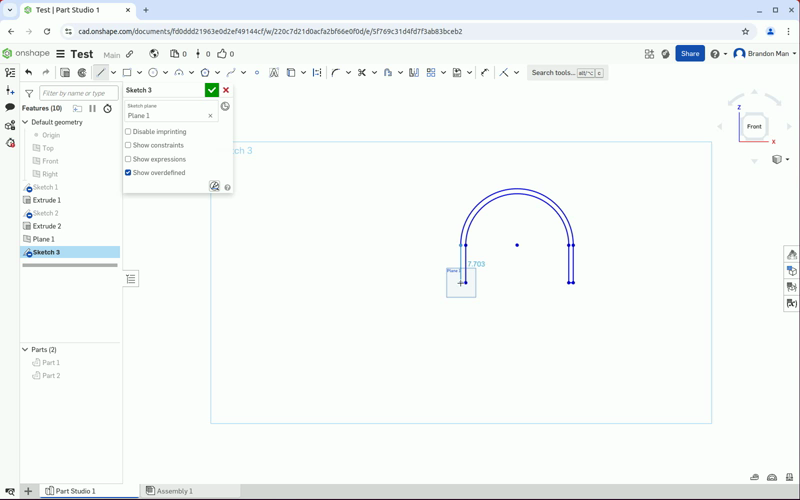
key_up(shift)
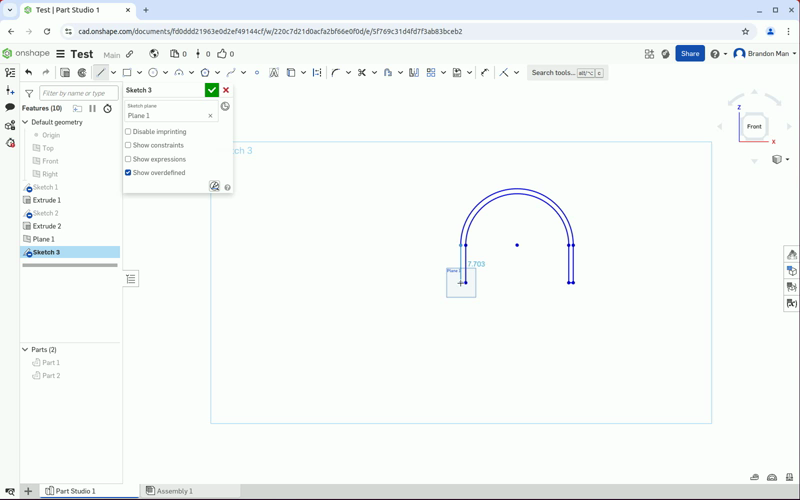
click(460, 282)
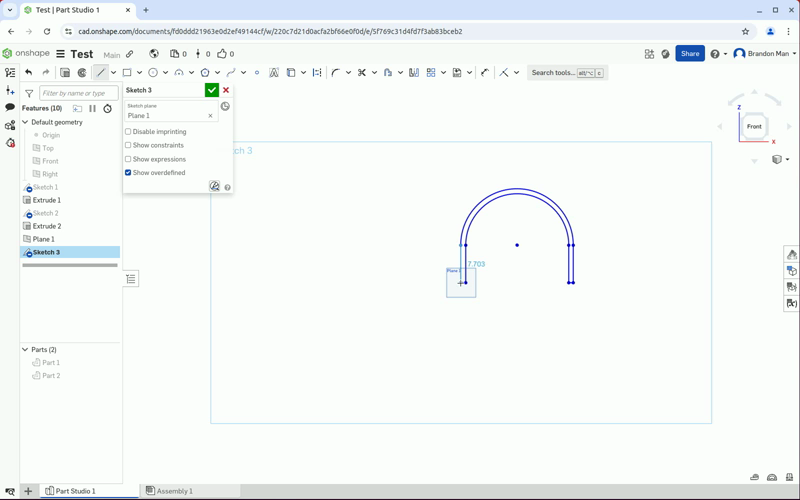
key(esc)
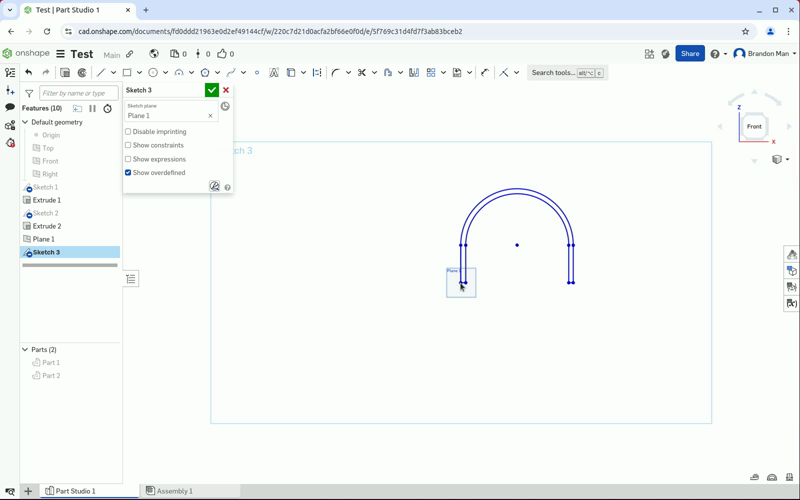
mouse_move(533, 230)
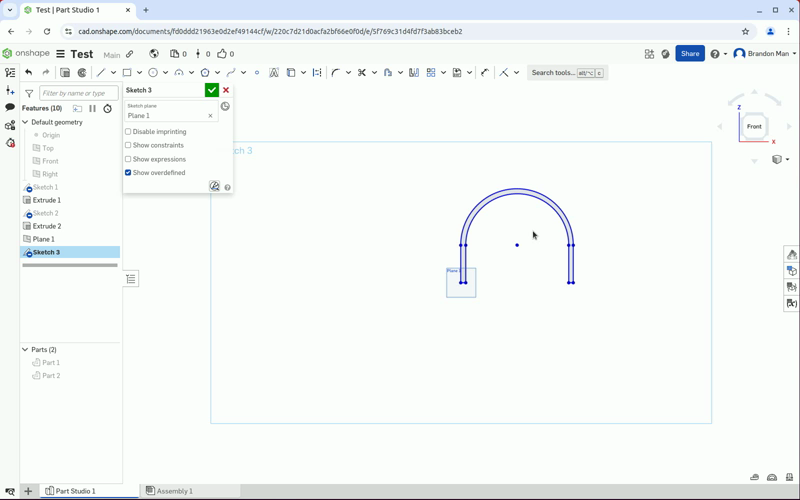
scroll(6)
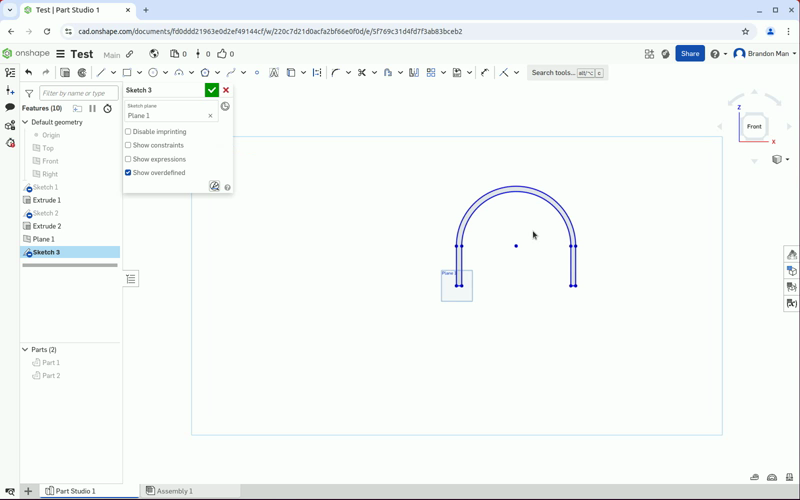
scroll(6)
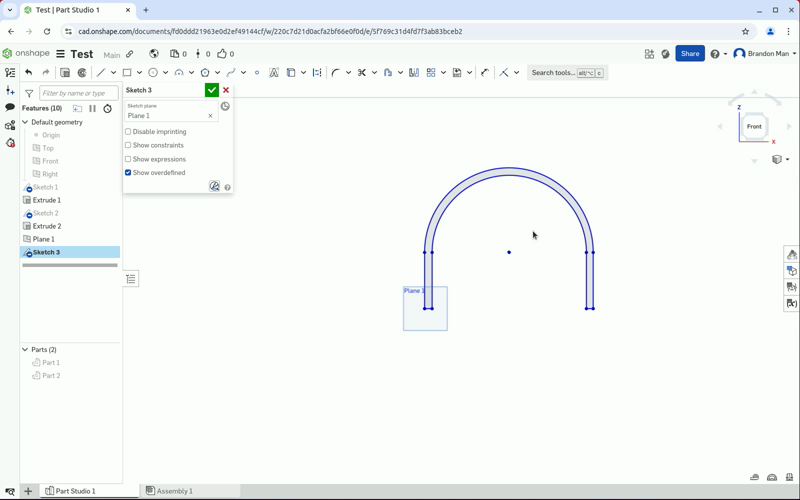
scroll(6)
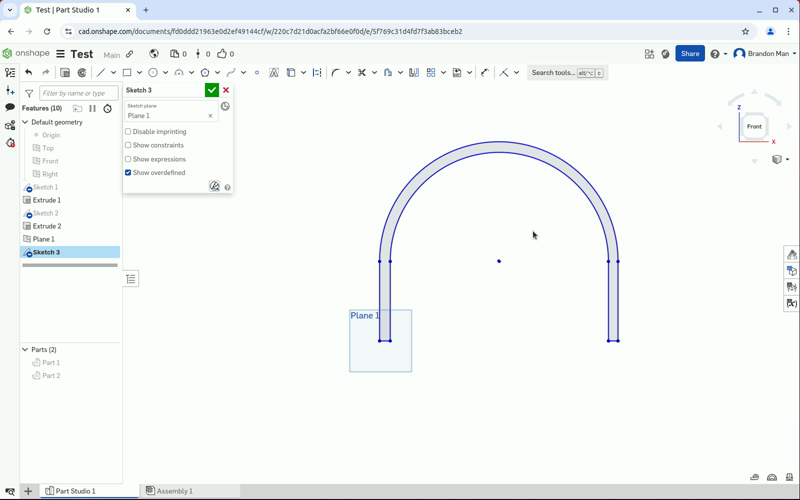
scroll(6)
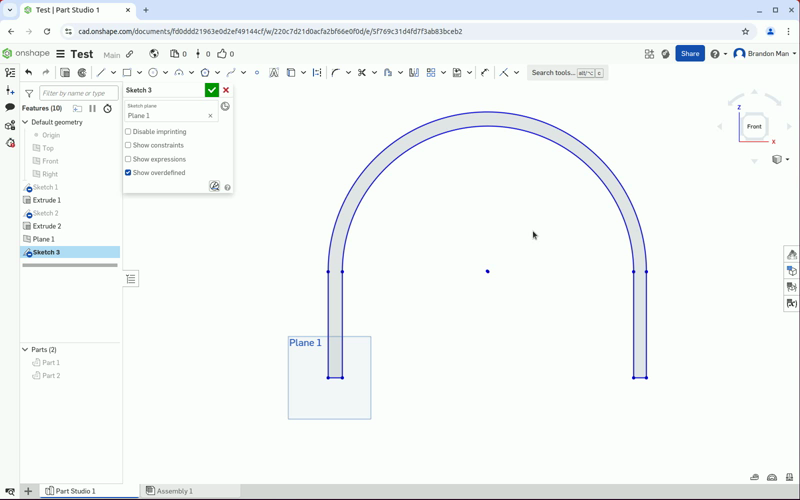
scroll(6)
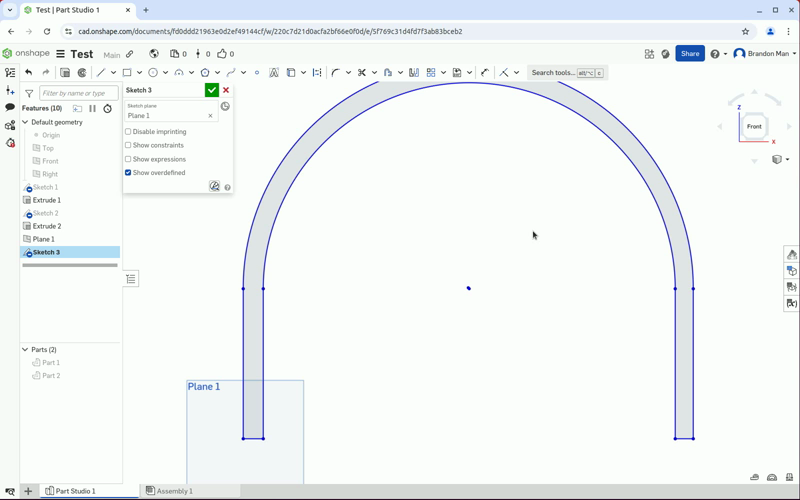
scroll(6)
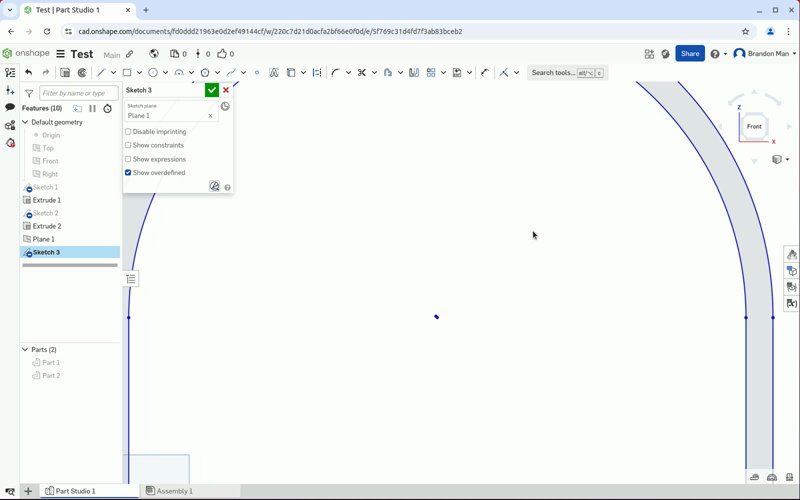
scroll(6)
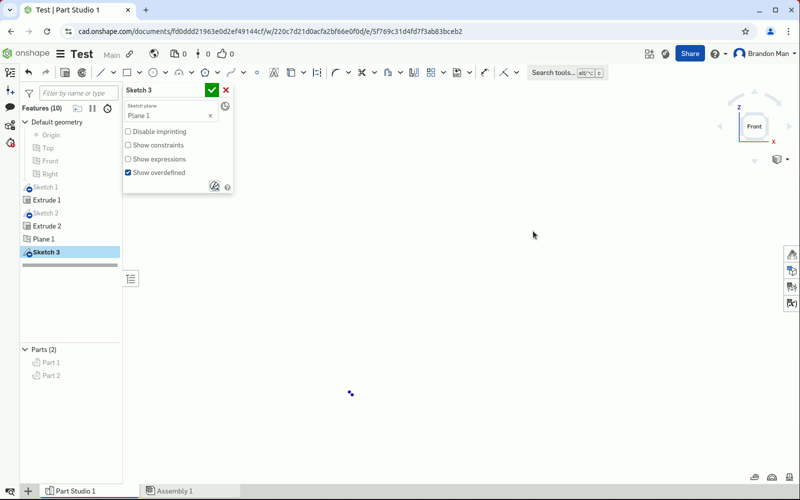
click(533, 230)
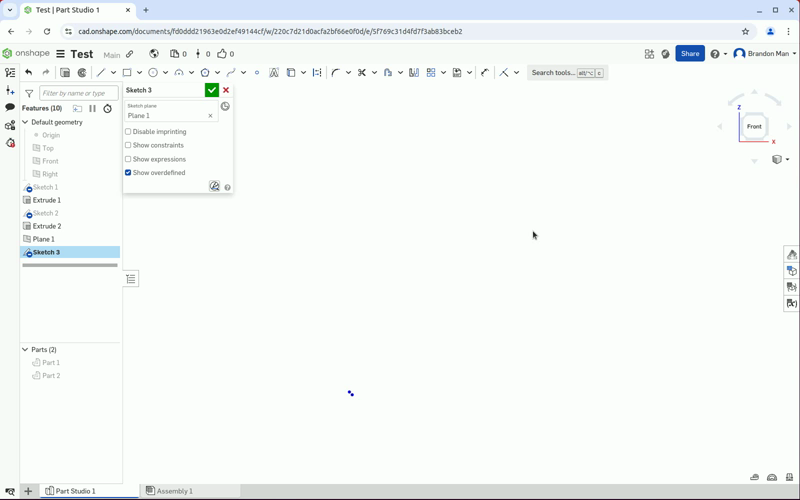
scroll(-6)
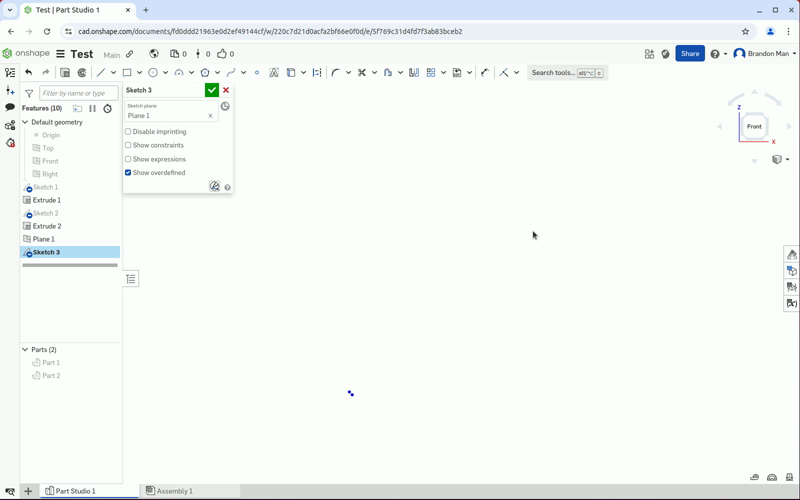
scroll(-6)
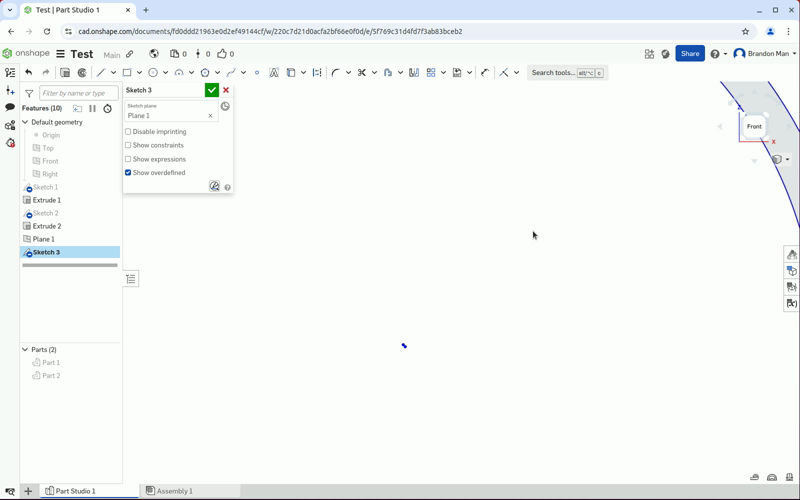
scroll(-6)
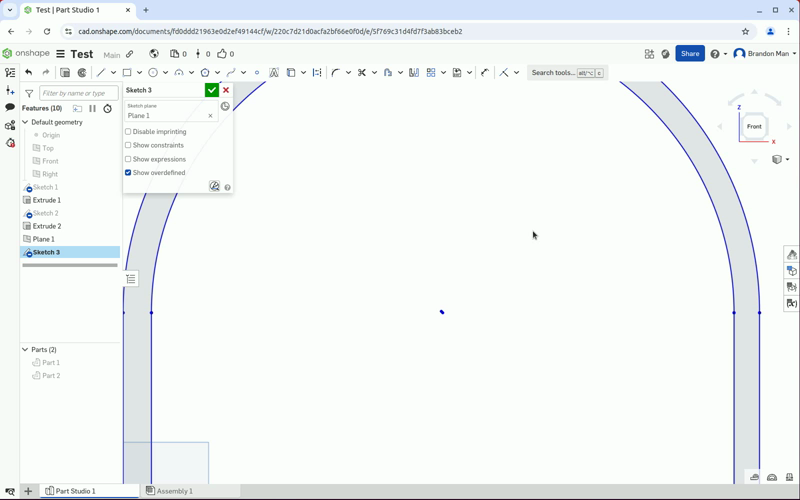
scroll(-6)
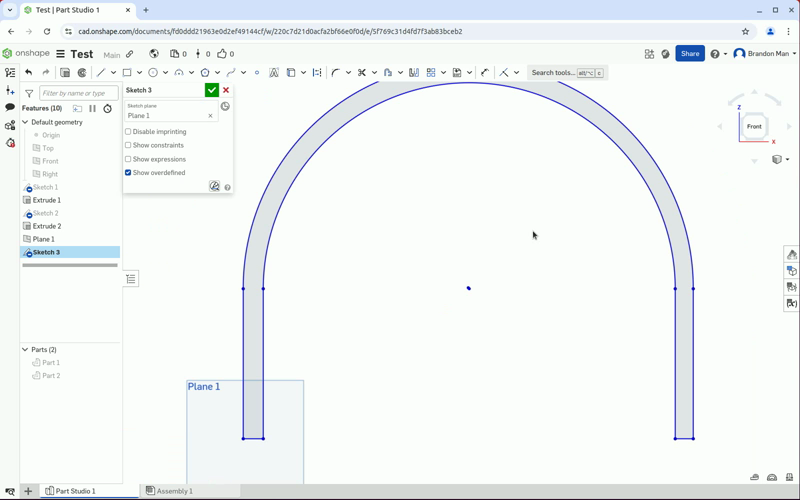
scroll(-6)
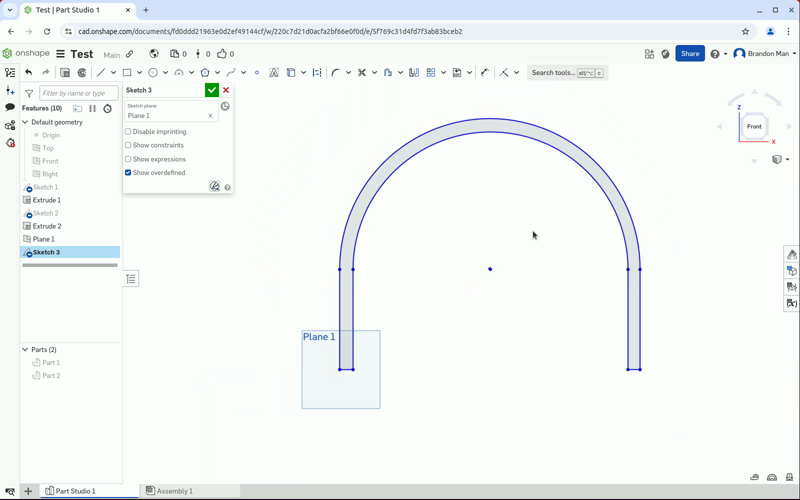
scroll(-6)
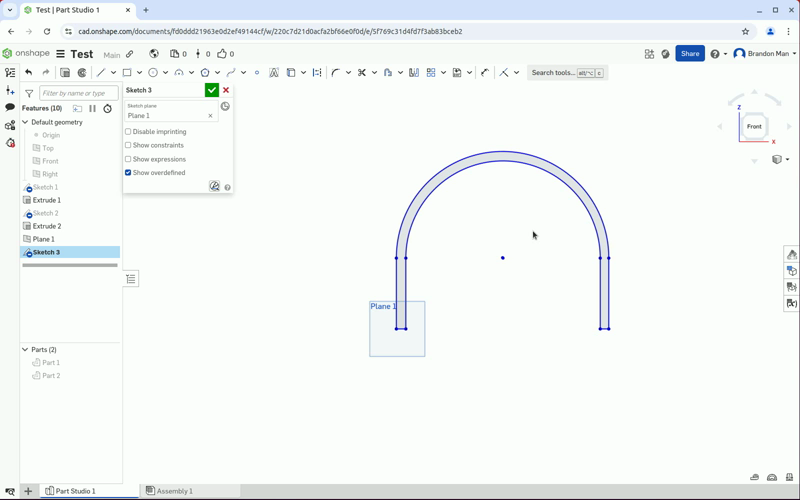
scroll(-6)
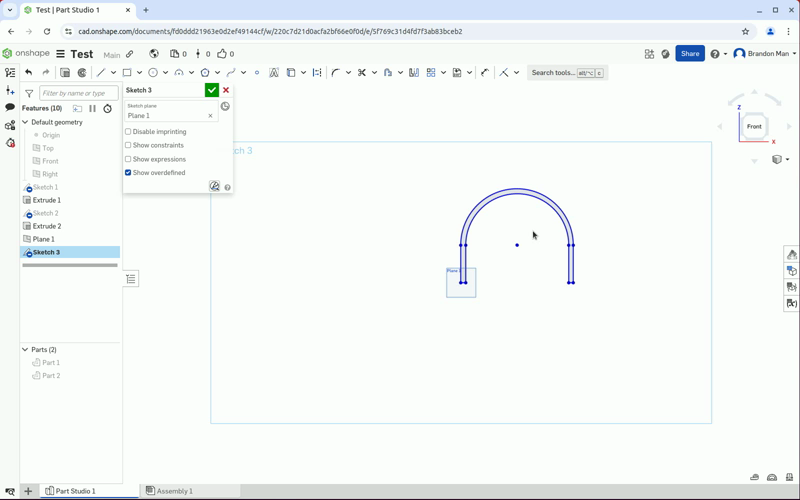
mouse_move(73, 352)
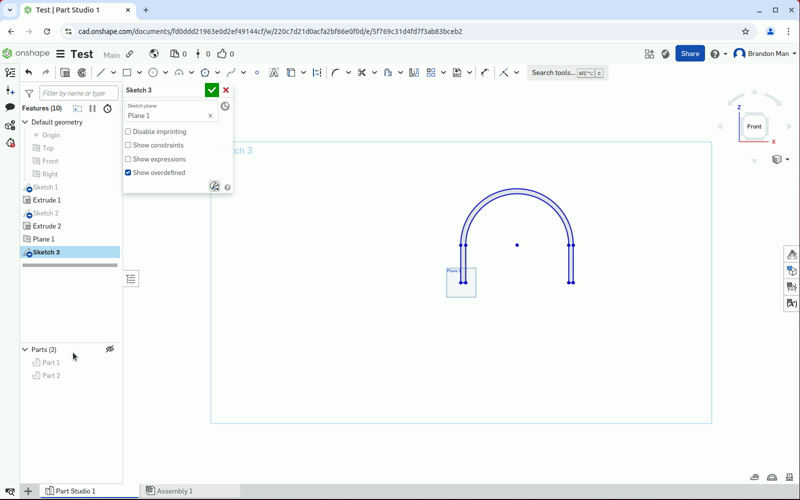
key(shift+y)
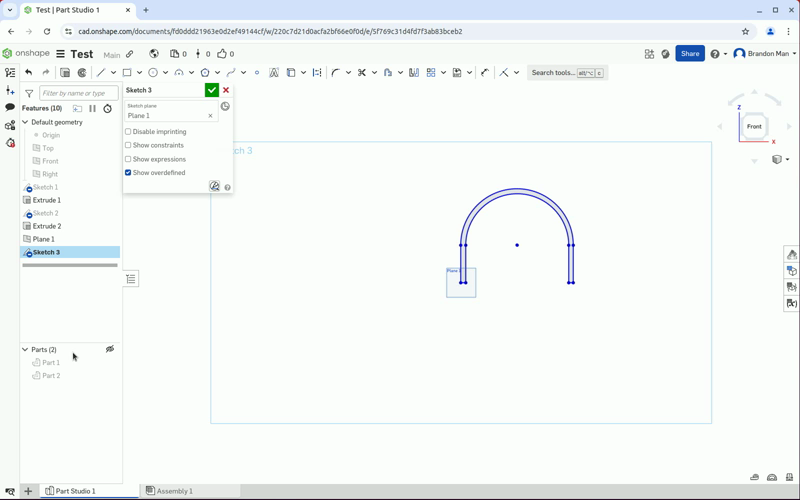
key(shift+e)
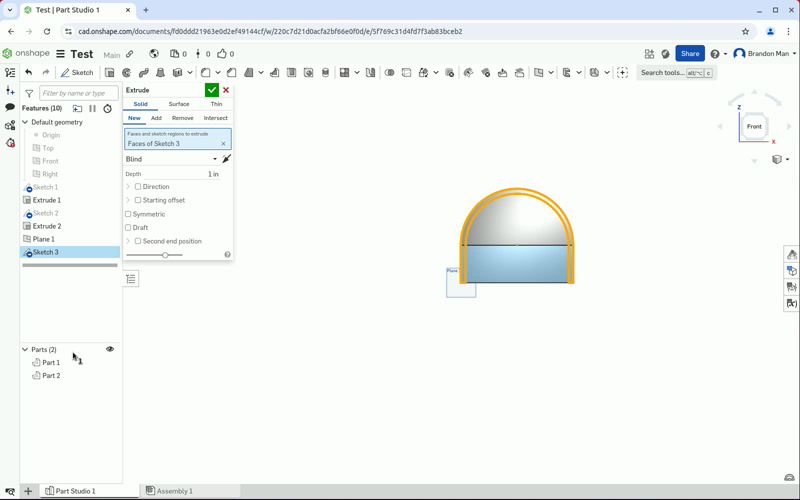
mouse_move(143, 106)
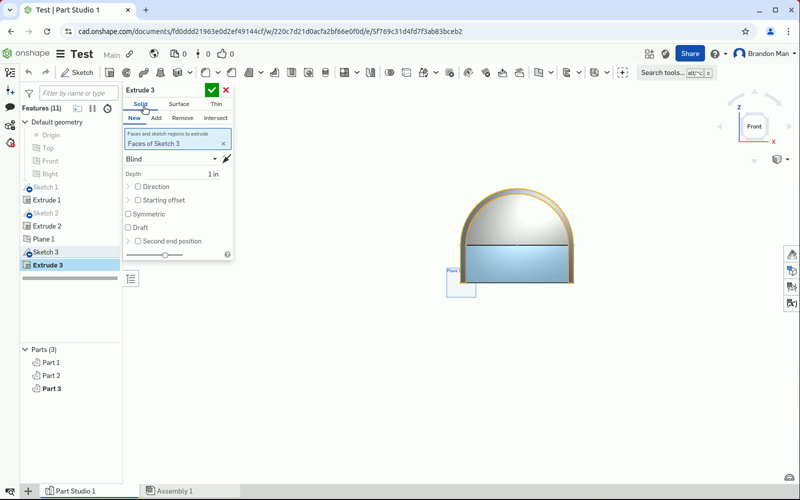
click(143, 106)
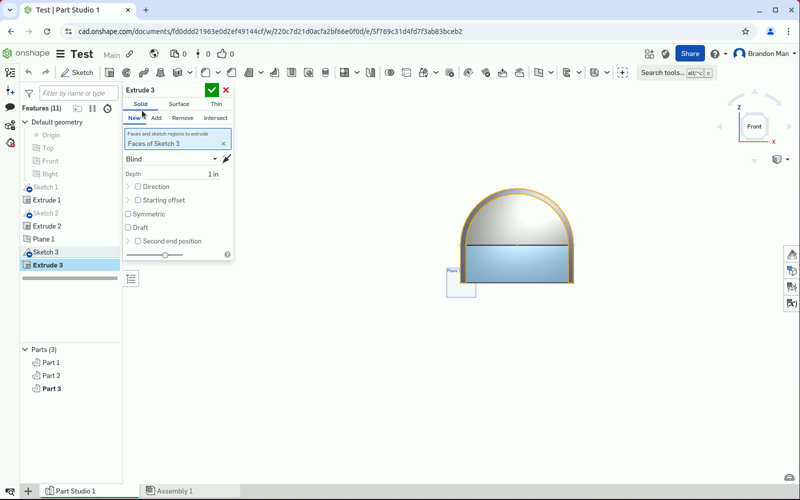
mouse_move(137, 120)
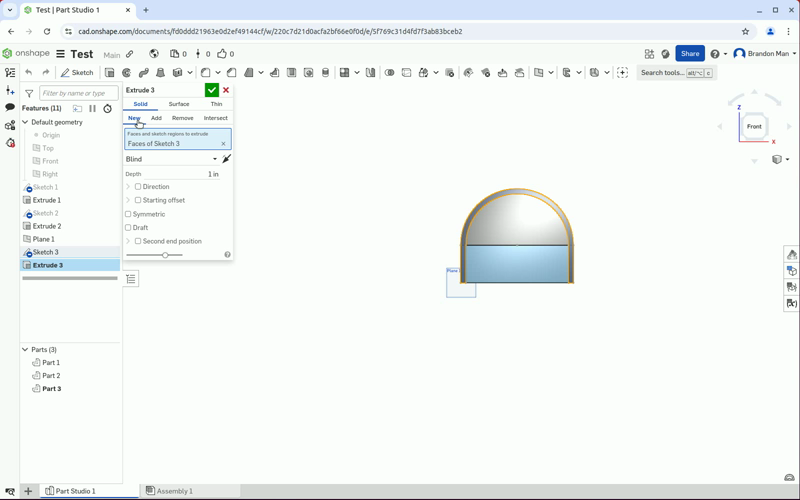
click(137, 120)
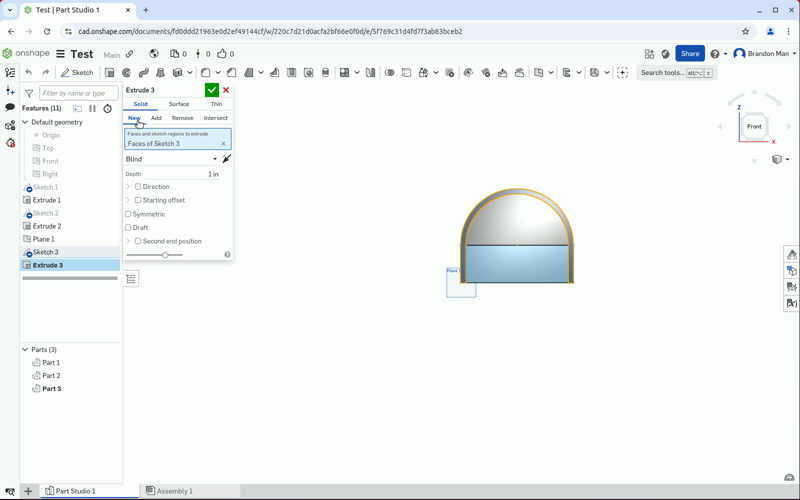
key(tab, 4)
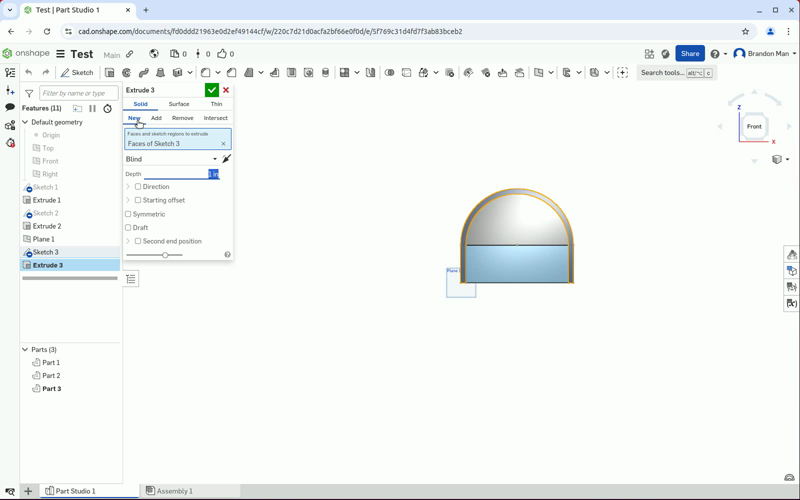
text(2.407)
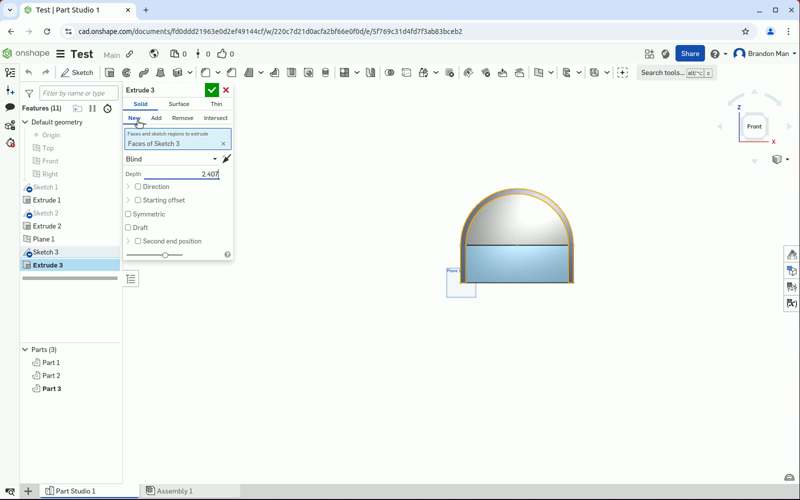
key(enter)
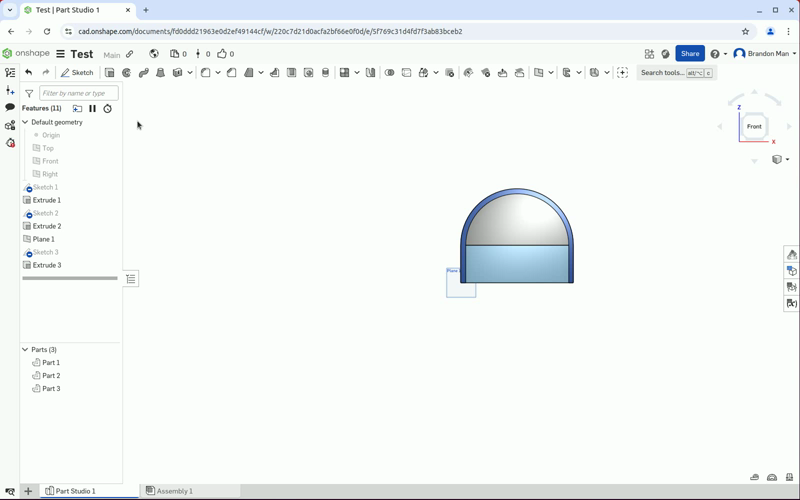
key(shift+h)
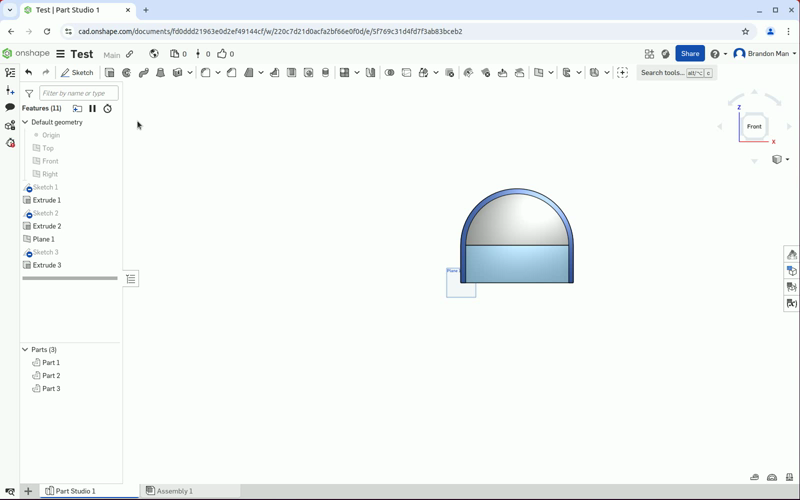
key(shift+h)
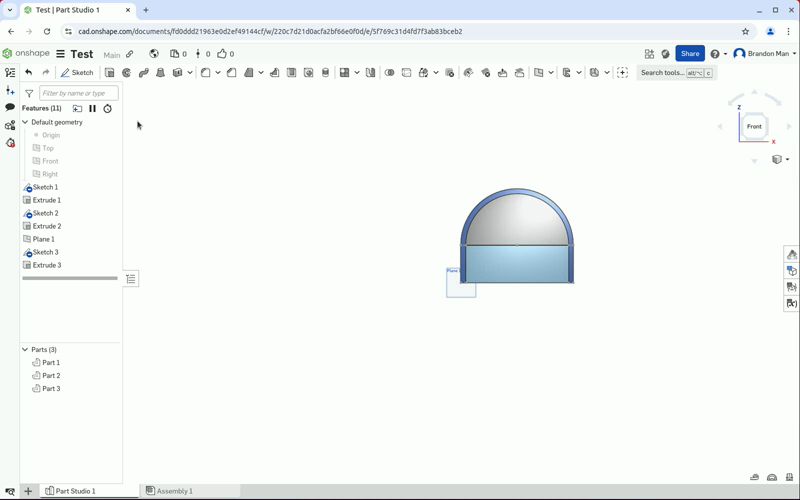
key(shift+7)
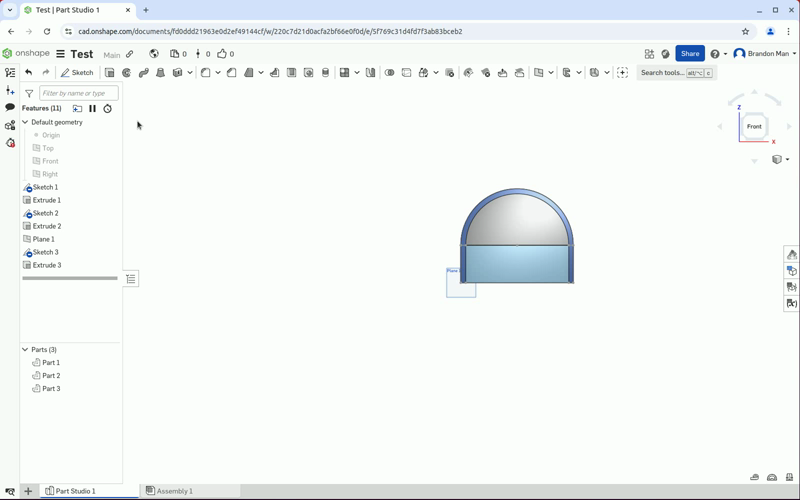
key(left, 2)
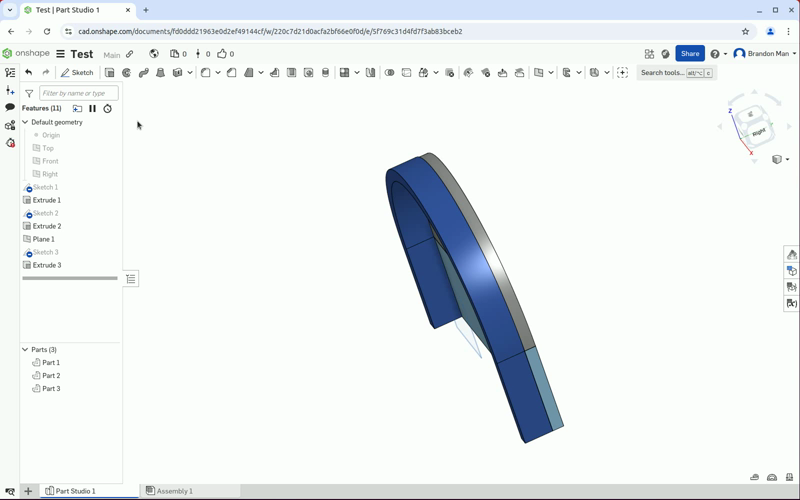
key(down, 2)
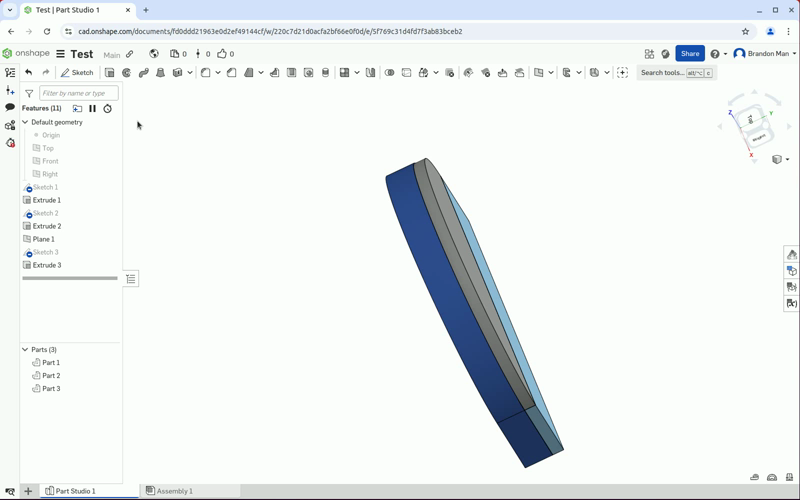
key(up, 2)
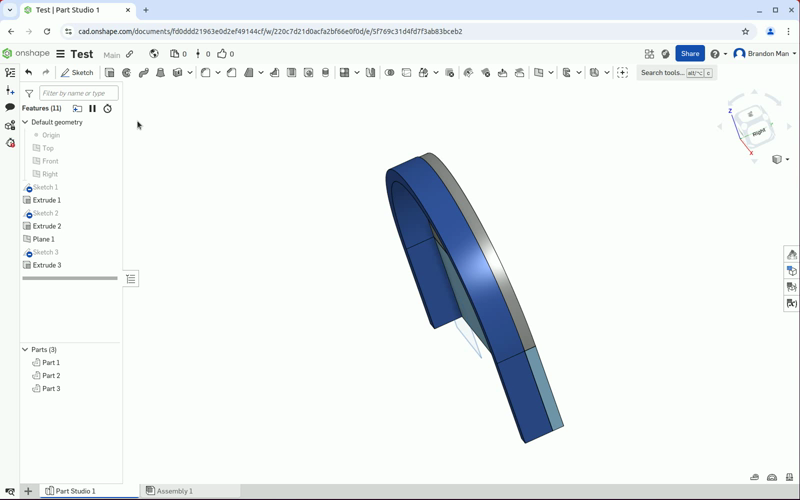
key(right, 2)
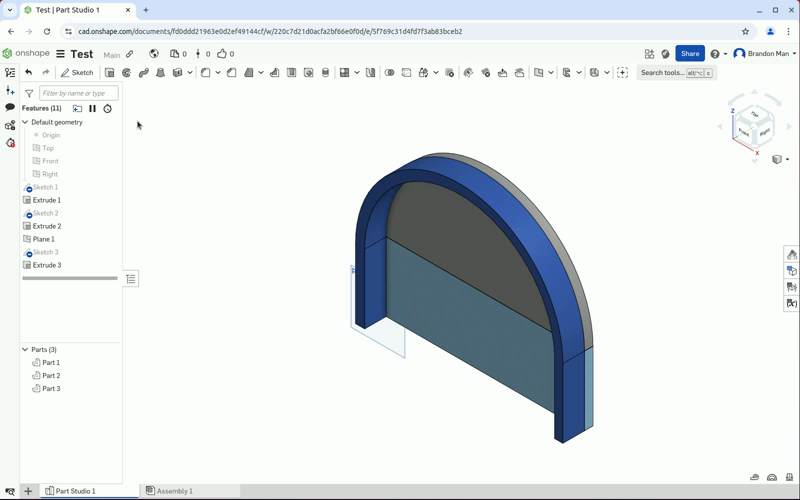
mouse_move(73, 189)
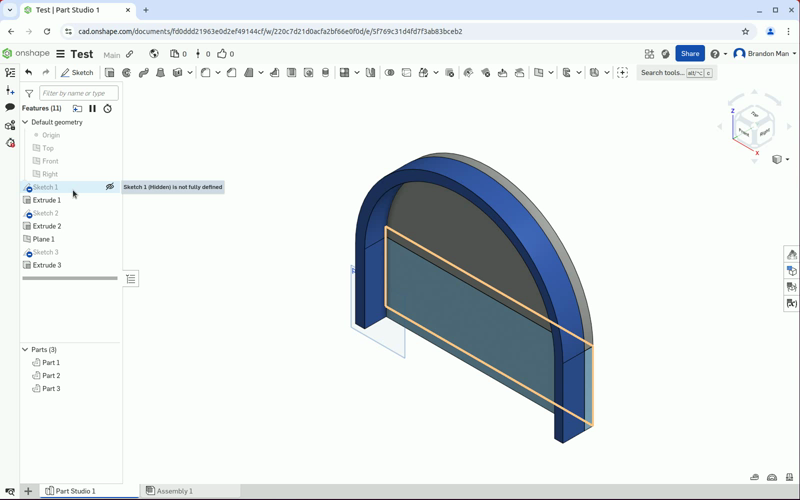
click(73, 189)